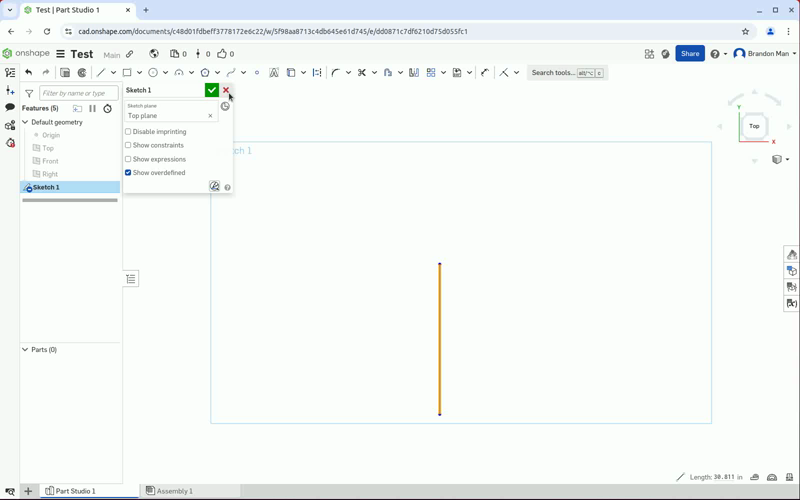
key(shift+h)
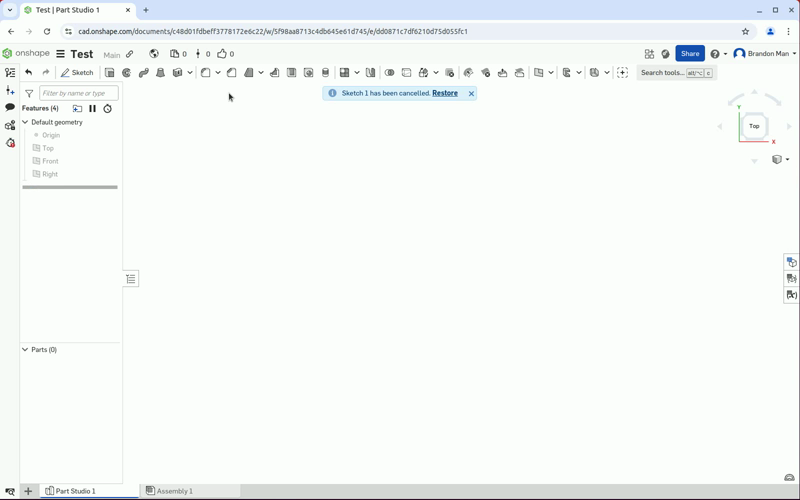
mouse_move(73, 352)
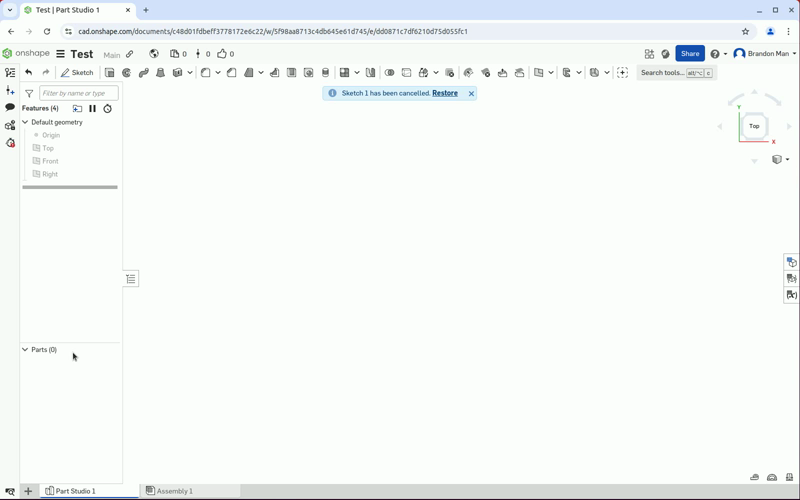
key(y)
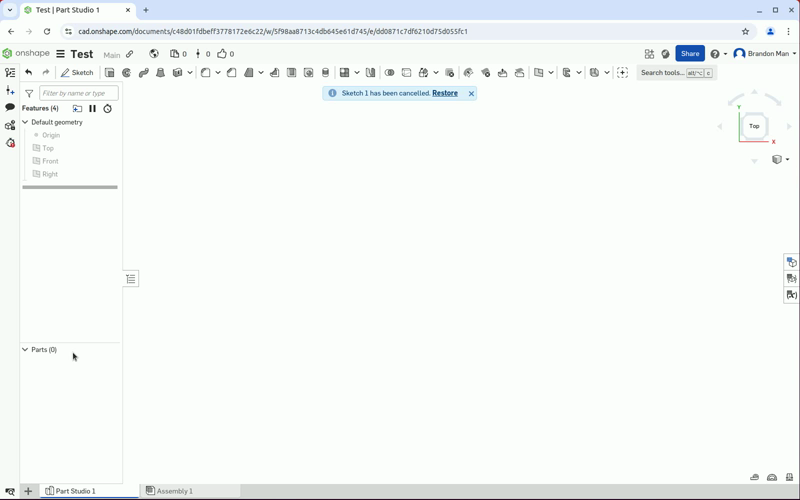
key(shift+p)
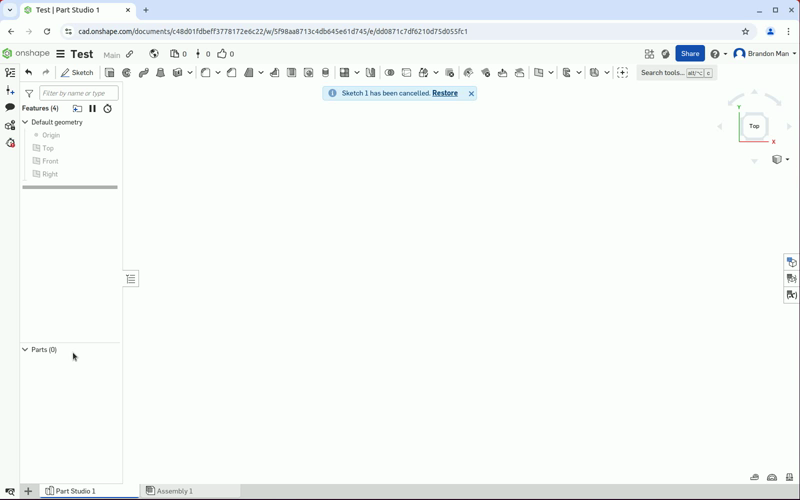
key(space)
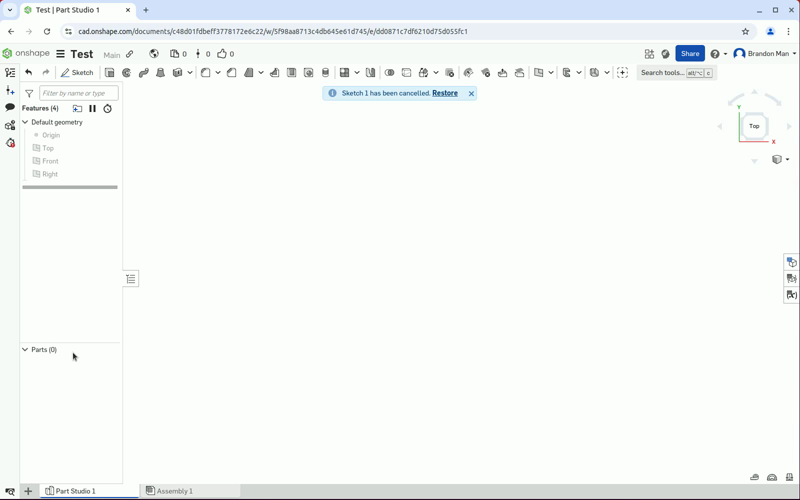
key_down(shift)
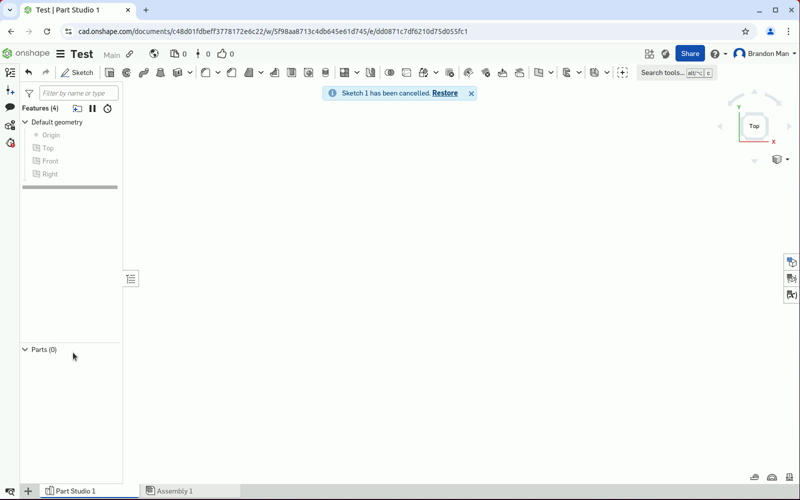
key(up)
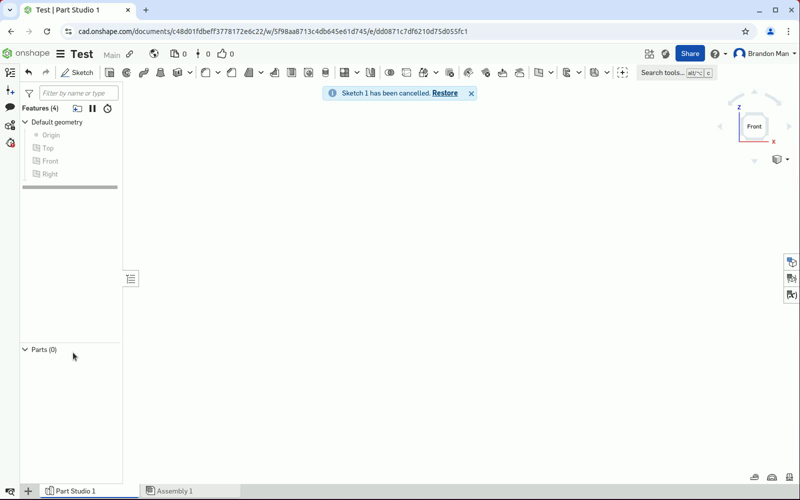
key_up(shift)
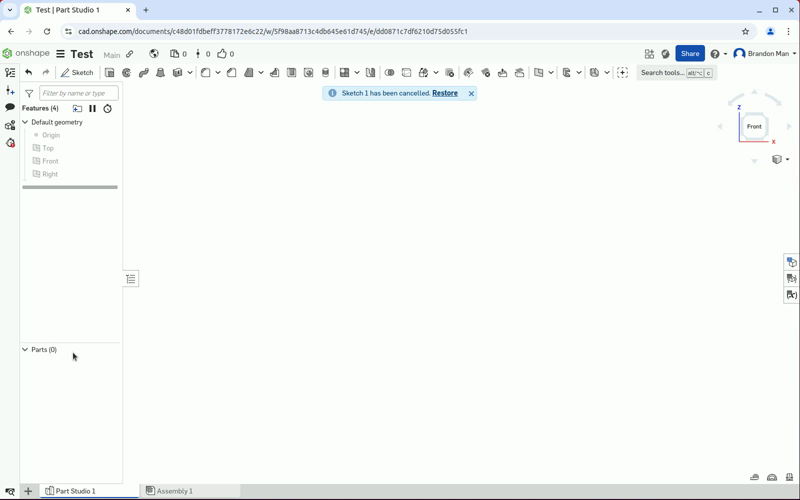
mouse_move(73, 352)
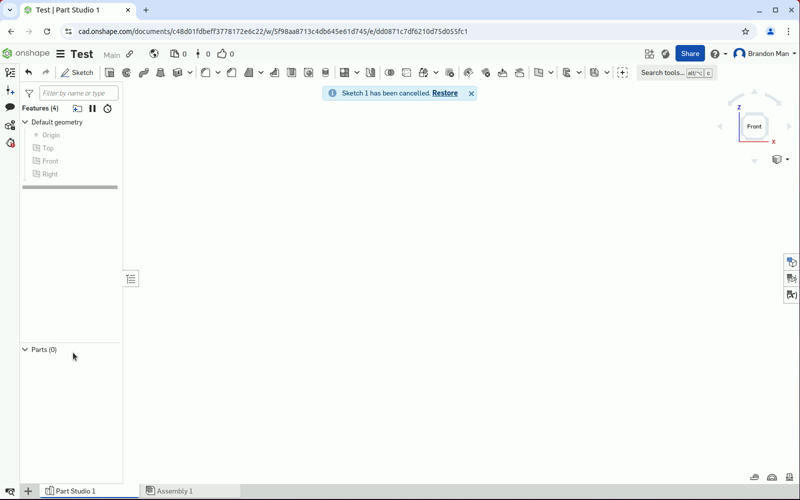
key(shift+y)
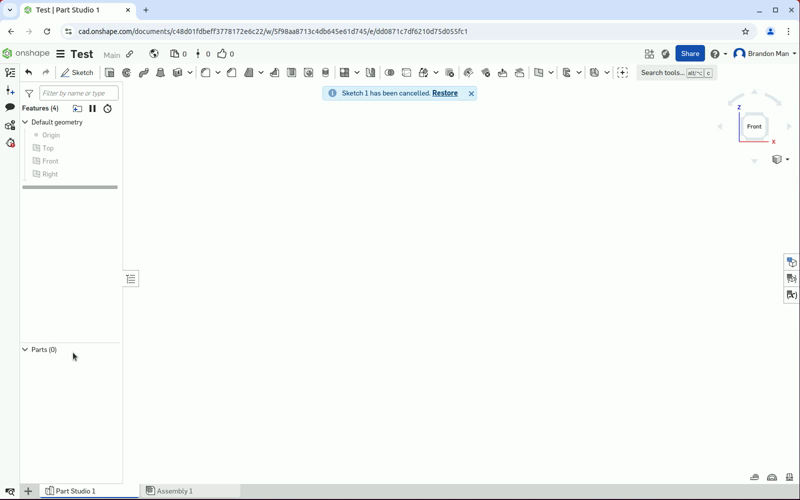
key(shift+s)
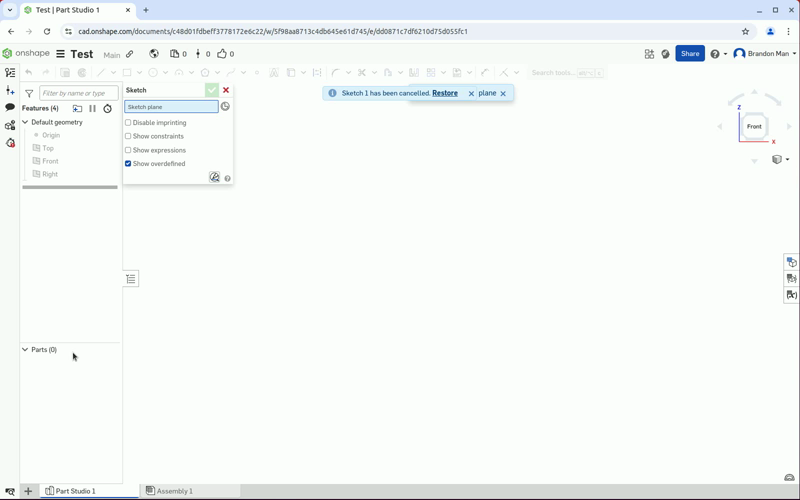
mouse_move(73, 163)
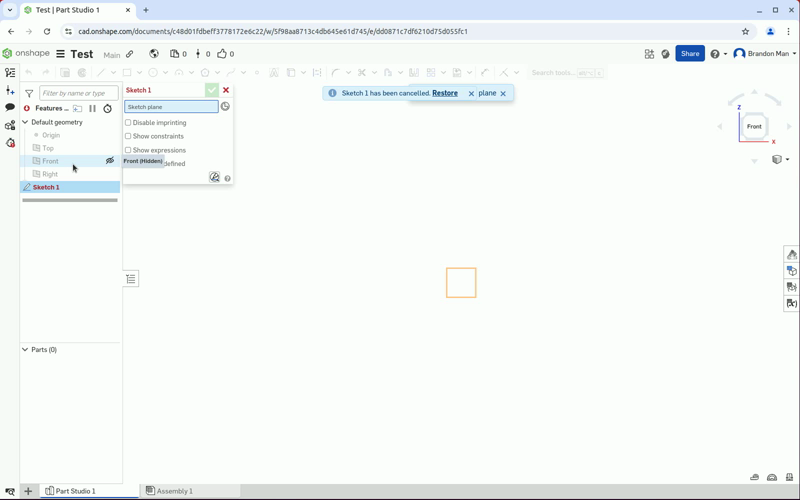
click(73, 163)
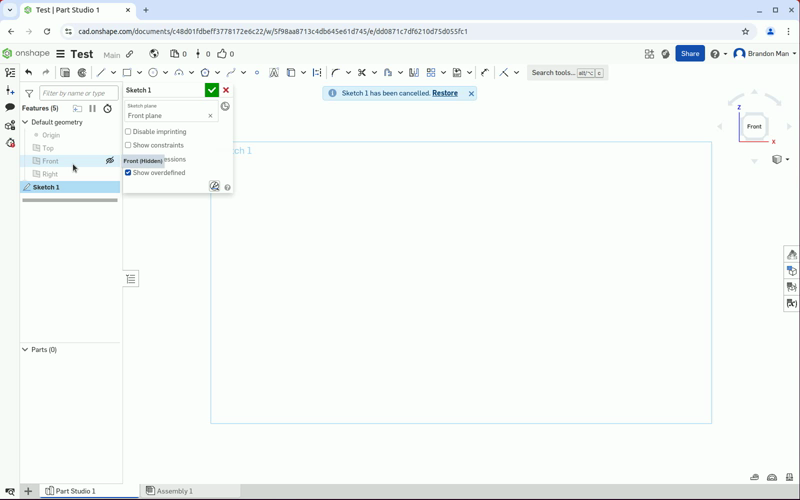
mouse_move(73, 352)
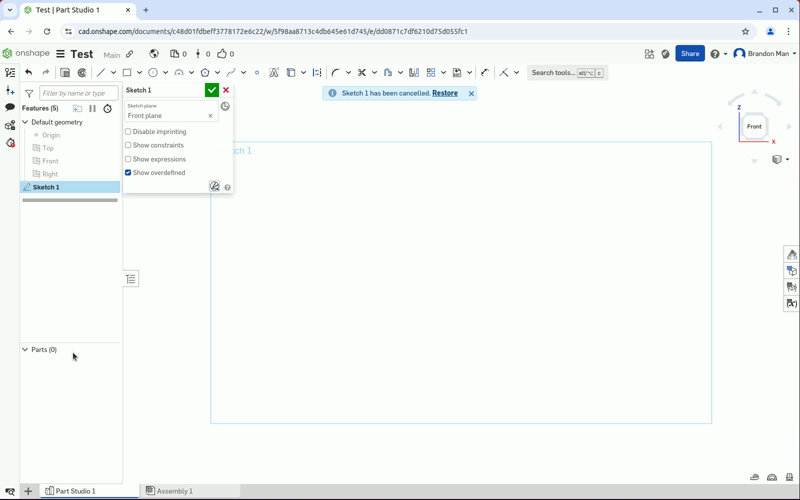
key(y)
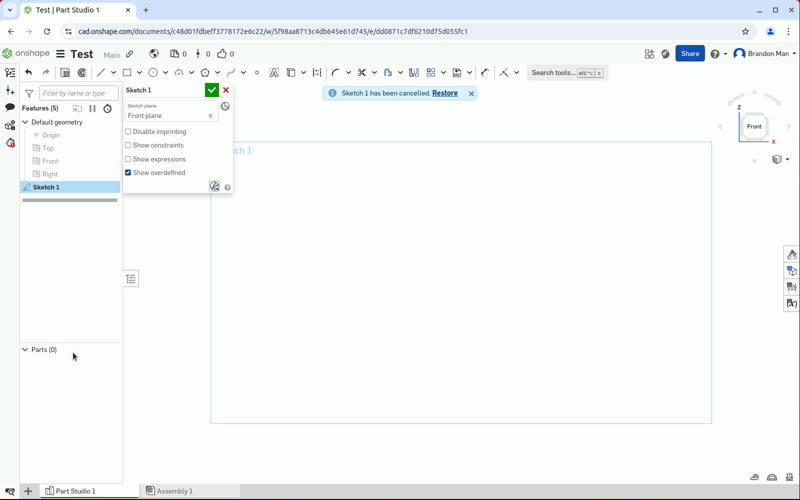
key(l)
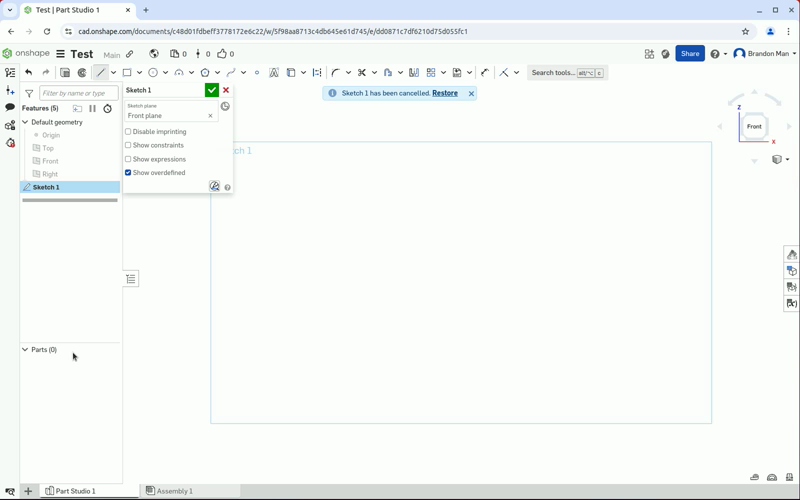
key_down(shift)
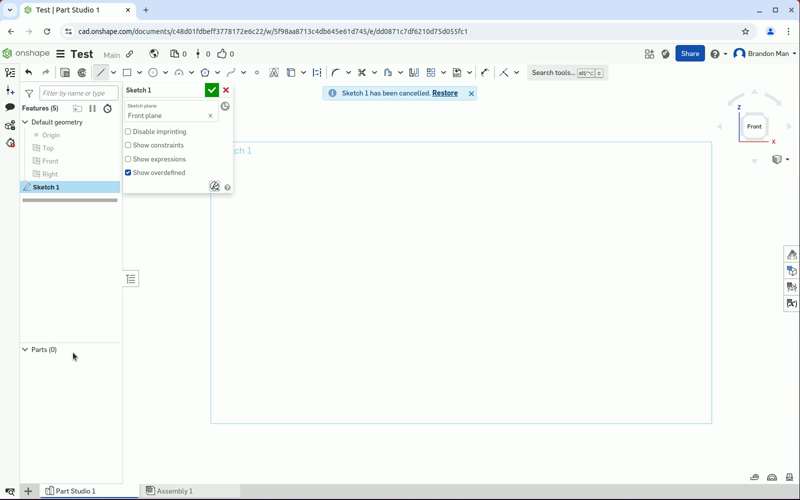
mouse_move(348, 292)
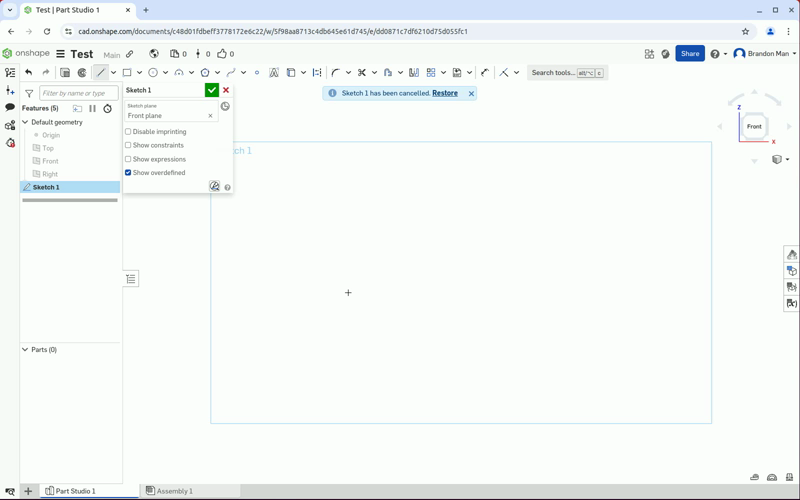
click(348, 292)
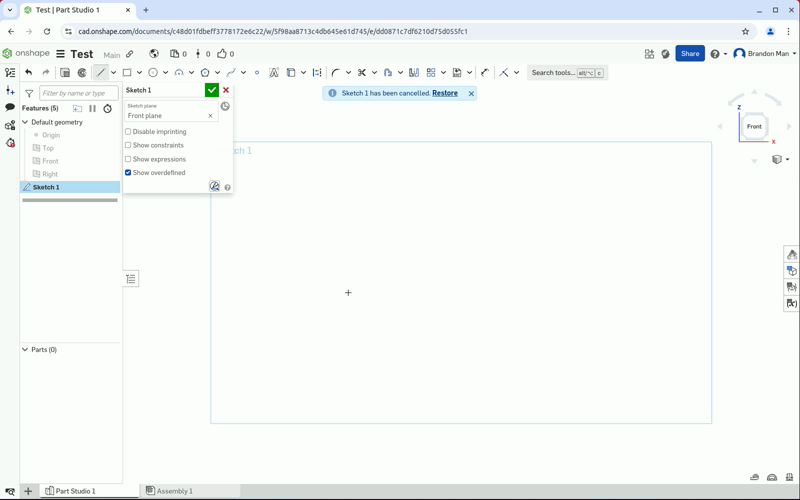
key_up(shift)
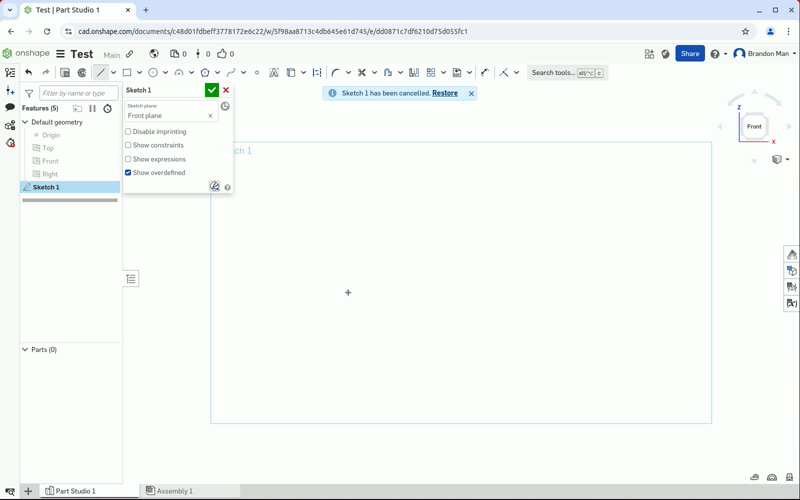
key_down(shift)
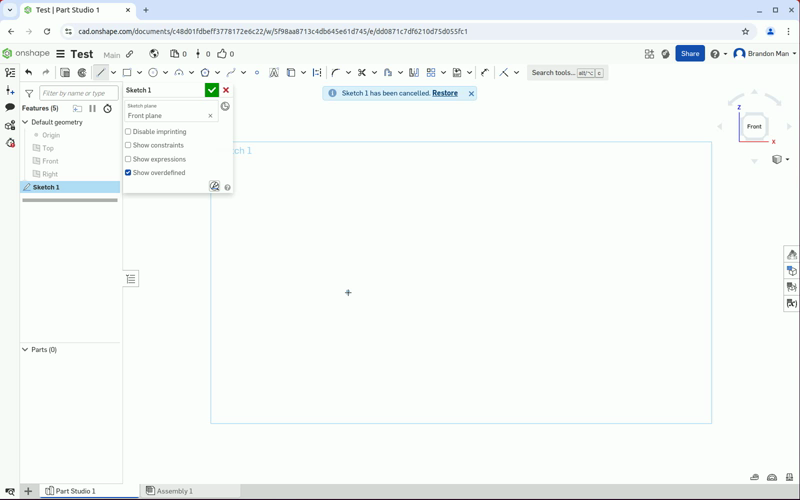
mouse_move(550, 292)
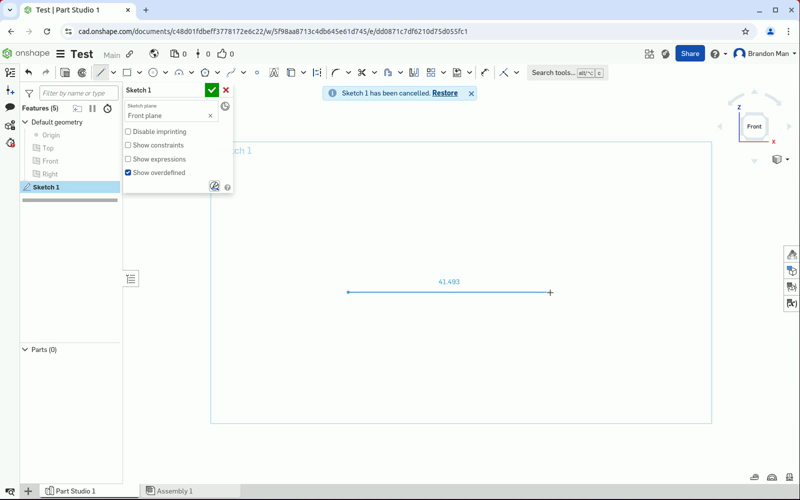
click(550, 292)
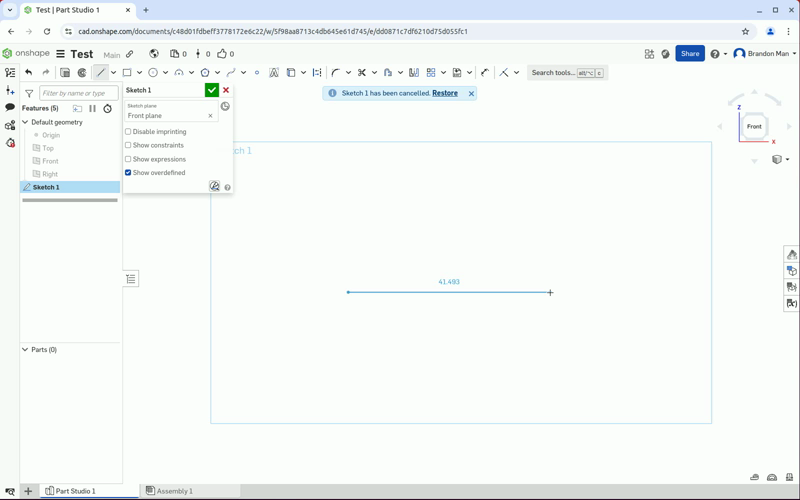
key_up(shift)
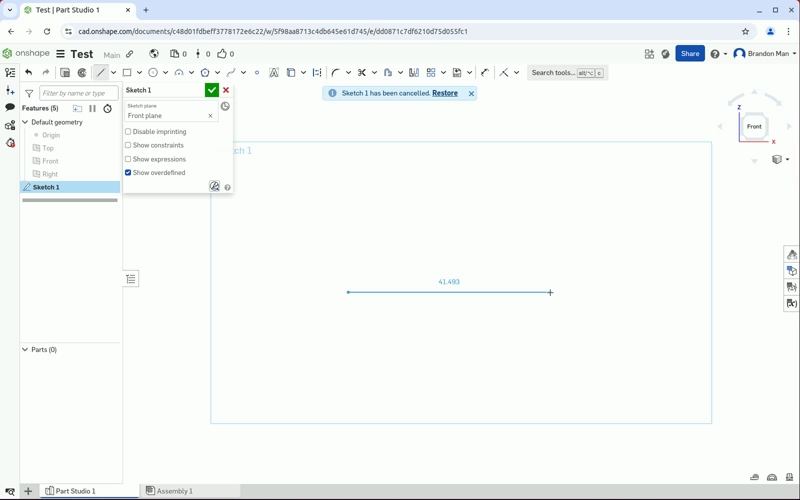
key_down(shift)
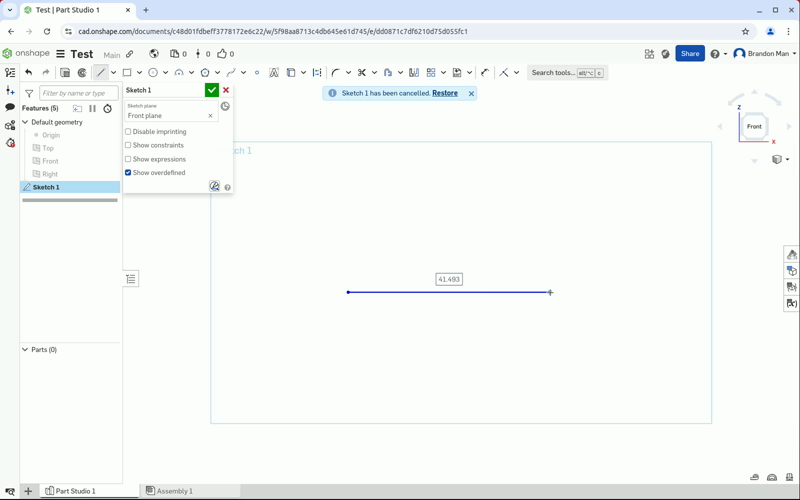
mouse_move(580, 292)
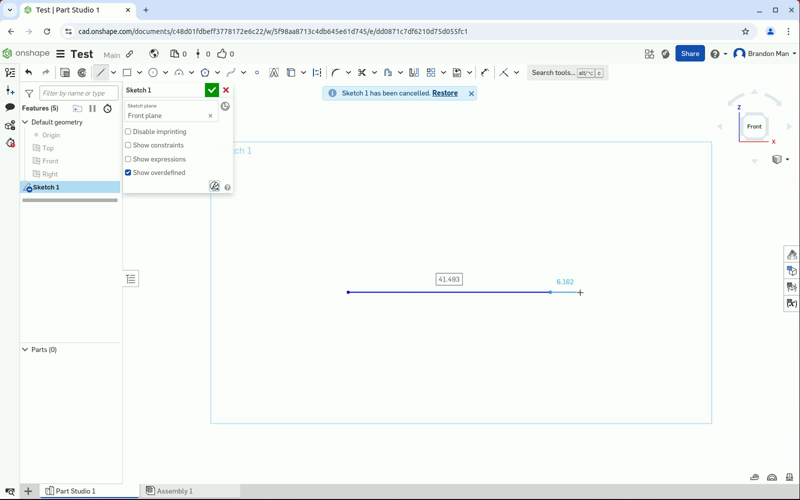
mouse_move(550, 275)
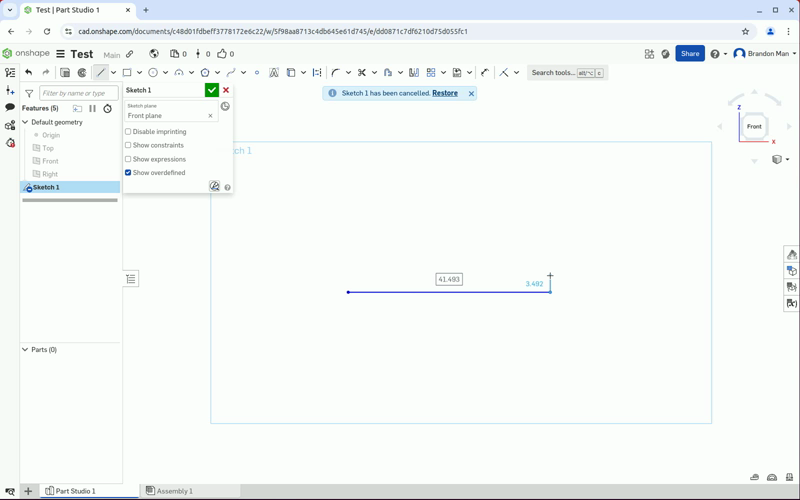
click(550, 275)
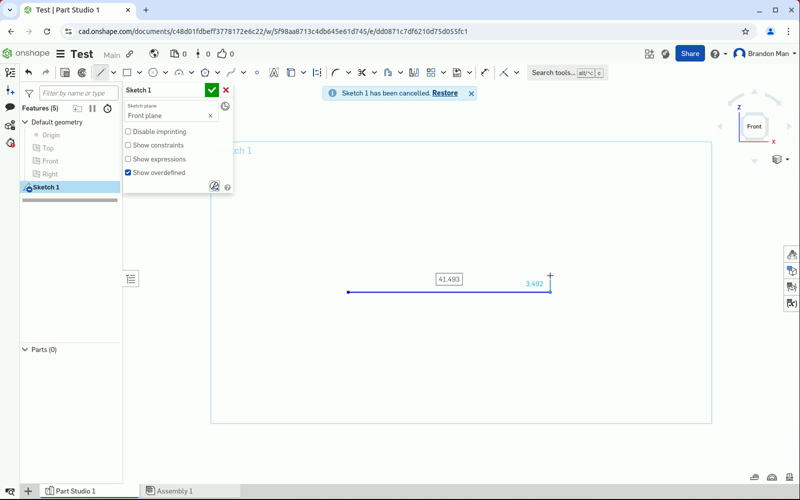
key_up(shift)
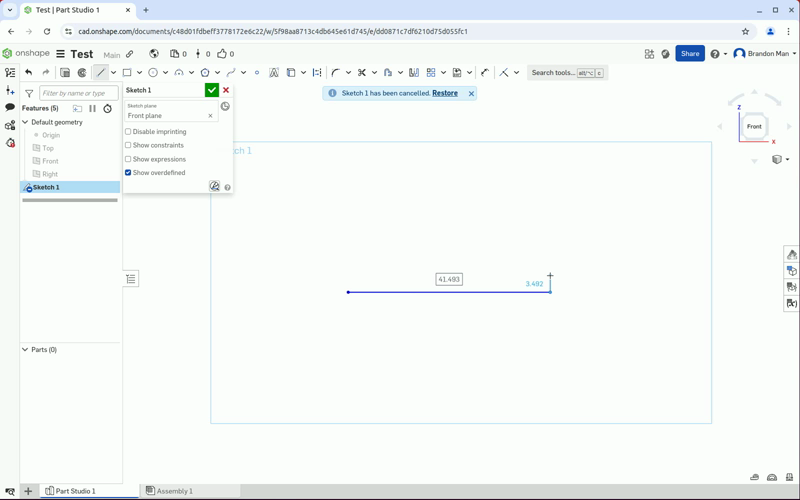
key_down(shift)
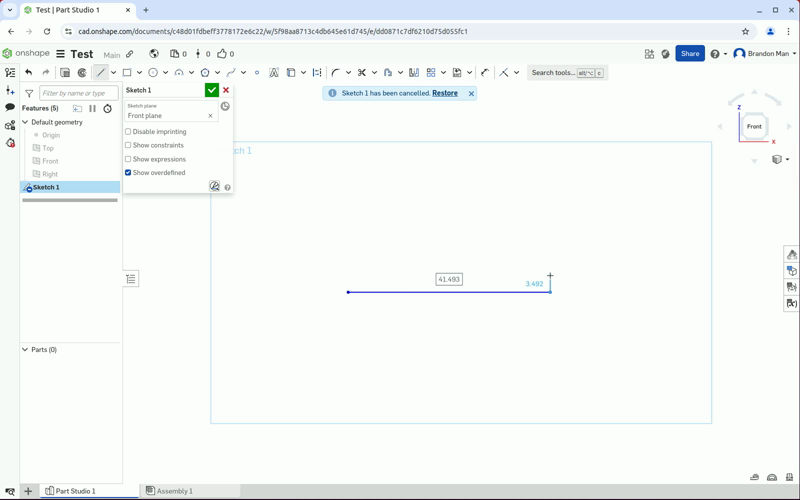
mouse_move(580, 275)
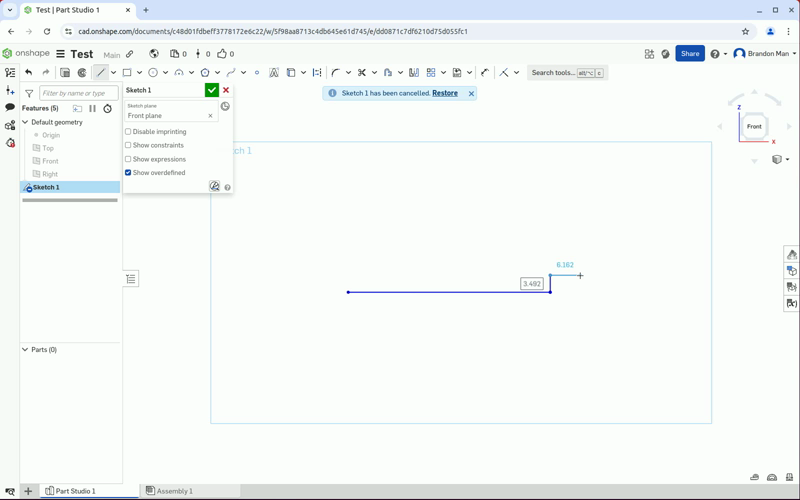
mouse_move(507, 275)
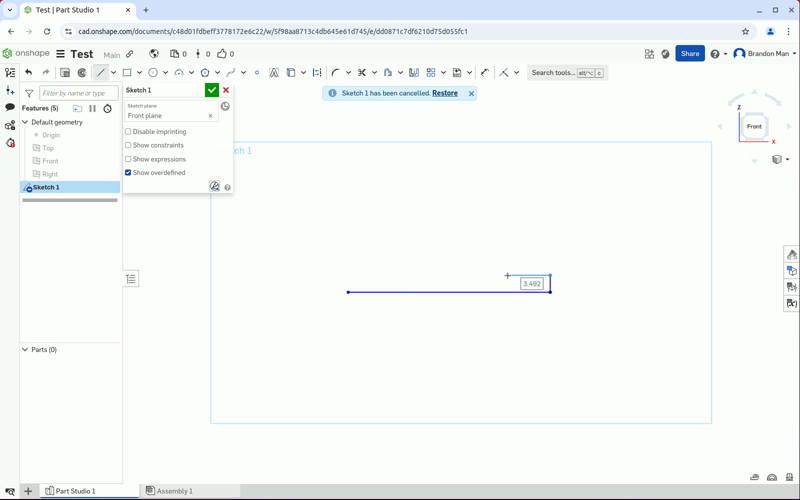
click(507, 275)
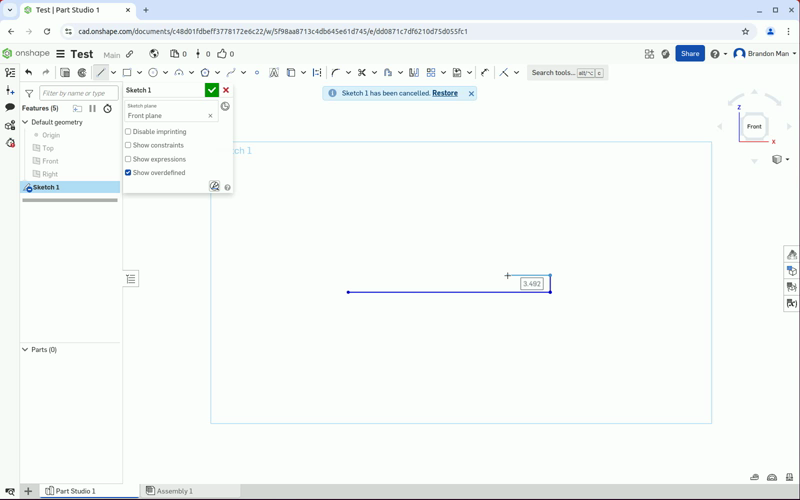
key_up(shift)
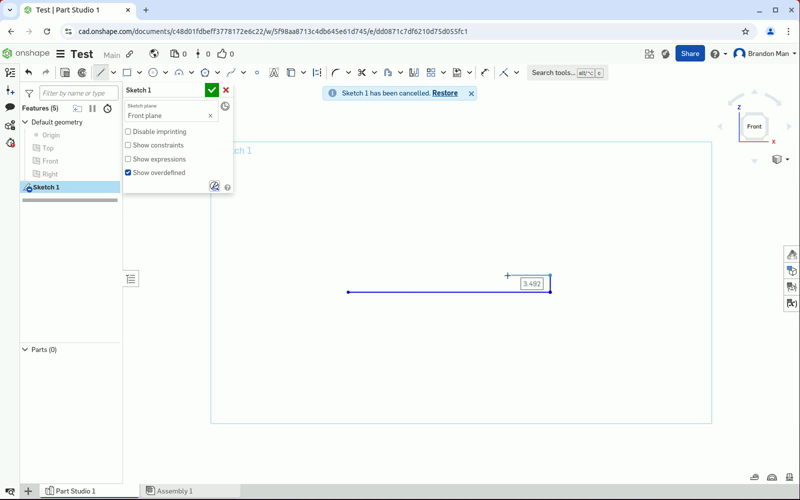
key_down(shift)
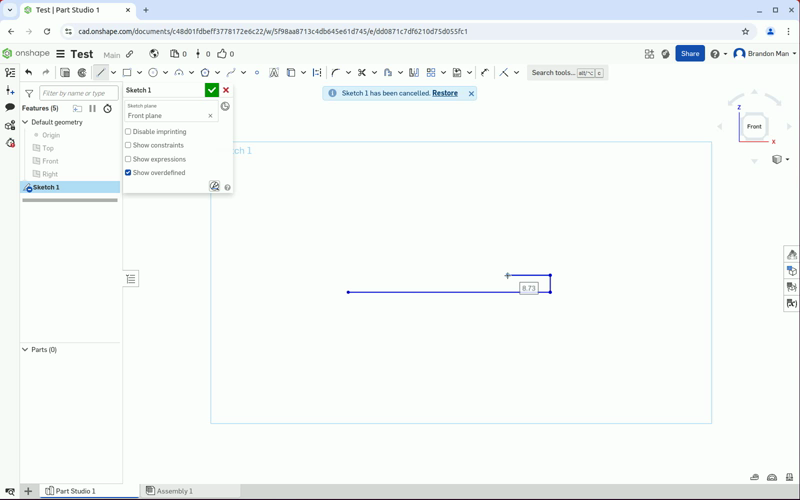
mouse_move(537, 275)
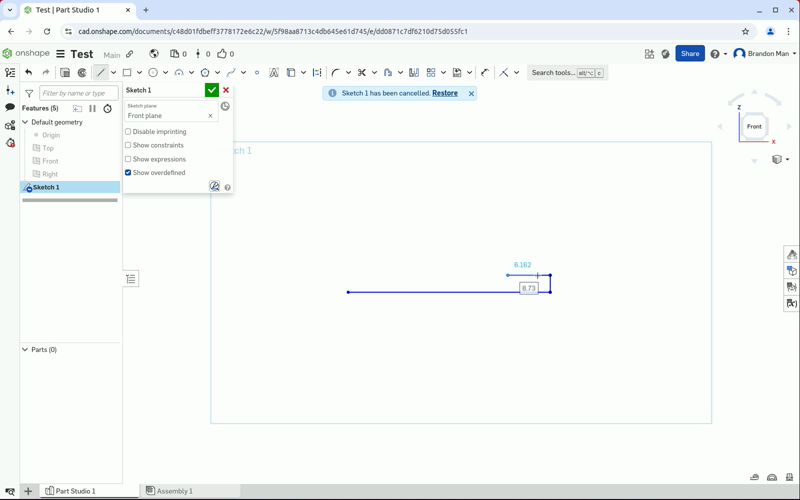
mouse_move(507, 232)
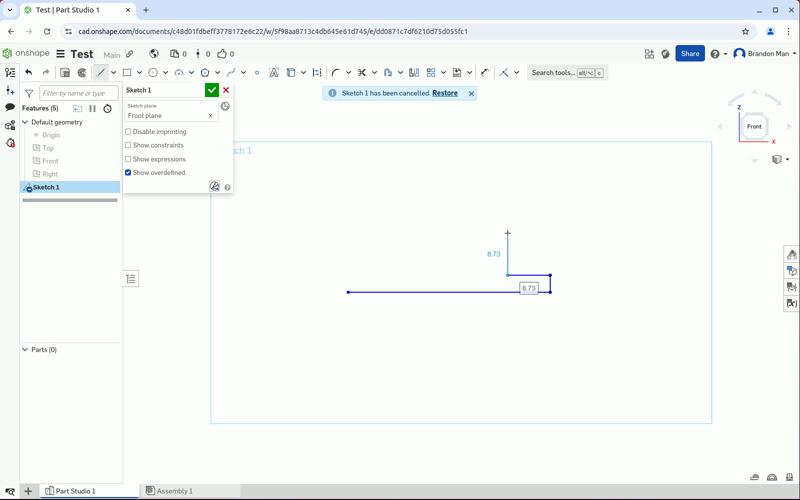
click(507, 232)
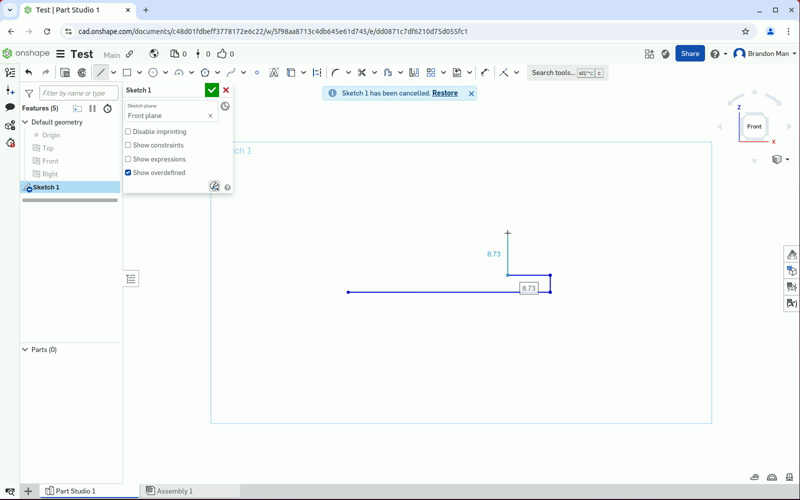
key_up(shift)
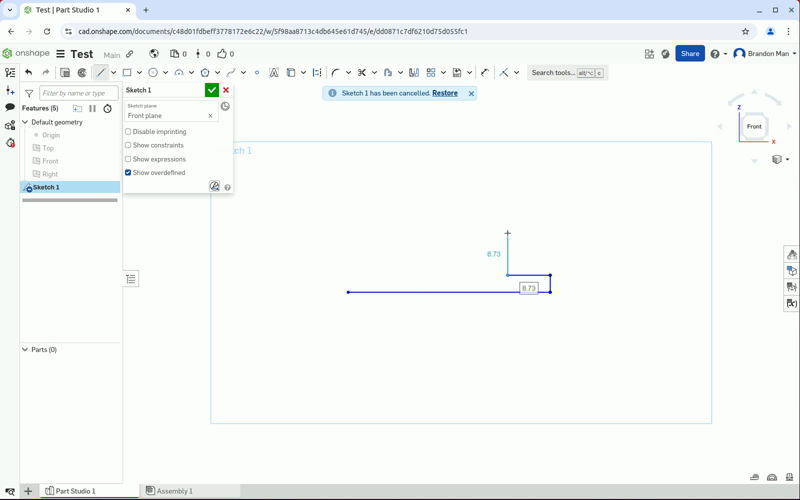
key_down(shift)
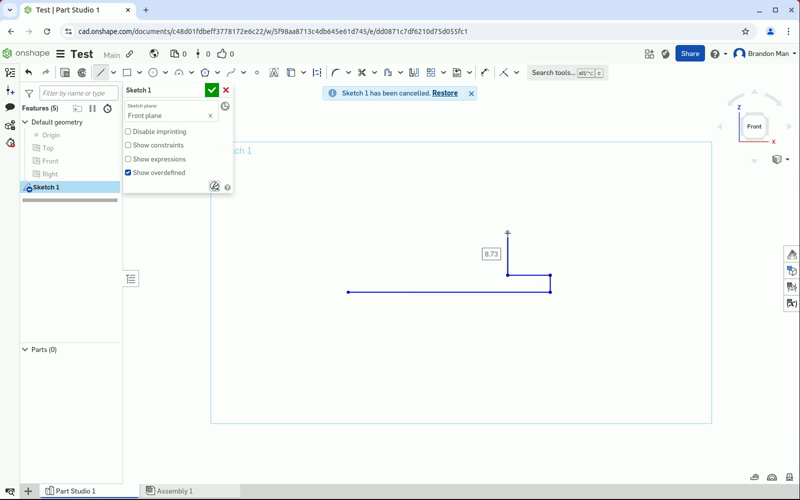
mouse_move(537, 232)
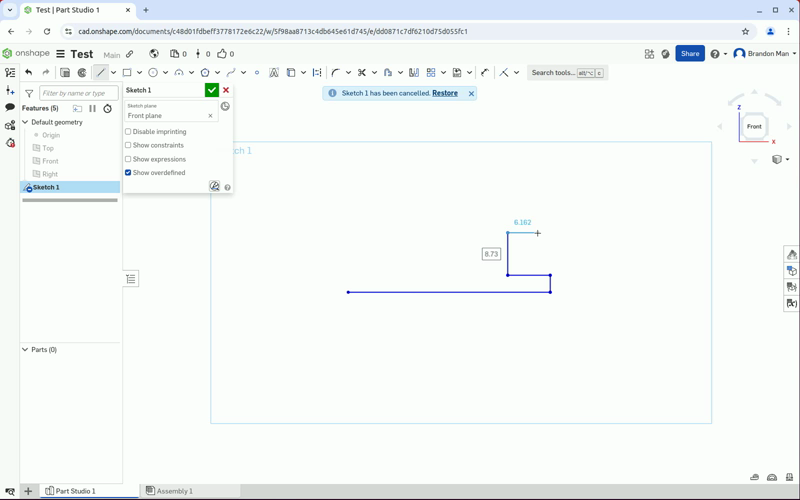
mouse_move(490, 232)
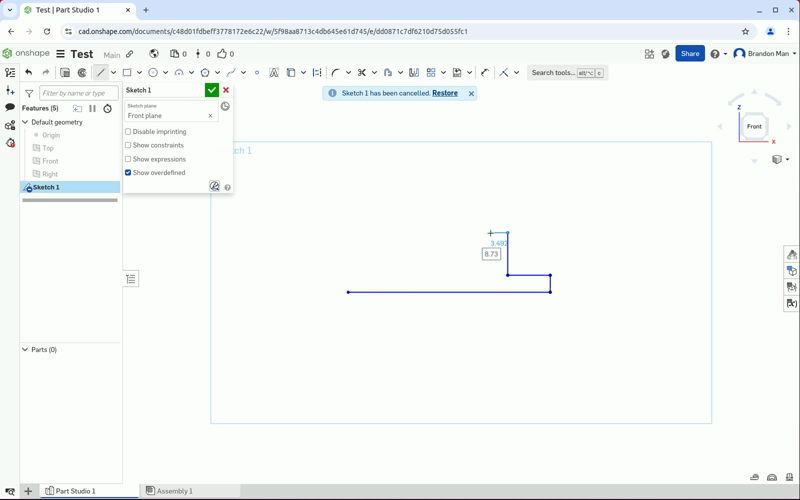
click(490, 232)
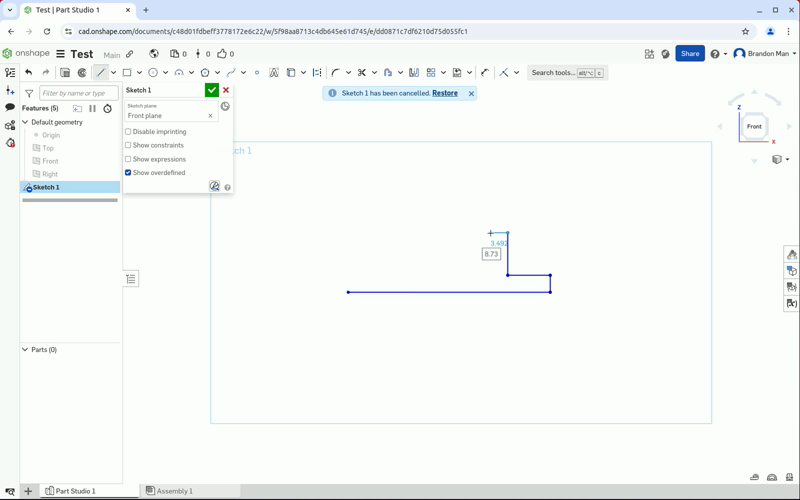
key_up(shift)
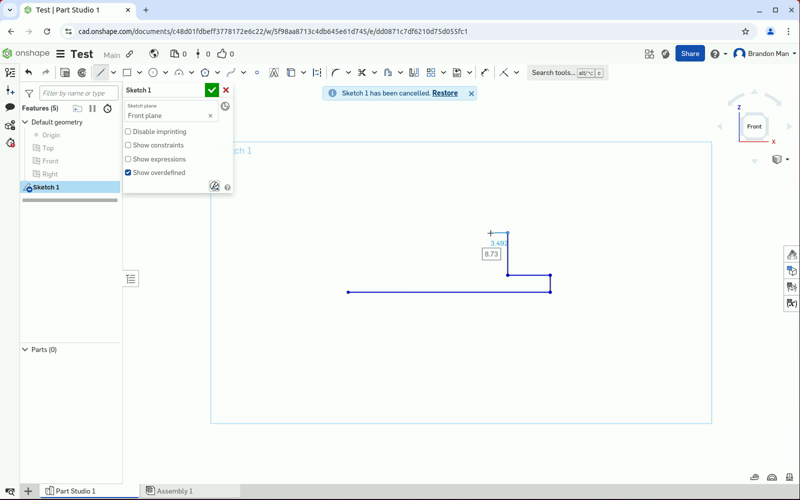
key(esc)
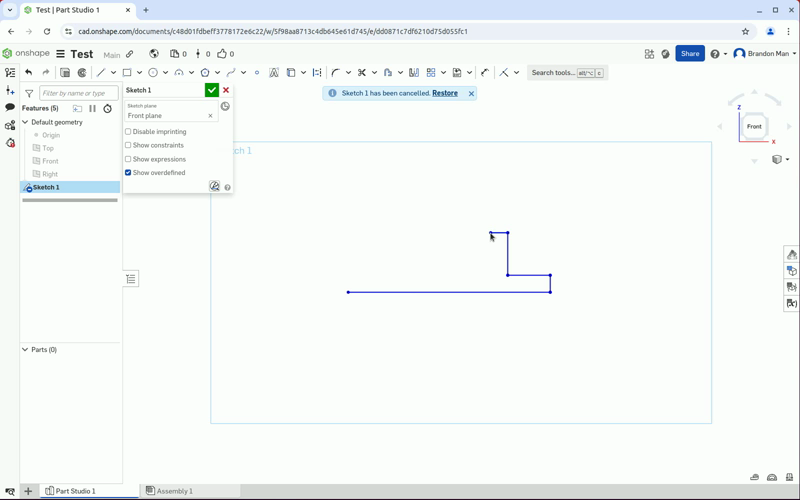
key(a)
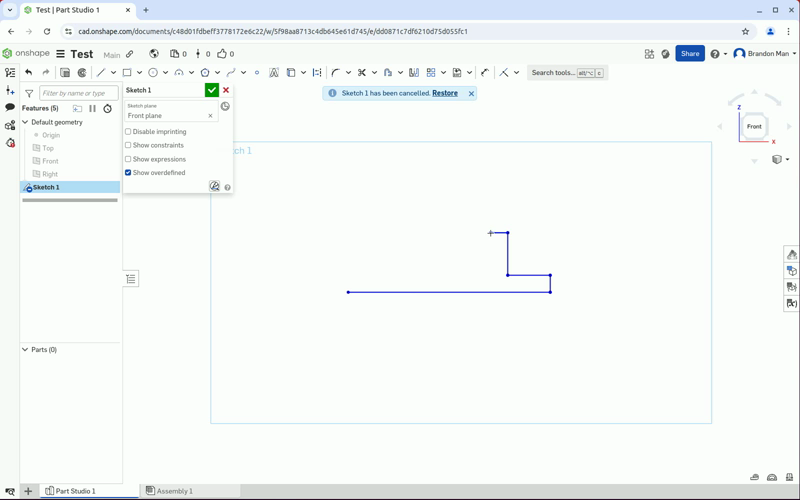
mouse_move(490, 232)
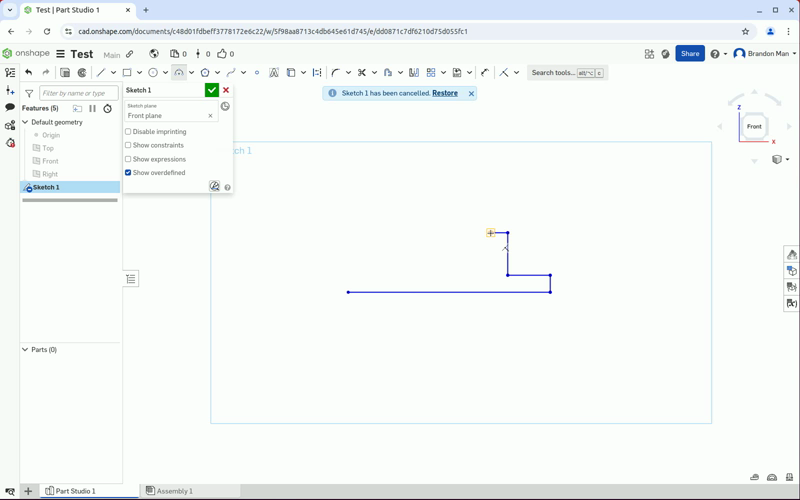
click(490, 232)
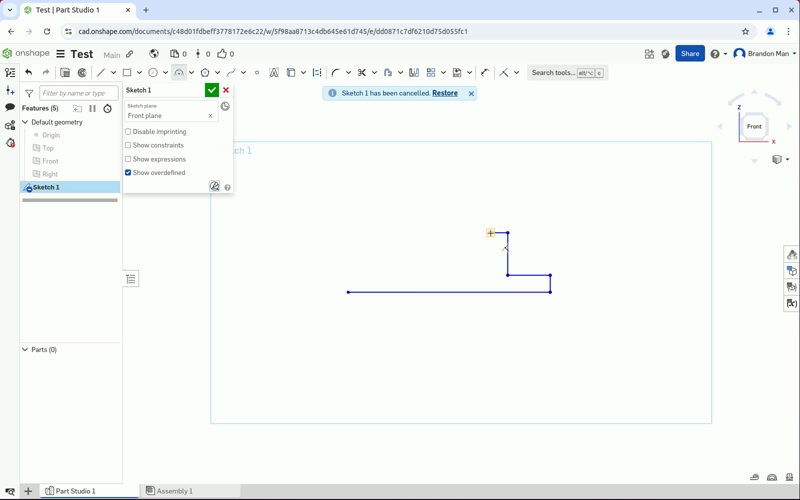
key_down(shift)
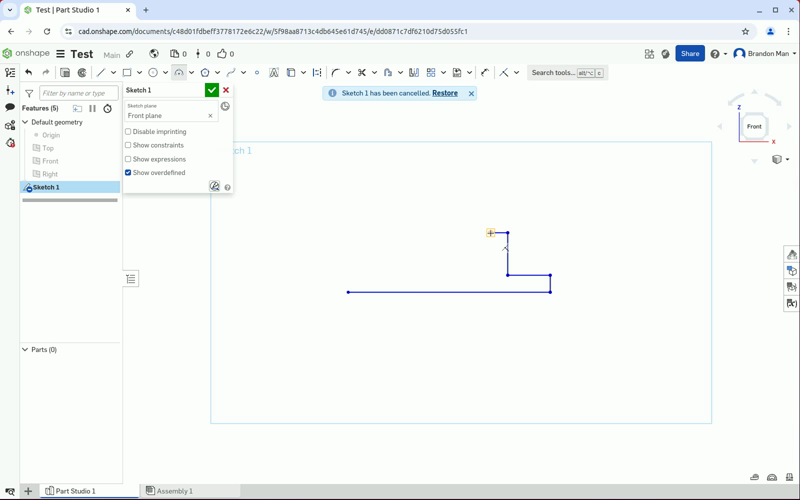
mouse_move(413, 232)
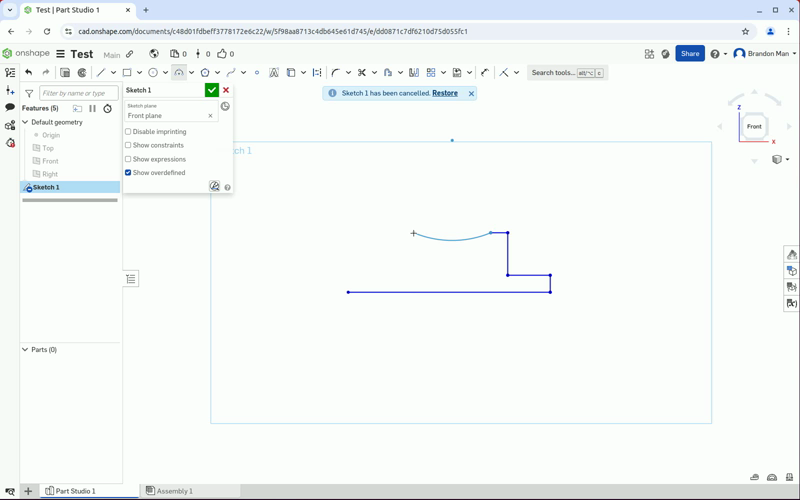
click(413, 232)
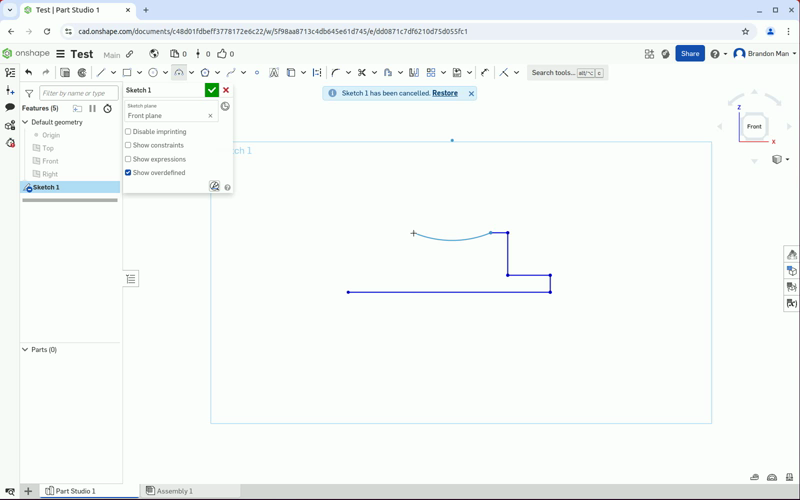
mouse_move(452, 258)
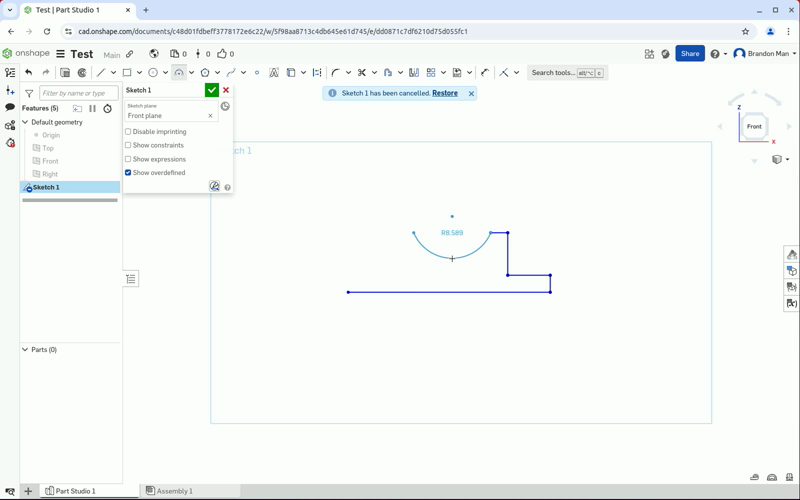
click(452, 258)
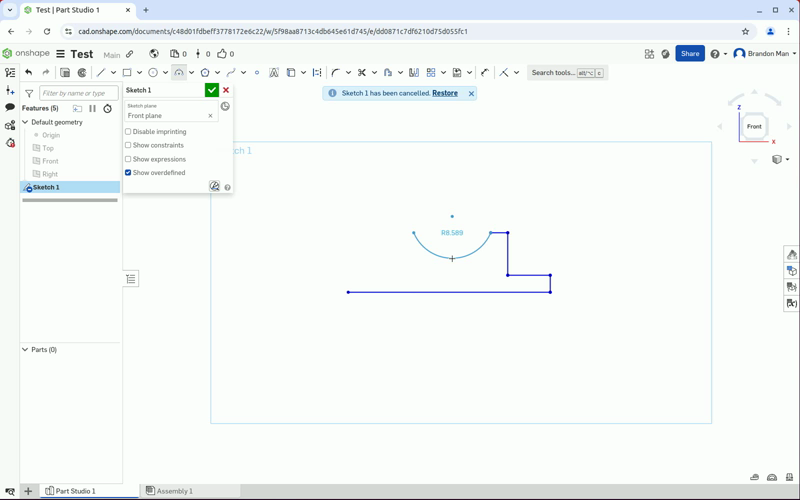
key_up(shift)
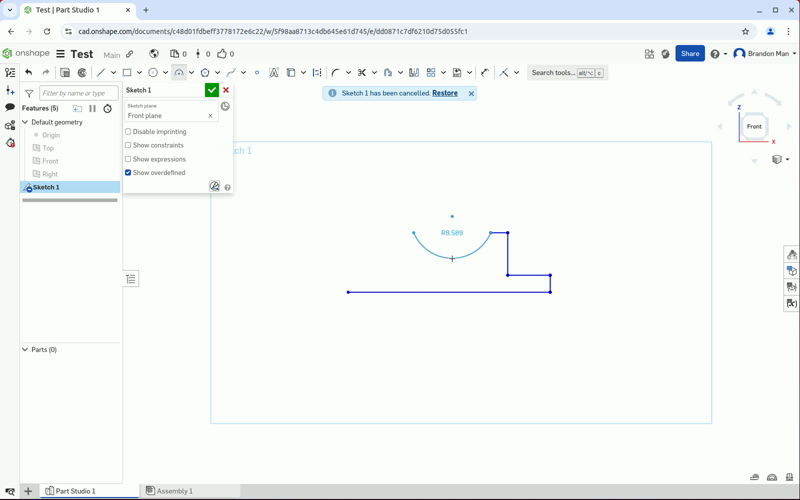
key(esc)
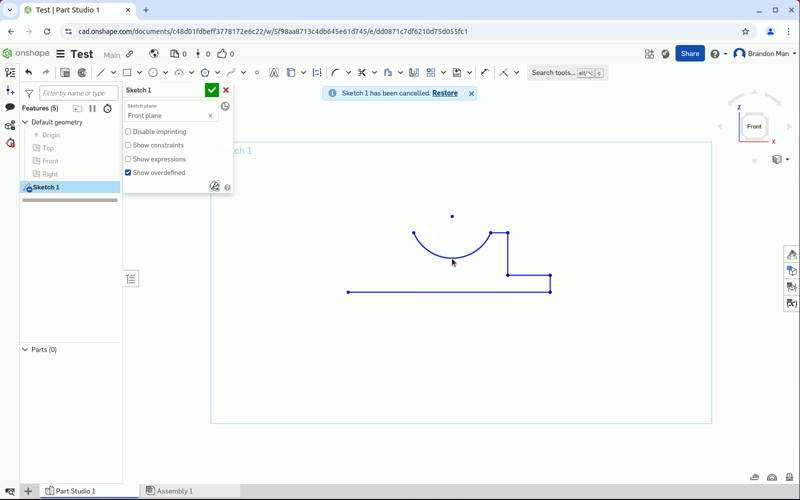
key(l)
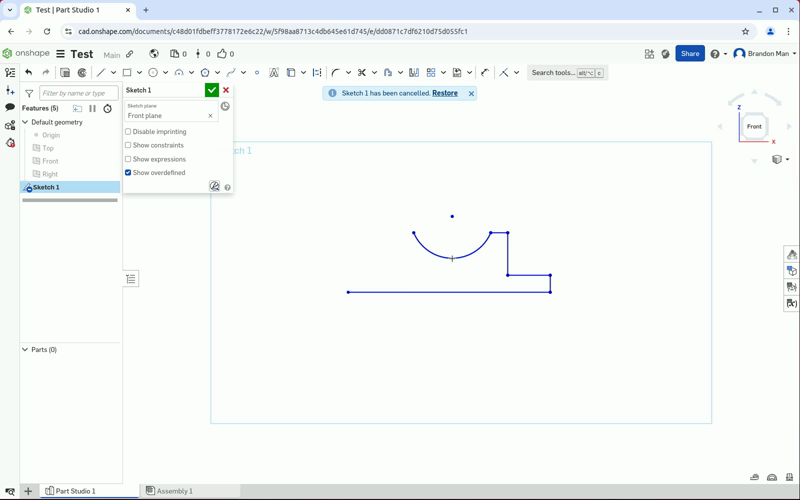
mouse_move(413, 232)
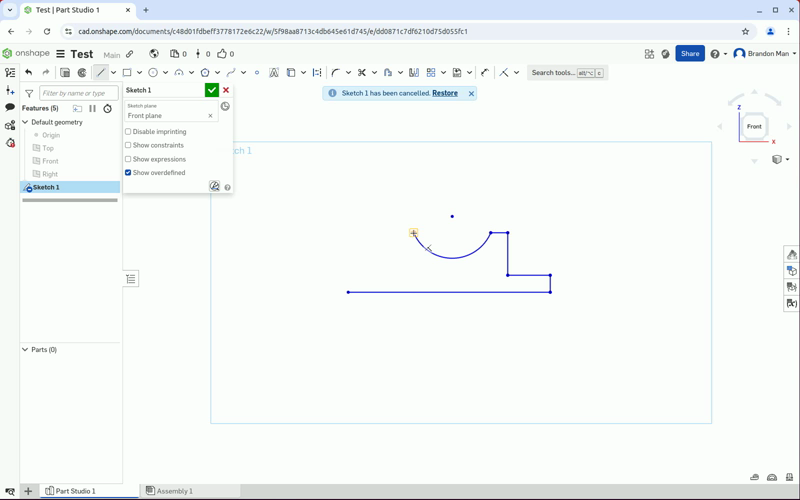
click(413, 232)
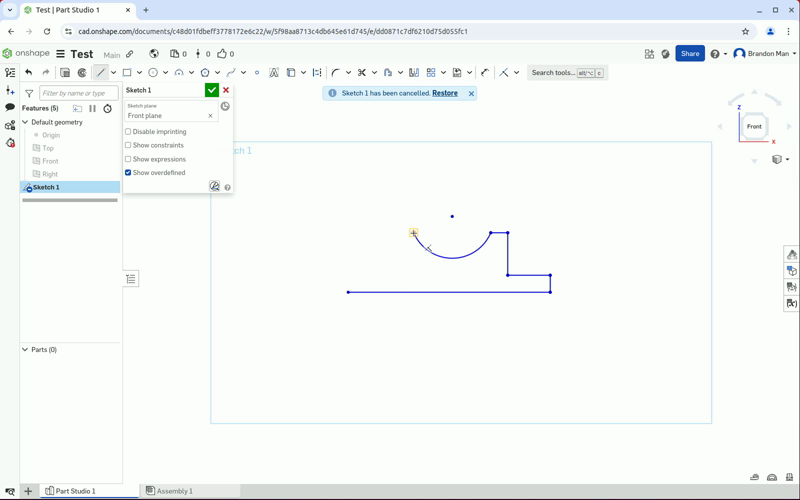
key_down(shift)
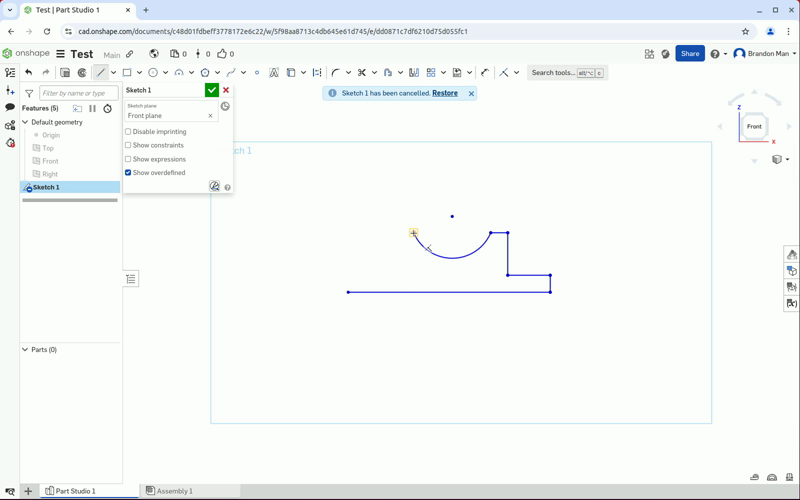
mouse_move(444, 232)
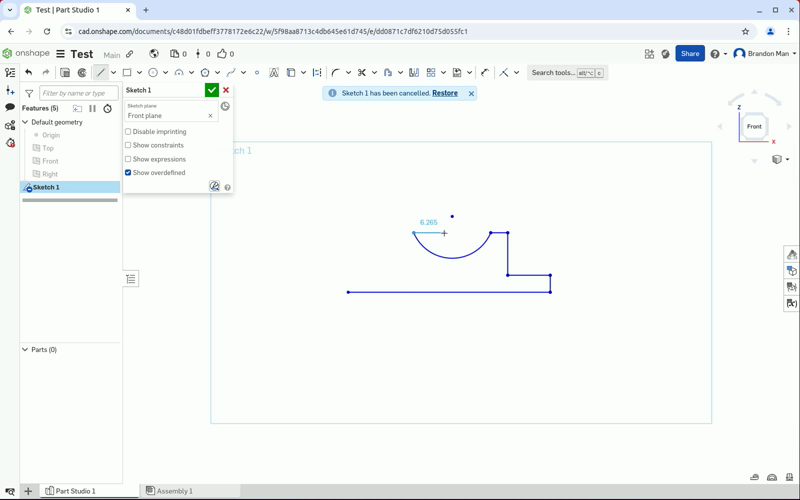
mouse_move(397, 232)
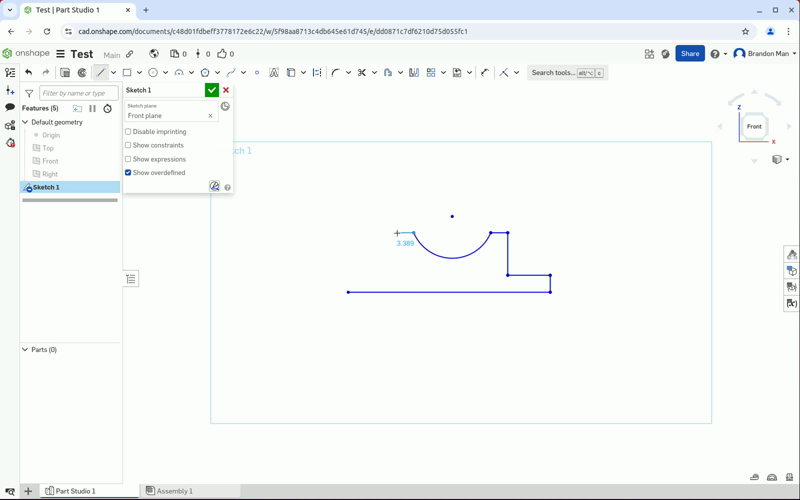
click(397, 232)
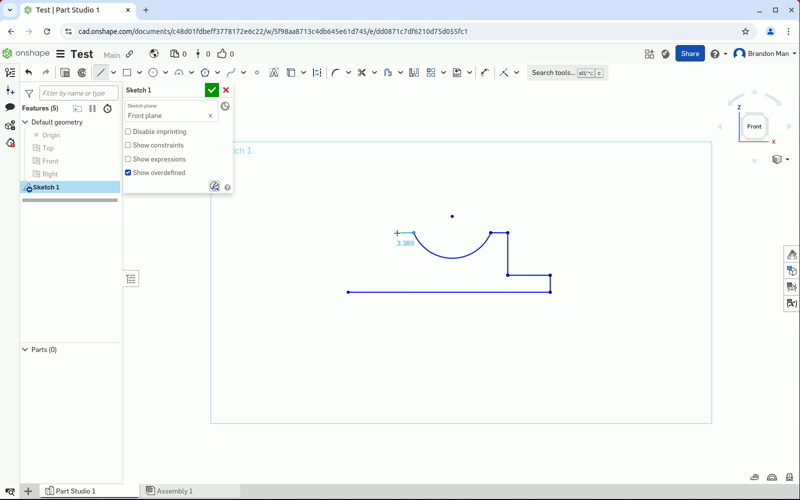
key_up(shift)
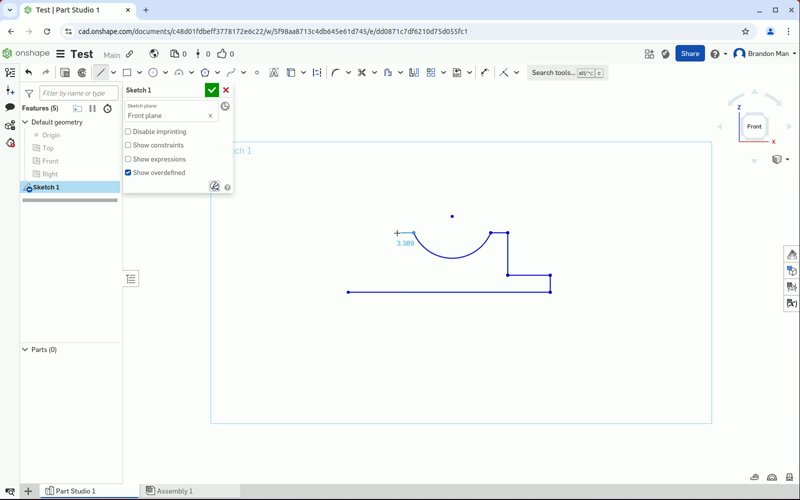
key_down(shift)
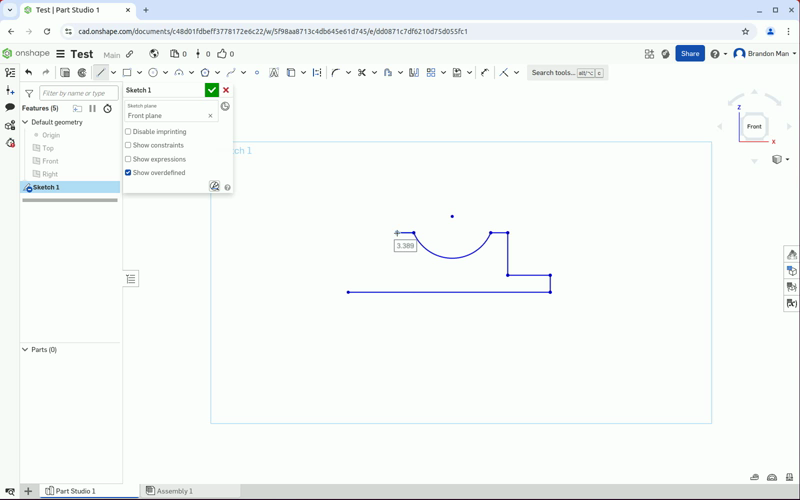
mouse_move(427, 232)
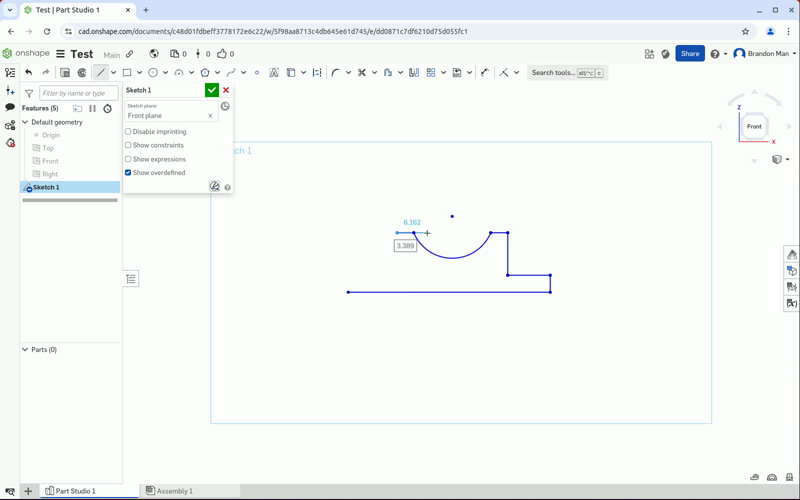
mouse_move(397, 275)
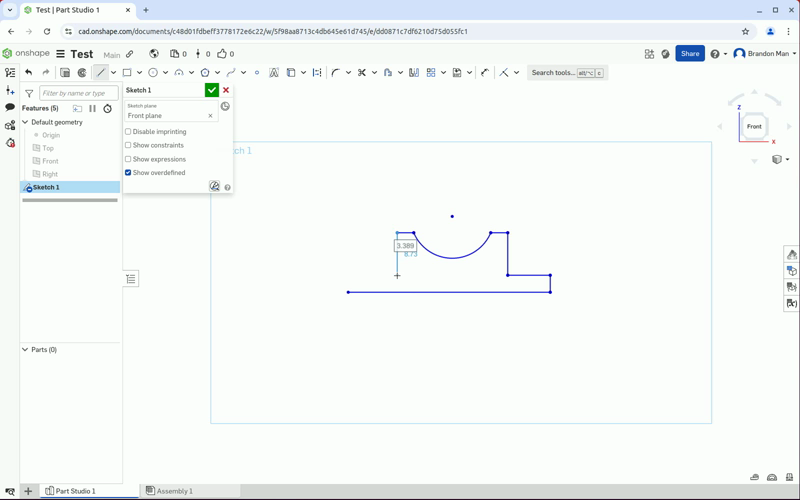
click(397, 275)
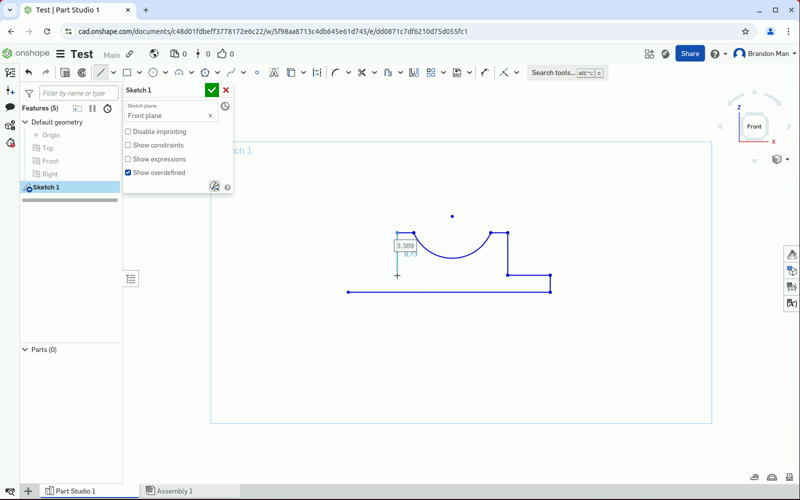
key_up(shift)
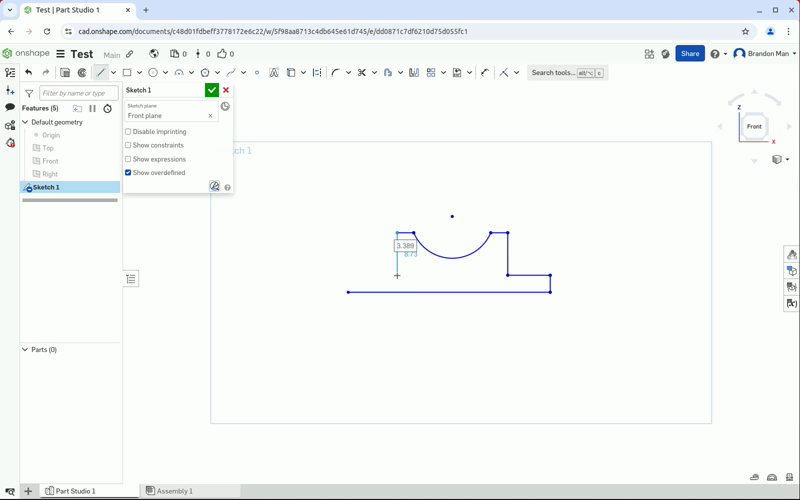
key_down(shift)
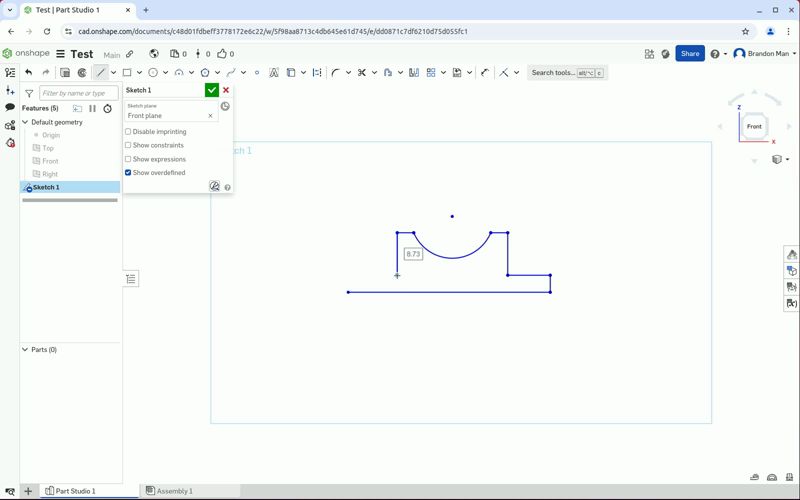
mouse_move(427, 275)
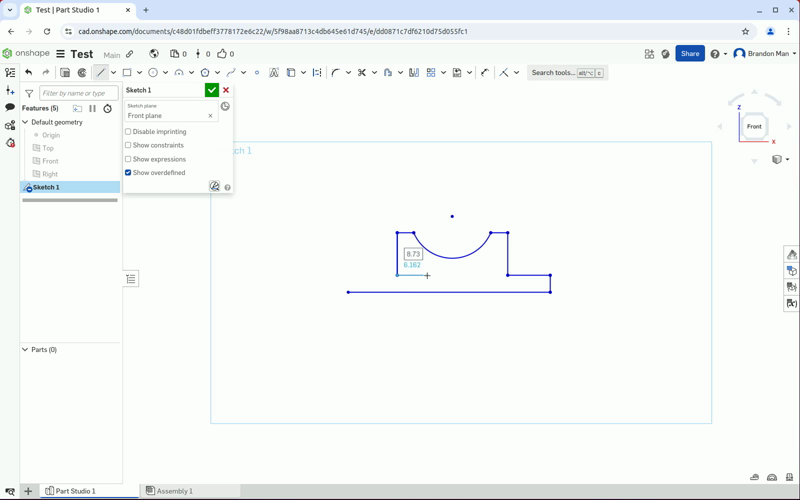
mouse_move(348, 275)
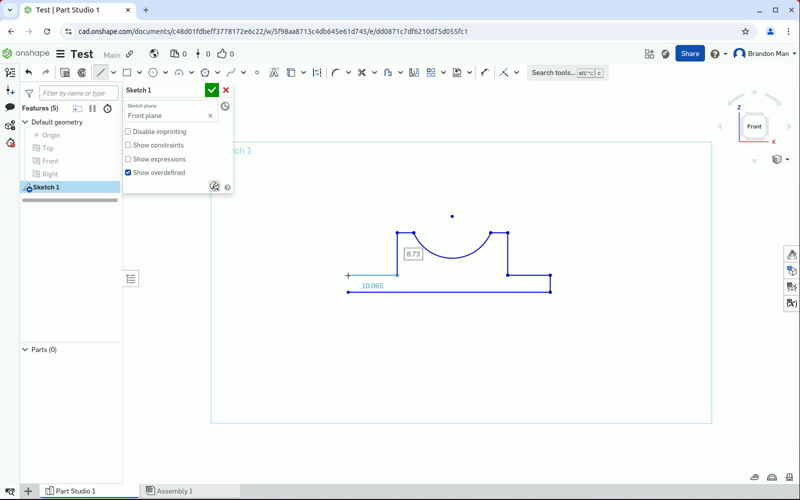
click(348, 275)
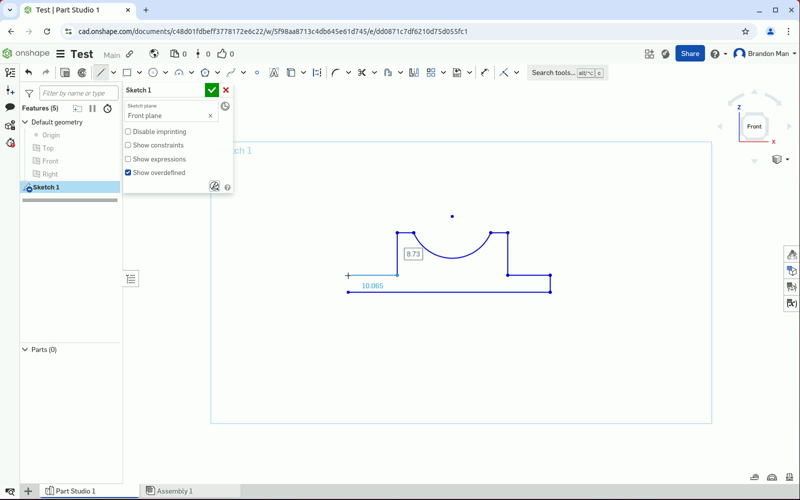
key_up(shift)
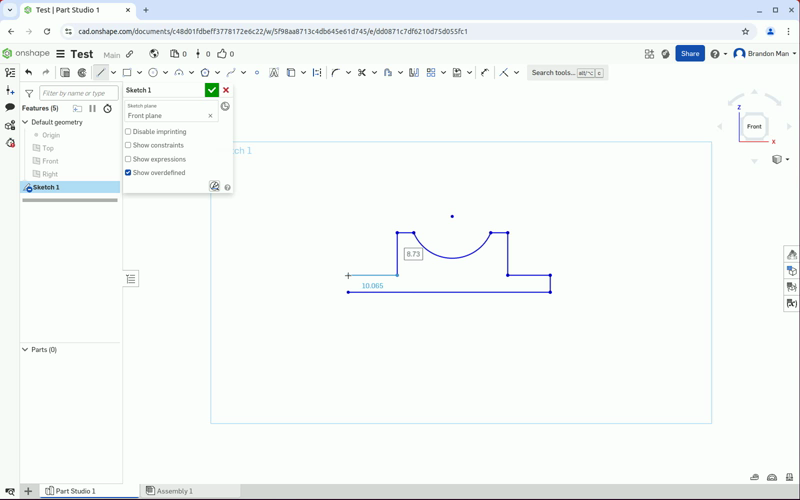
mouse_move(378, 275)
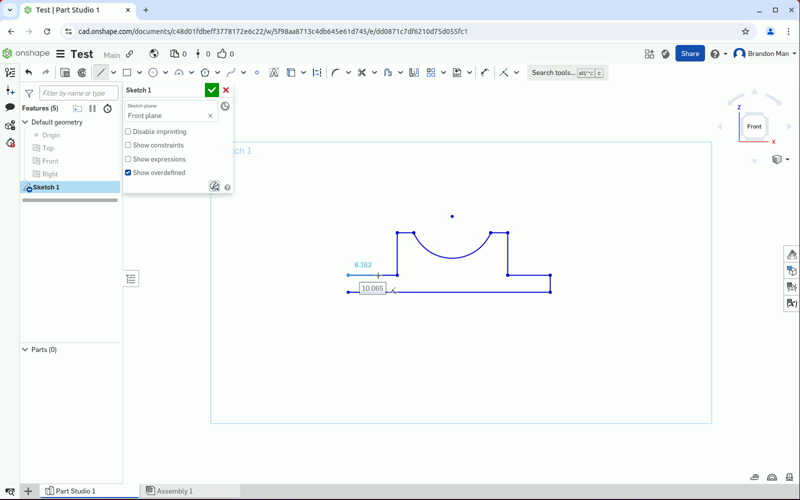
key_down(shift)
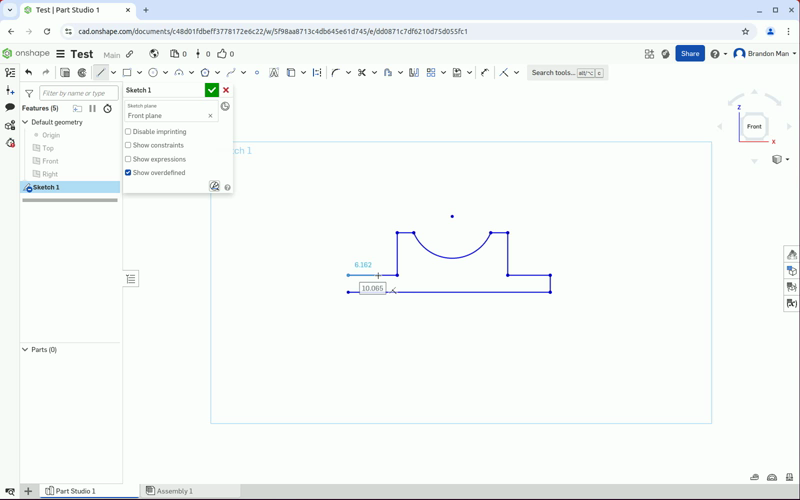
mouse_move(348, 292)
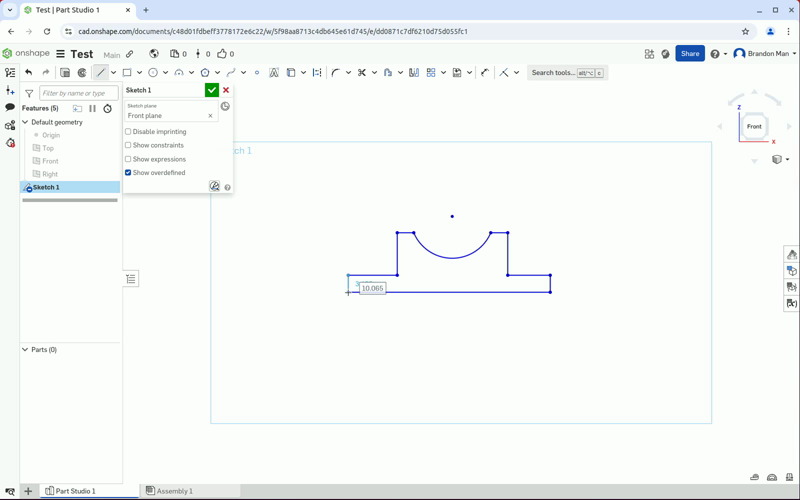
key_up(shift)
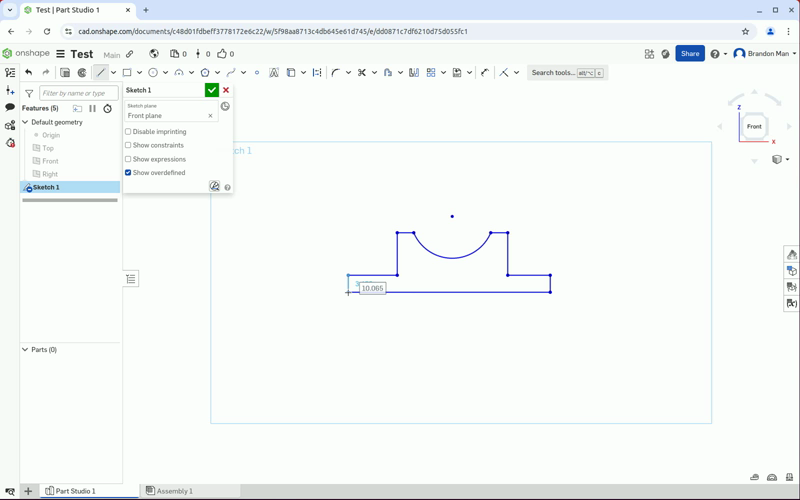
click(348, 292)
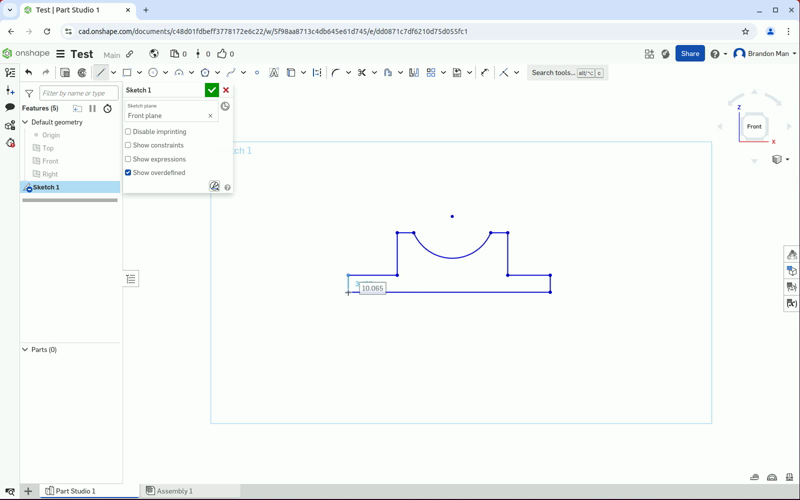
key(esc)
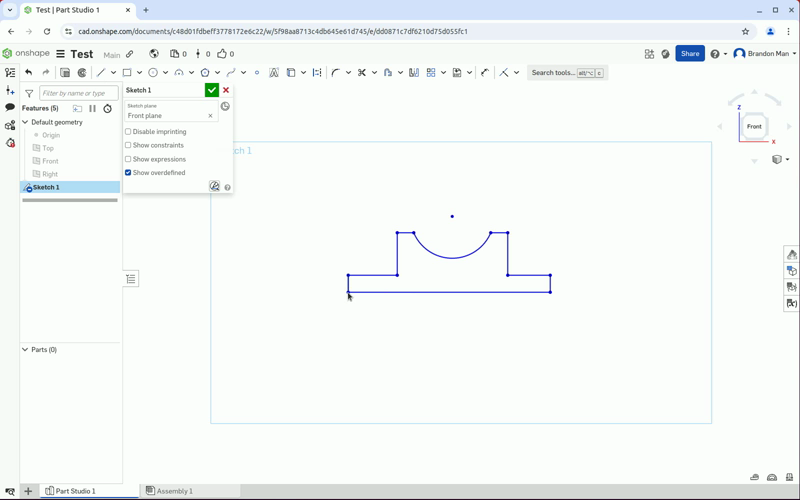
mouse_move(472, 259)
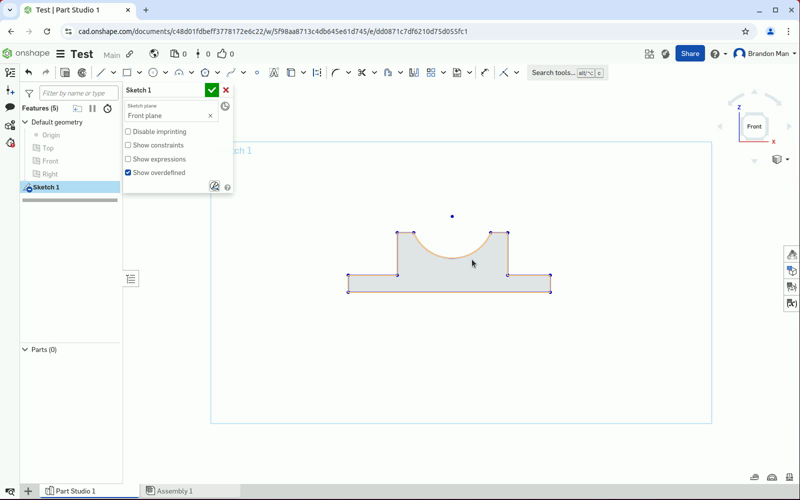
click(472, 259)
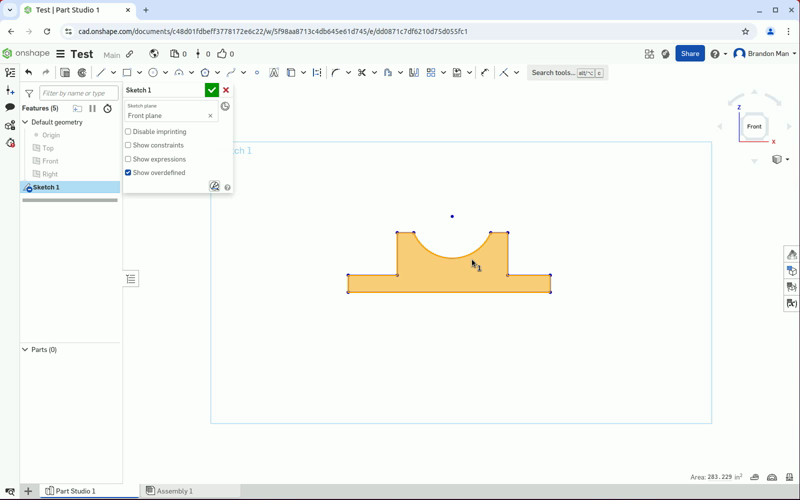
mouse_move(73, 352)
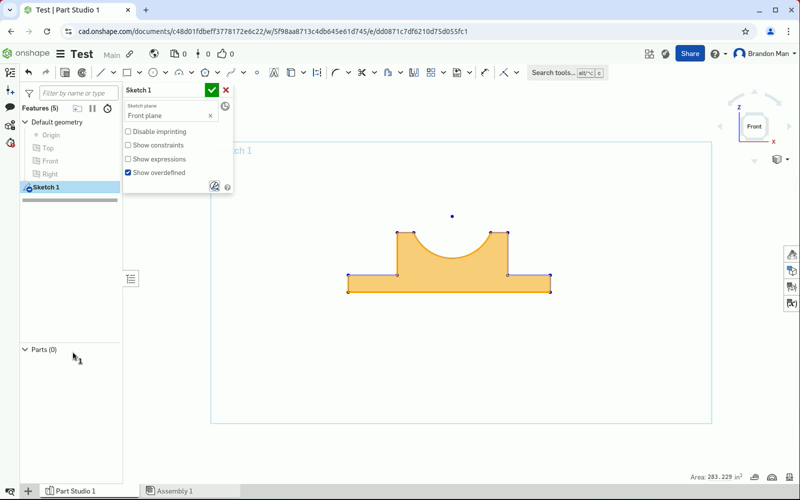
key(shift+y)
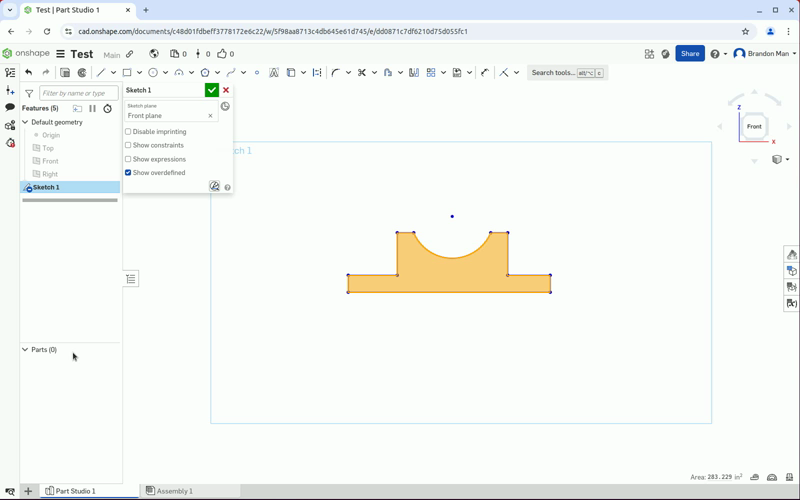
key(shift+e)
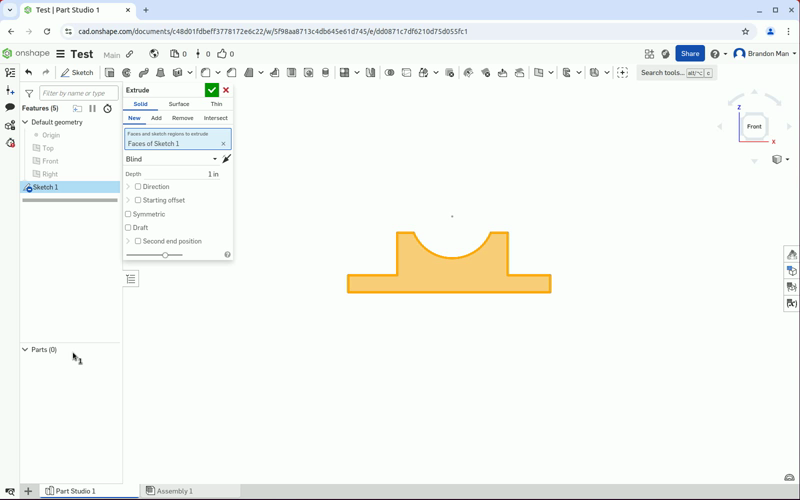
mouse_move(143, 106)
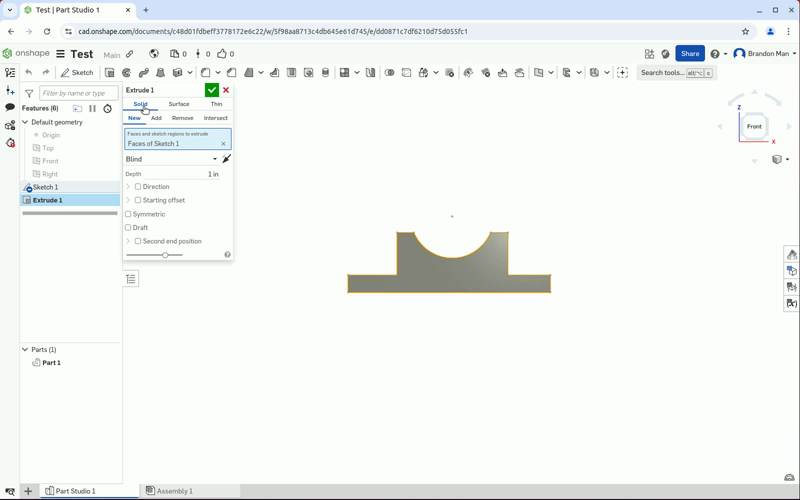
click(143, 106)
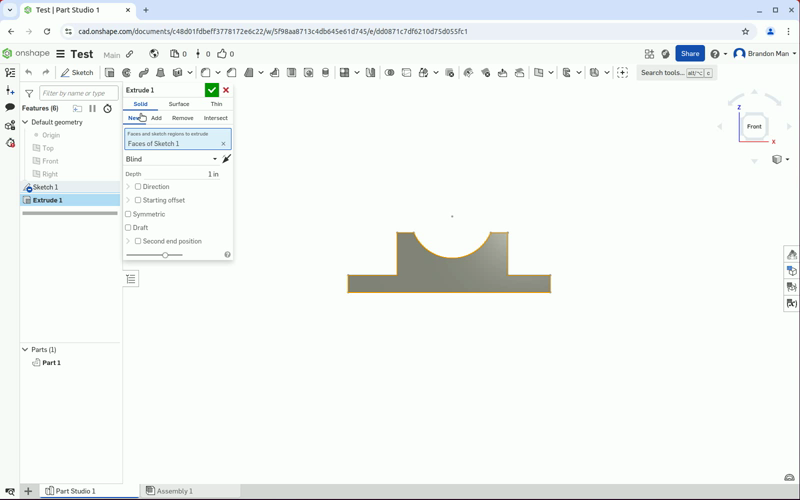
mouse_move(137, 120)
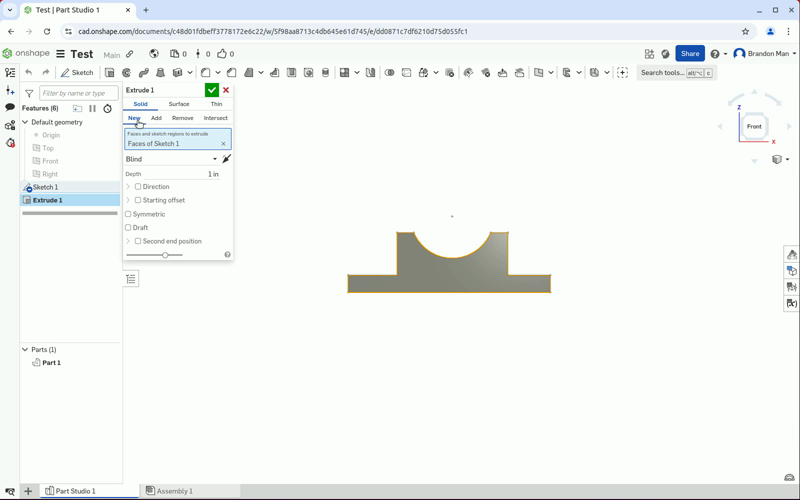
click(137, 120)
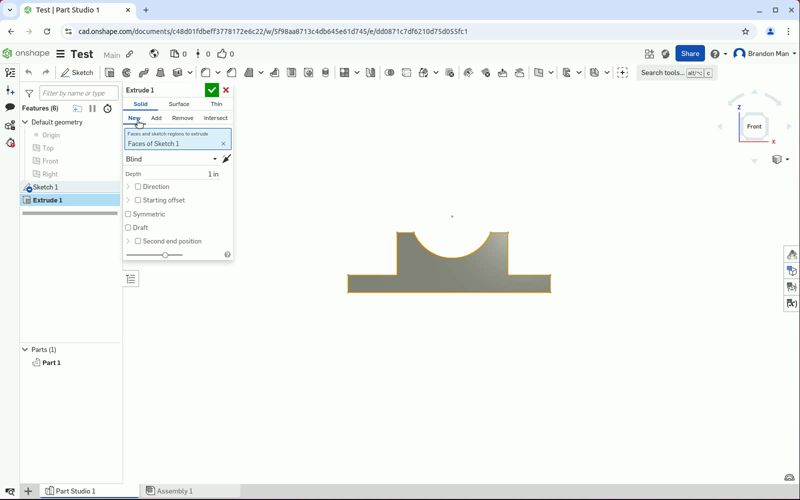
key(tab, 4)
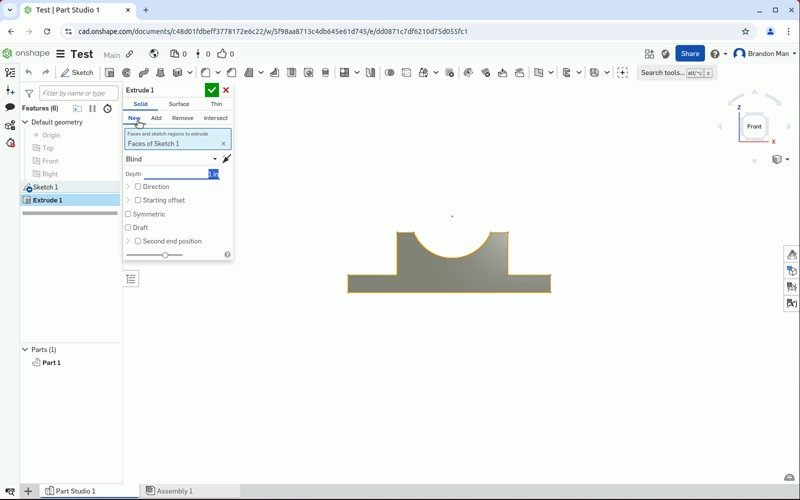
text(15.646)
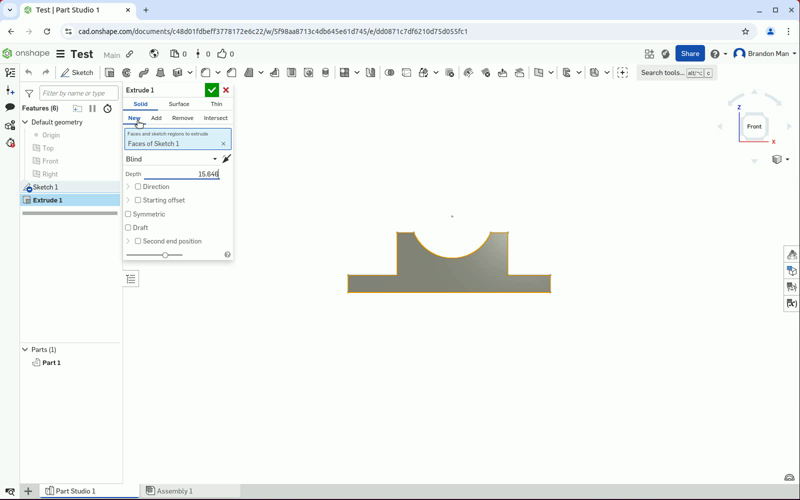
key(enter)
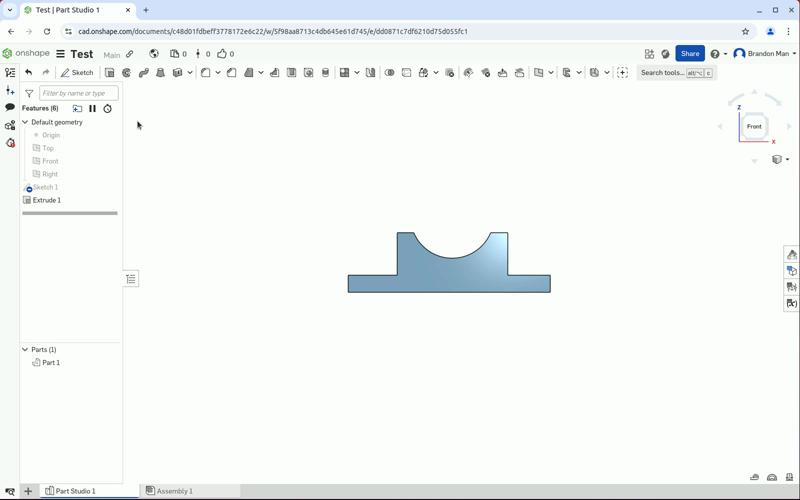
key(shift+h)
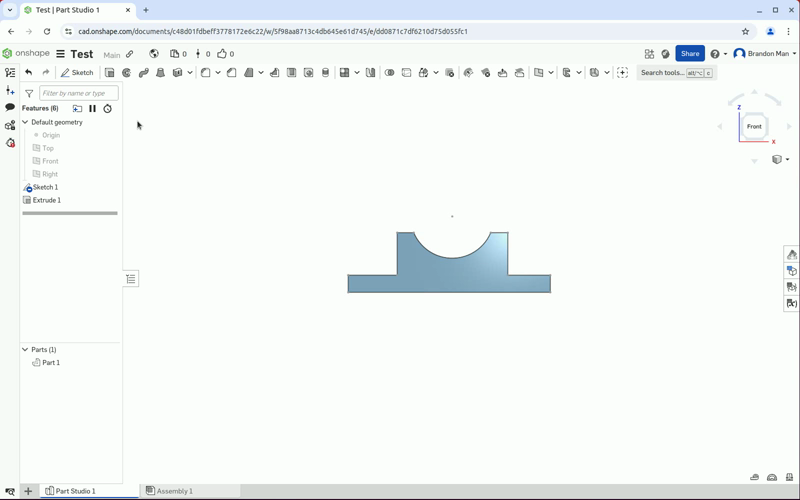
key(shift+h)
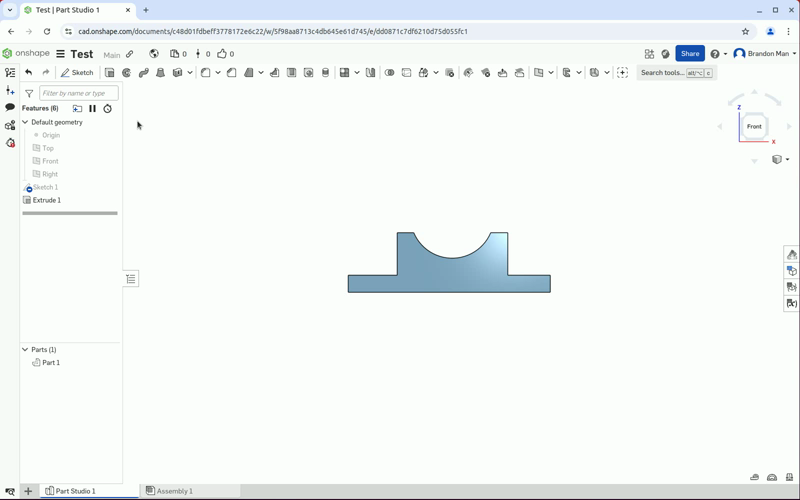
mouse_move(73, 189)
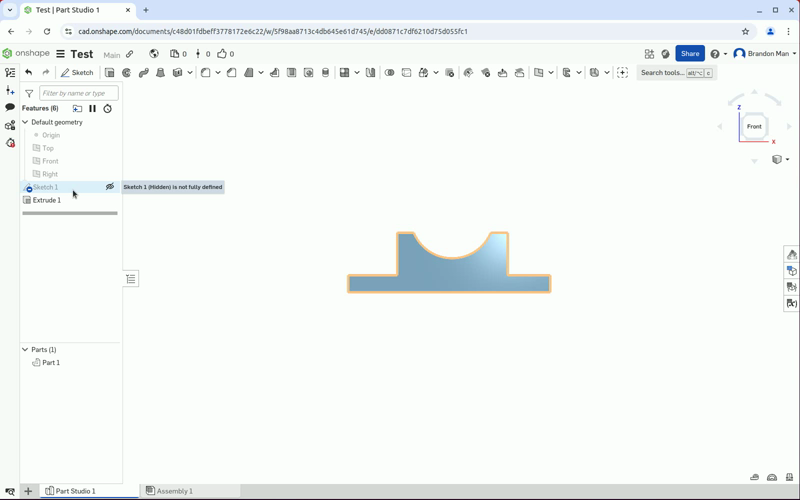
click(73, 189)
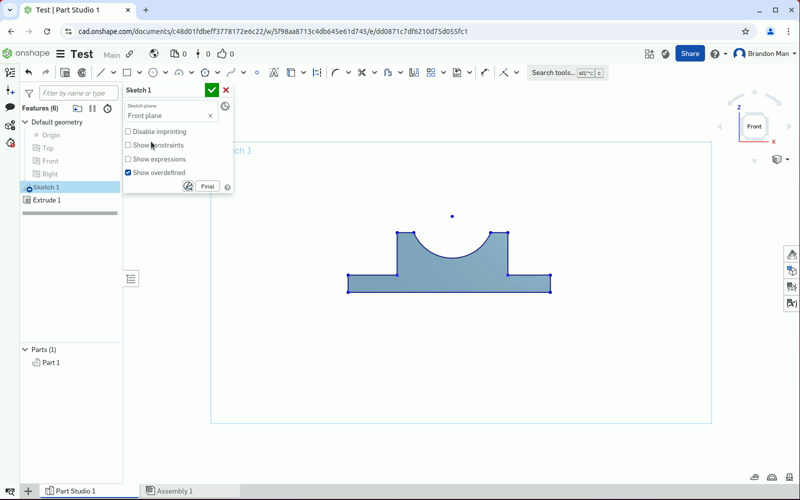
mouse_move(229, 92)
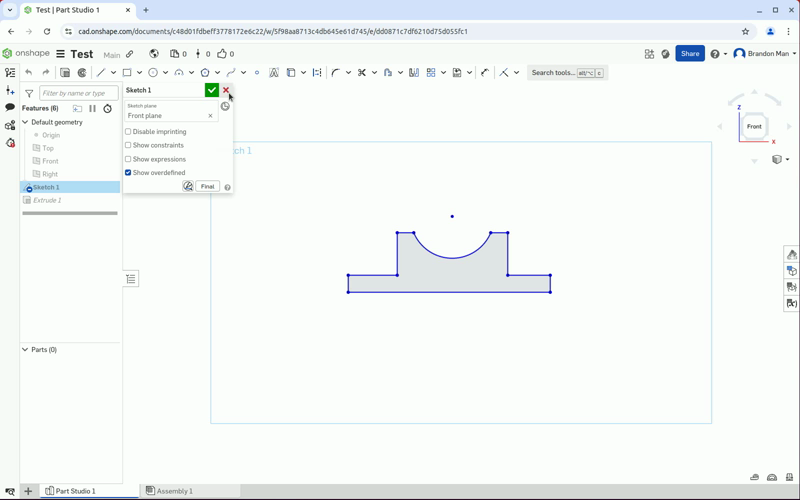
click(229, 92)
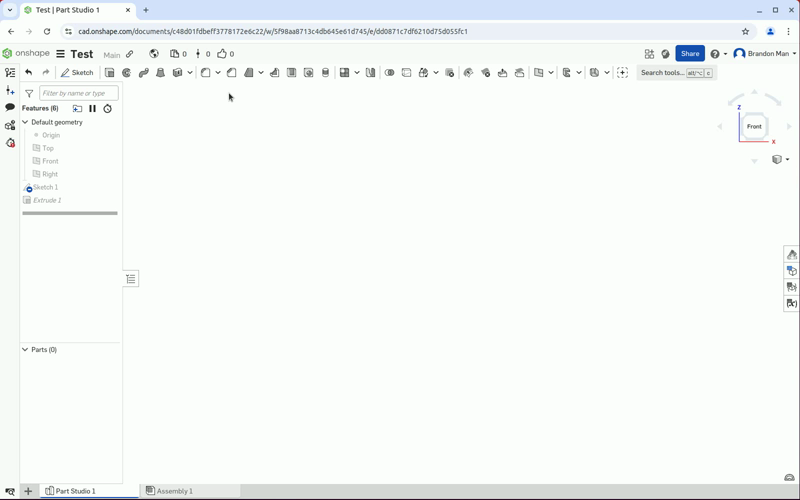
mouse_move(73, 352)
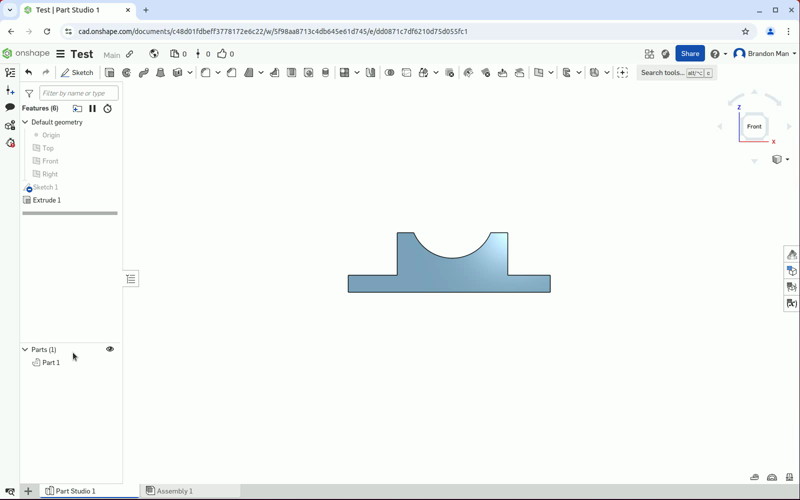
key(y)
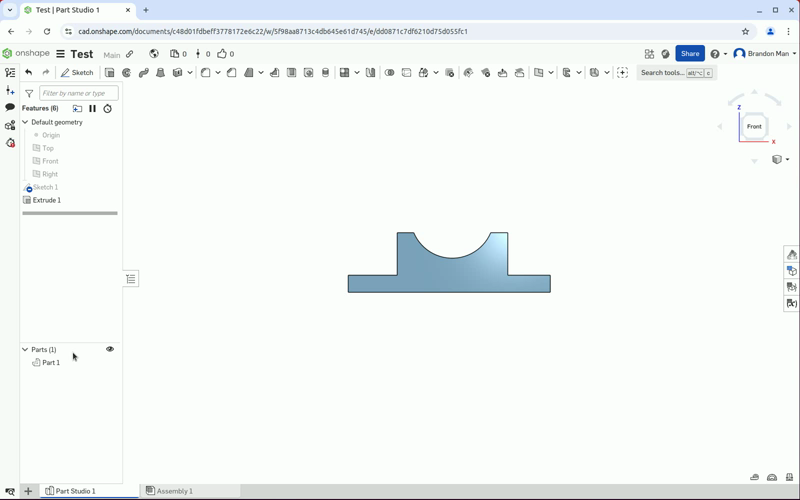
key(shift+p)
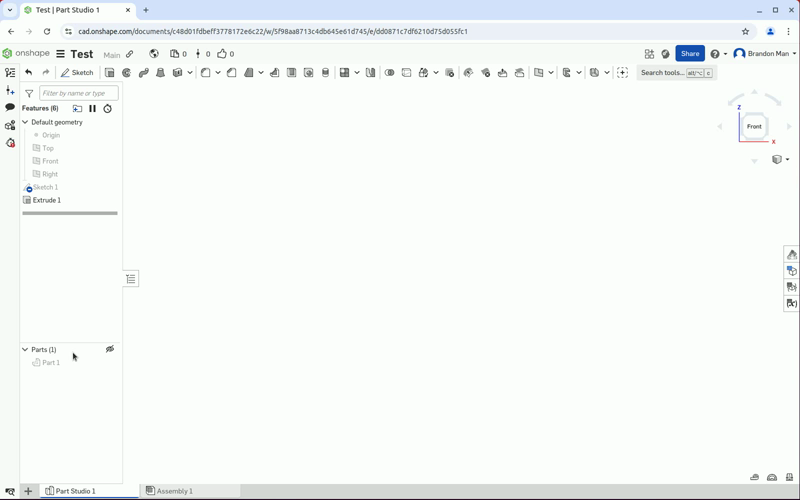
key(space)
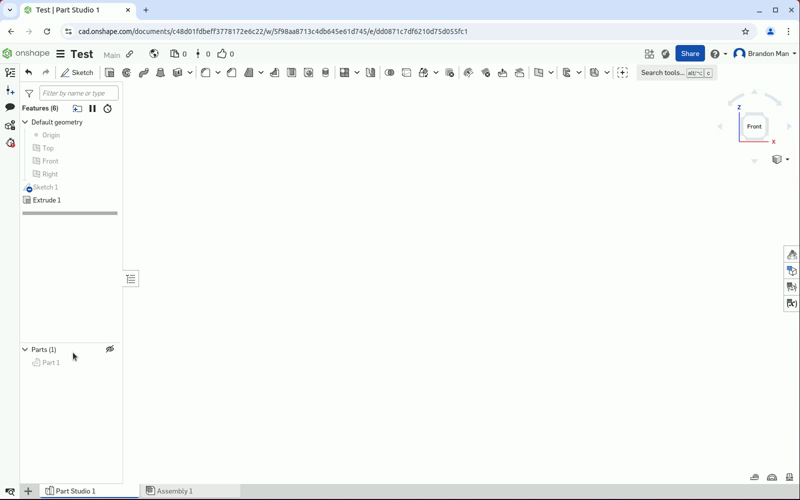
key_down(shift)
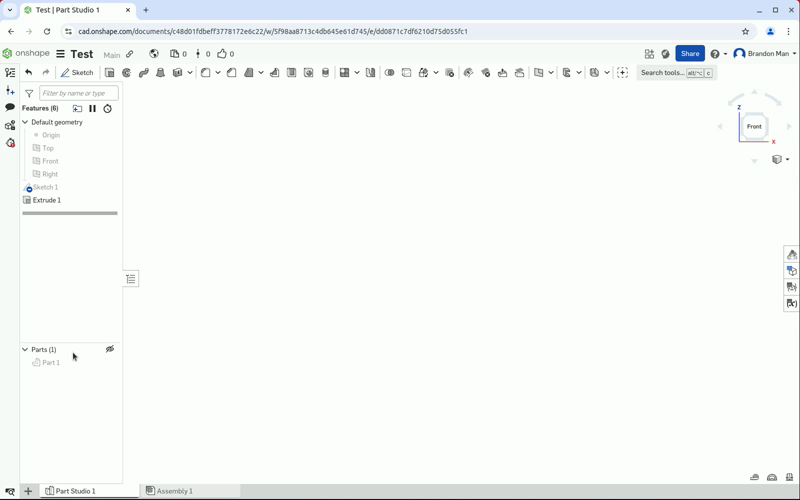
key(down)
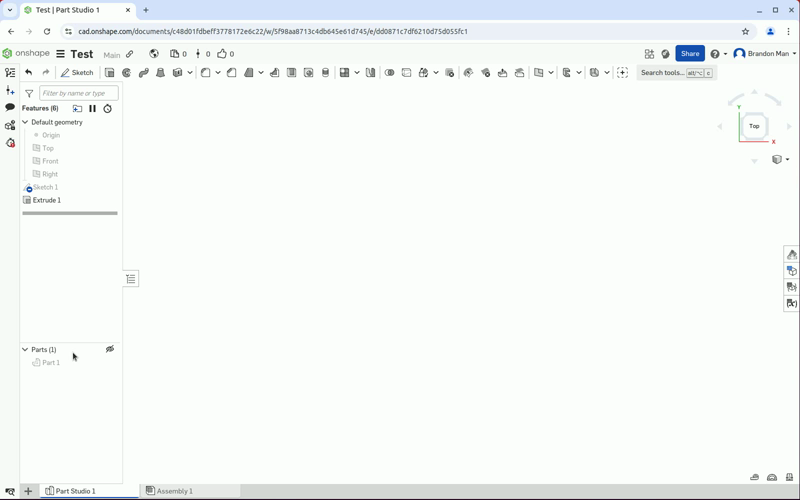
key_up(shift)
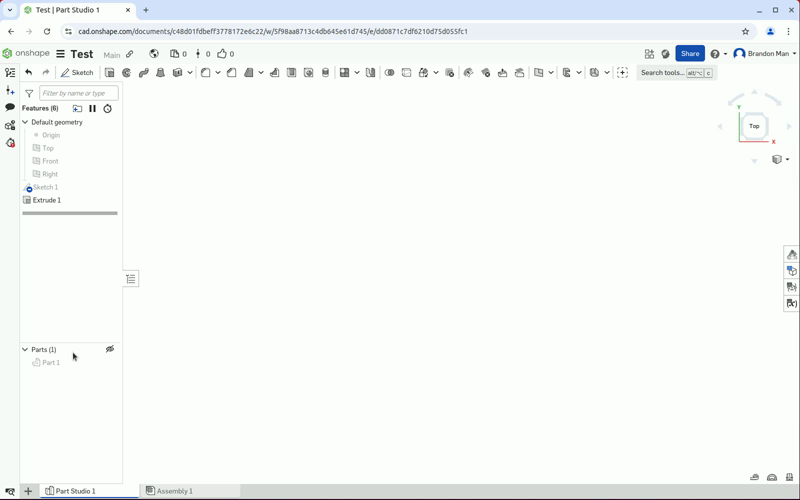
mouse_move(73, 352)
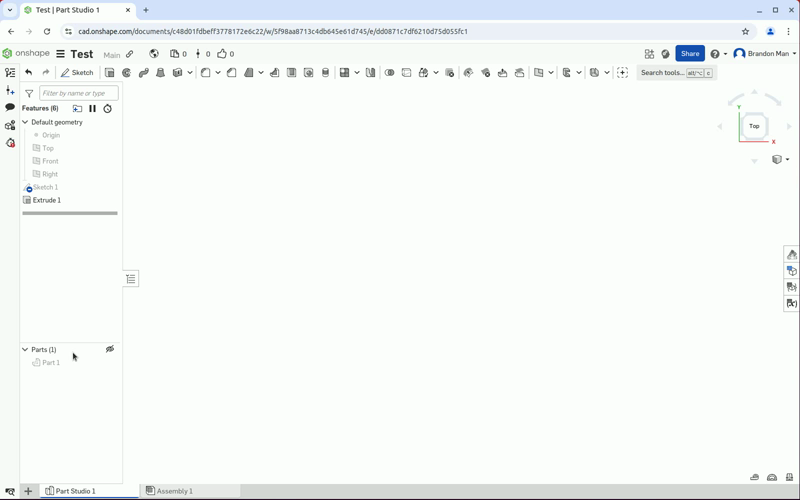
key(shift+y)
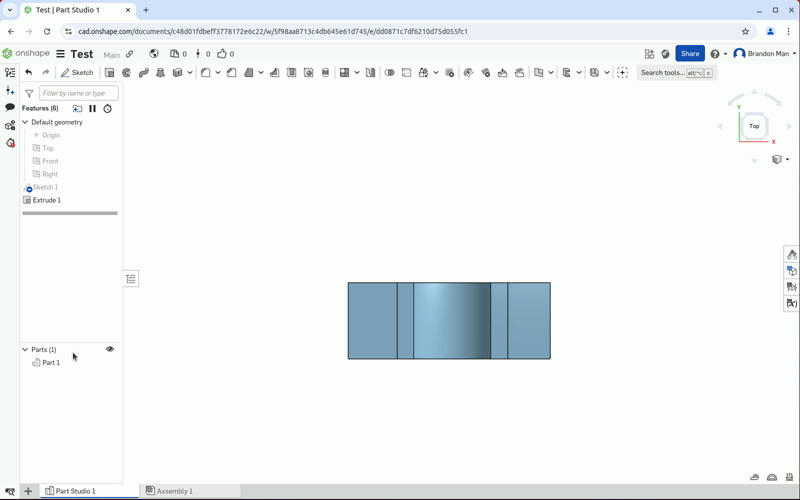
mouse_move(541, 75)
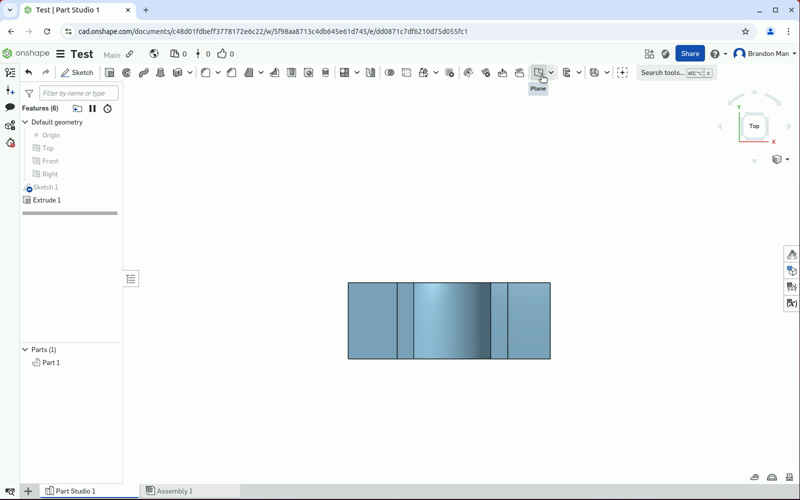
click(541, 75)
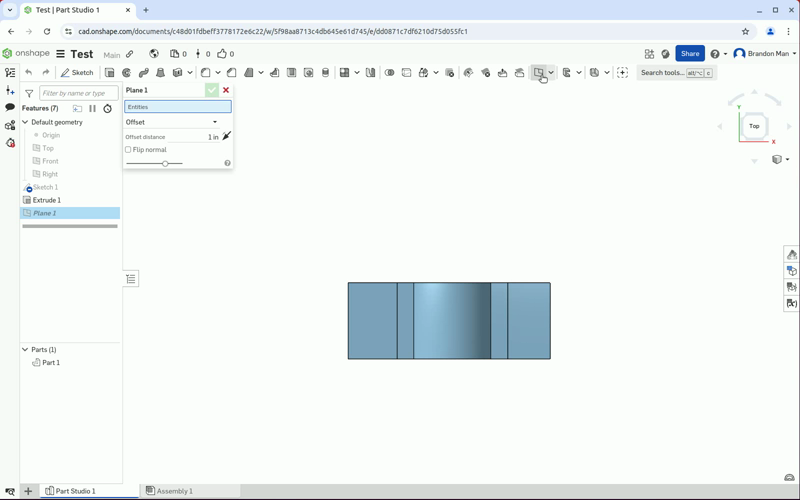
mouse_move(73, 150)
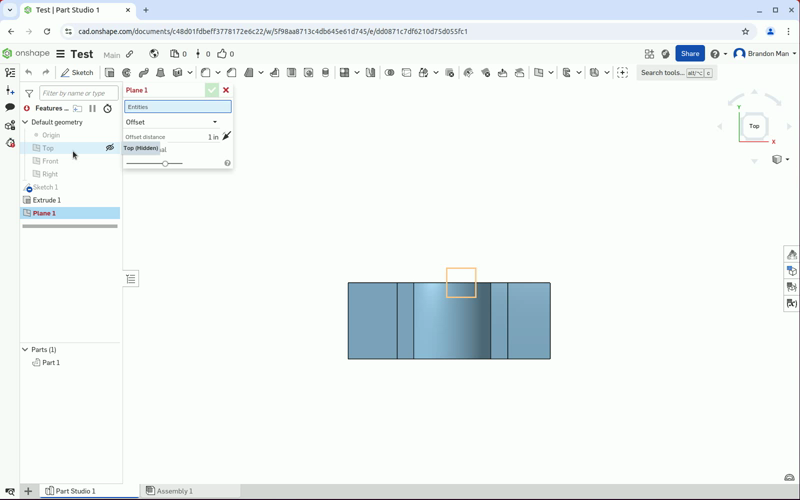
click(73, 150)
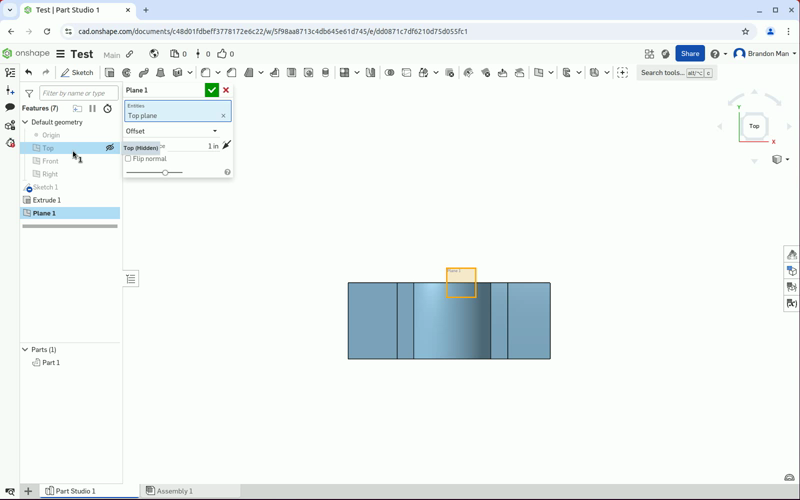
key(tab, 2)
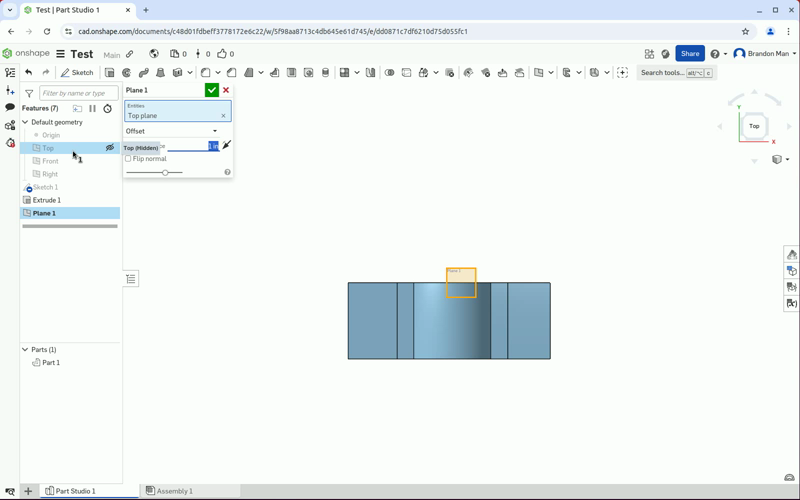
text(1.695)
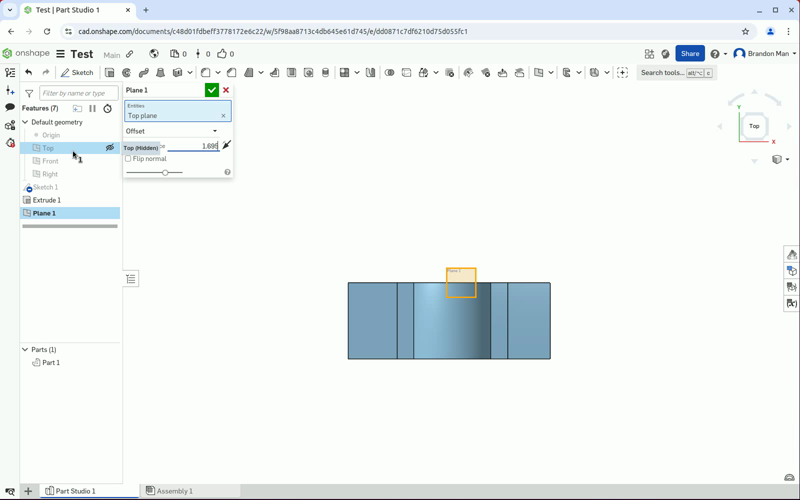
key(enter, 2)
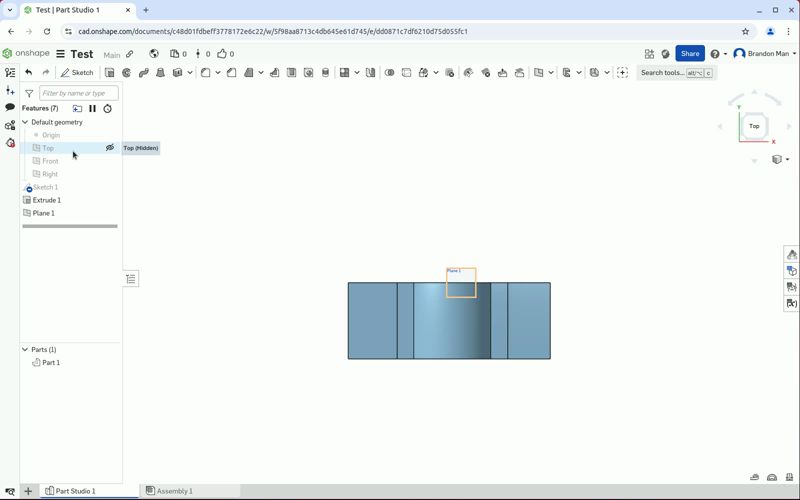
key(shift+s)
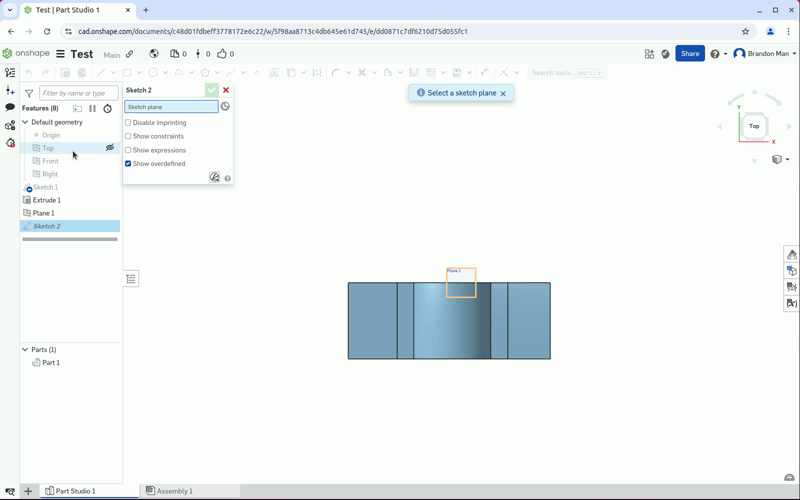
mouse_move(73, 215)
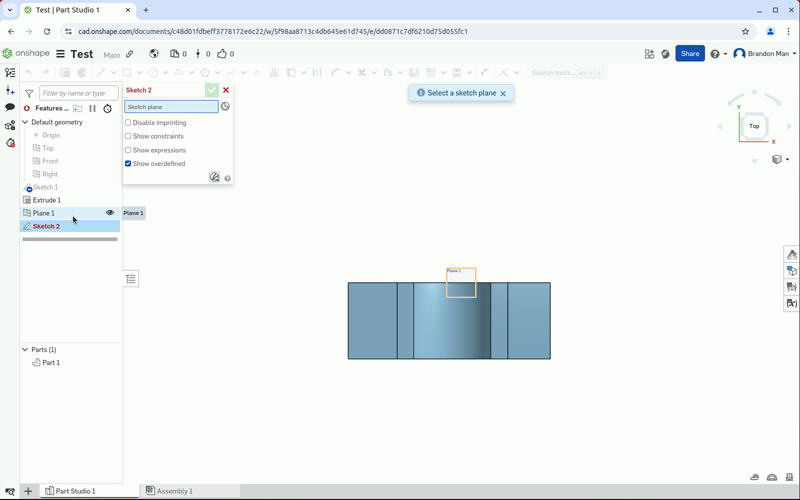
click(73, 215)
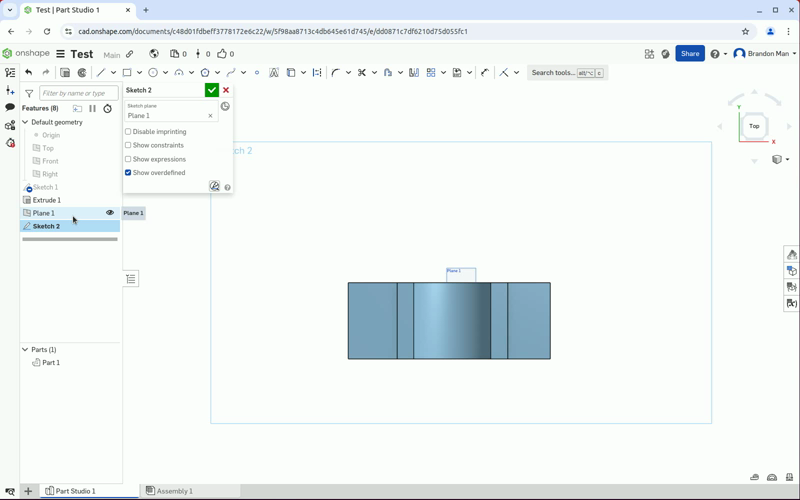
mouse_move(73, 352)
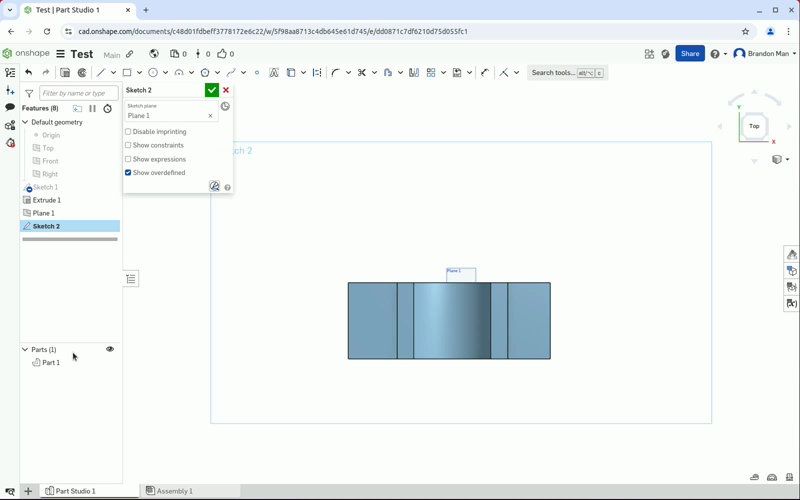
key(y)
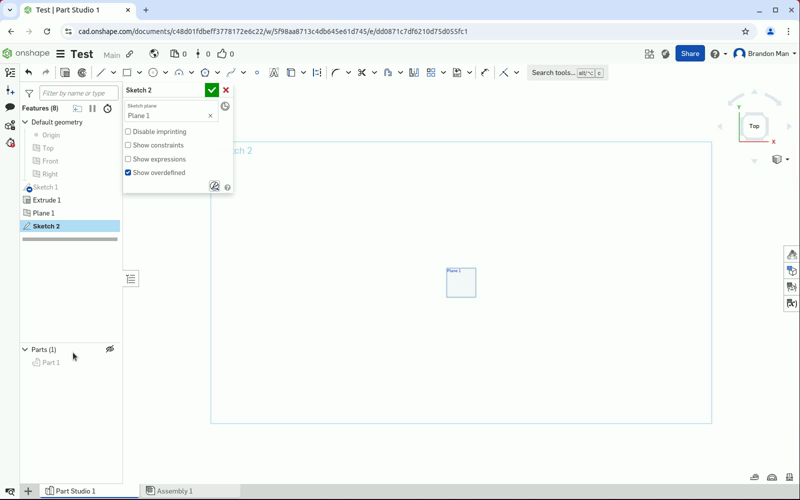
key(c)
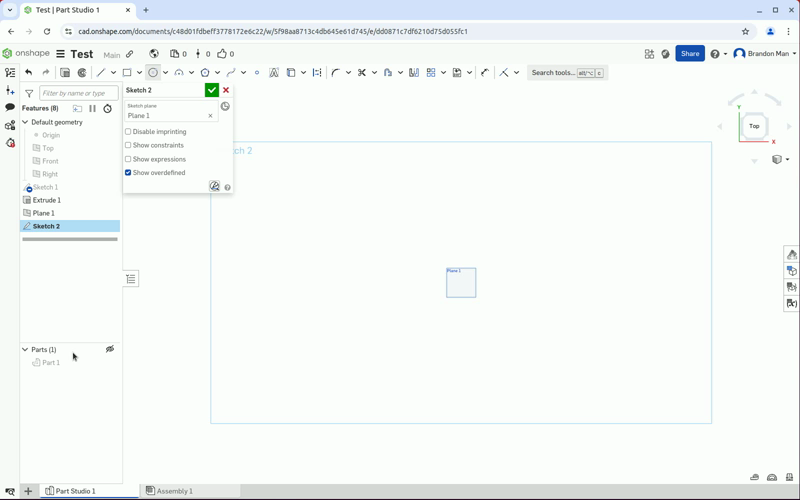
key_down(shift)
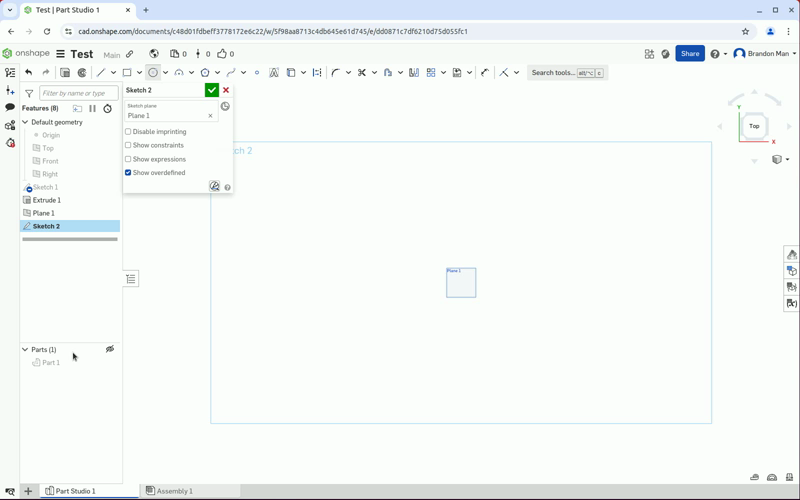
mouse_move(373, 320)
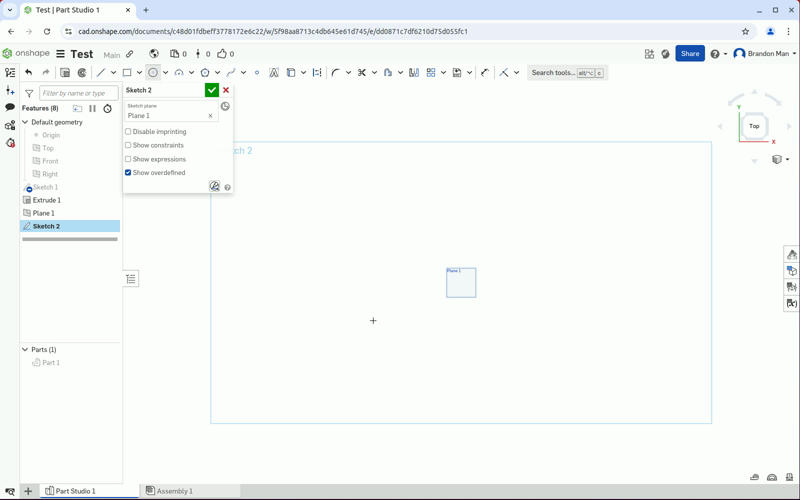
click(373, 320)
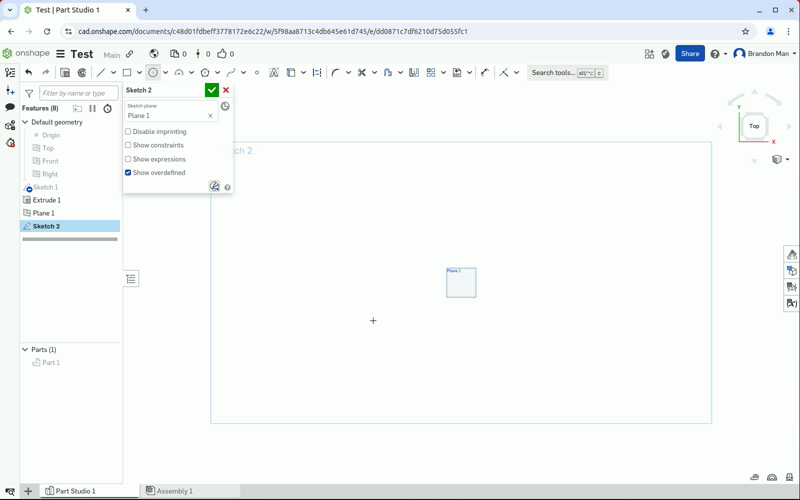
key_up(shift)
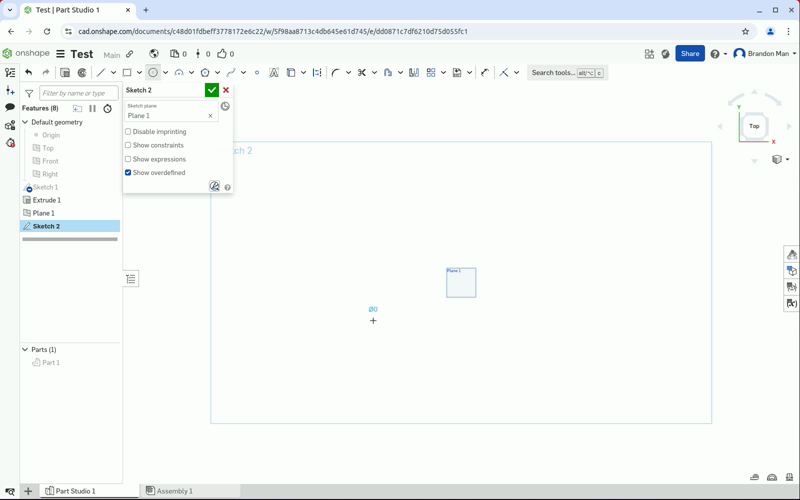
mouse_move(385, 320)
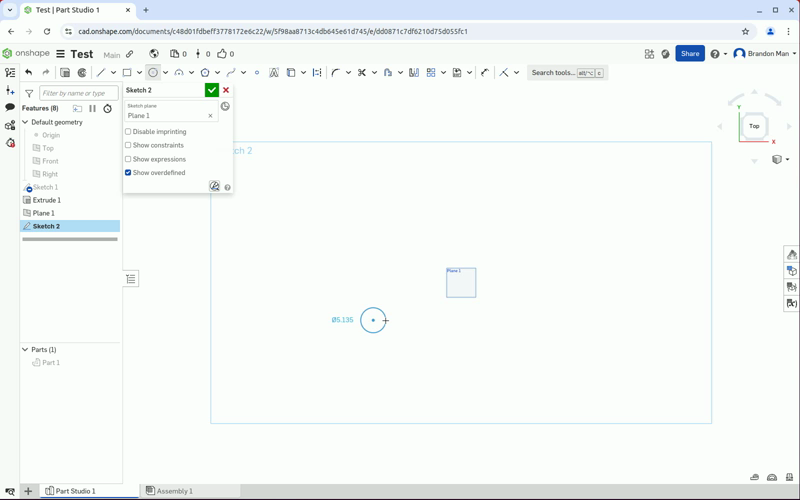
click(385, 320)
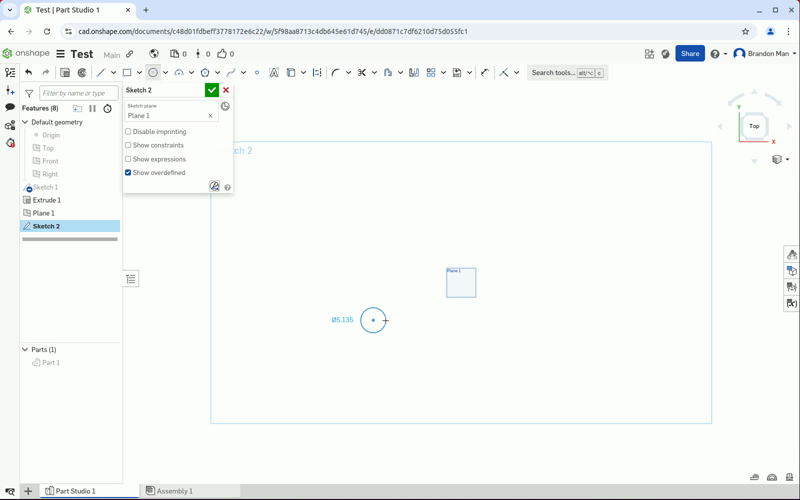
key(esc)
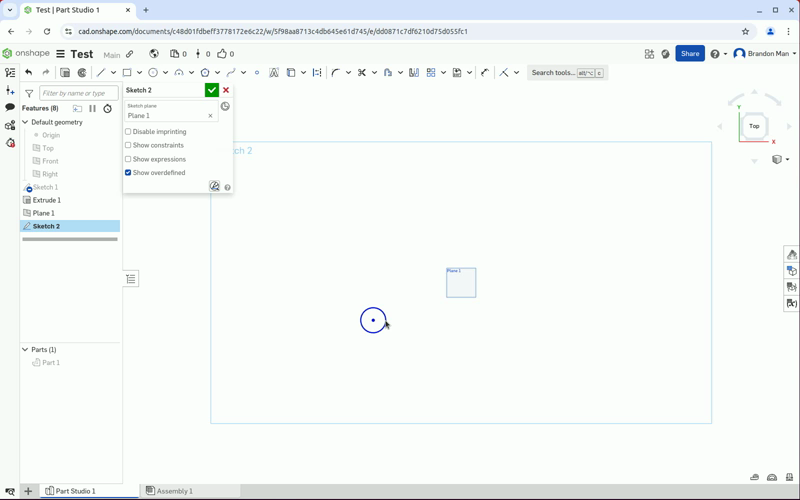
mouse_move(367, 312)
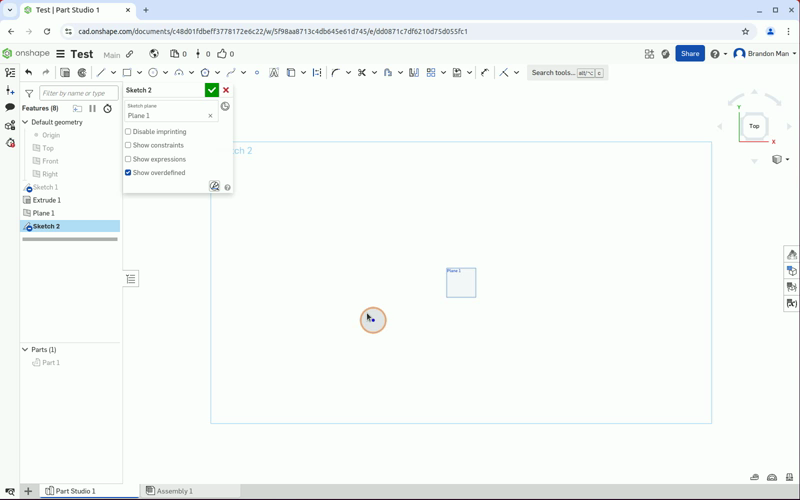
scroll(6)
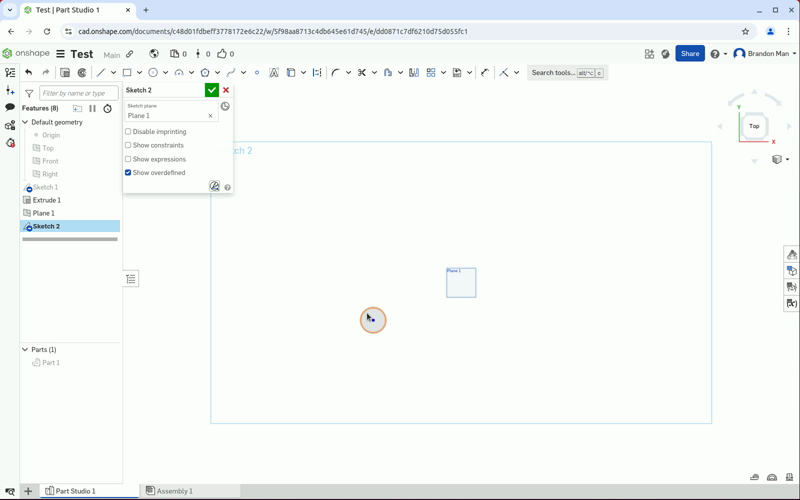
scroll(6)
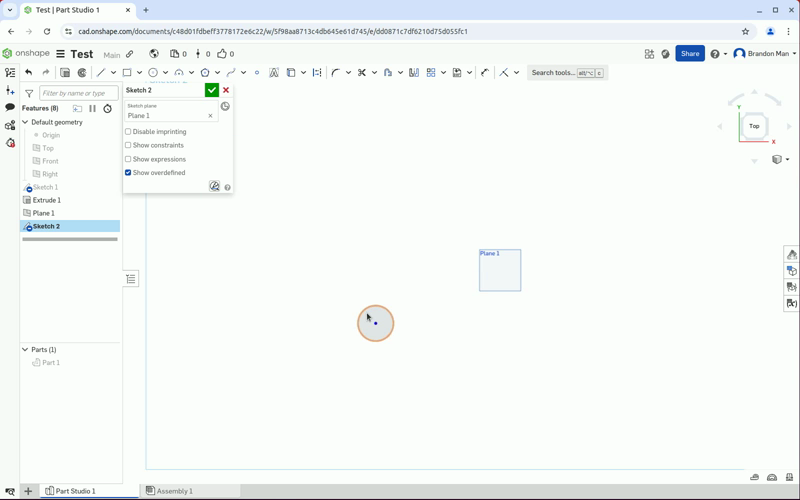
scroll(6)
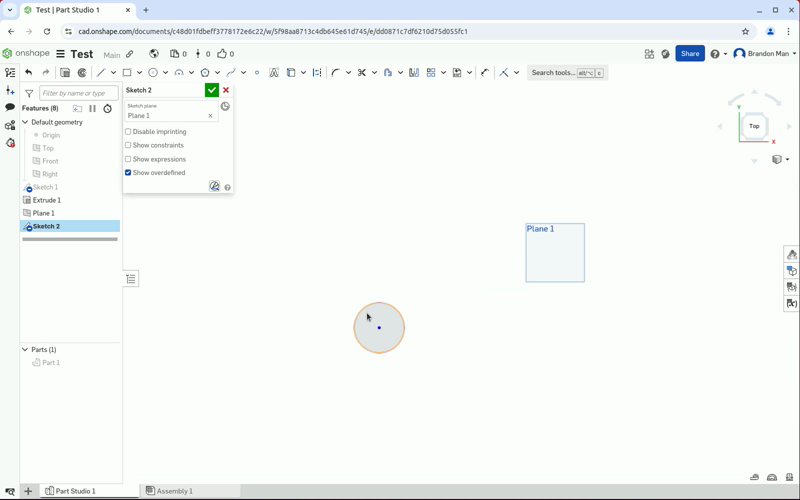
scroll(6)
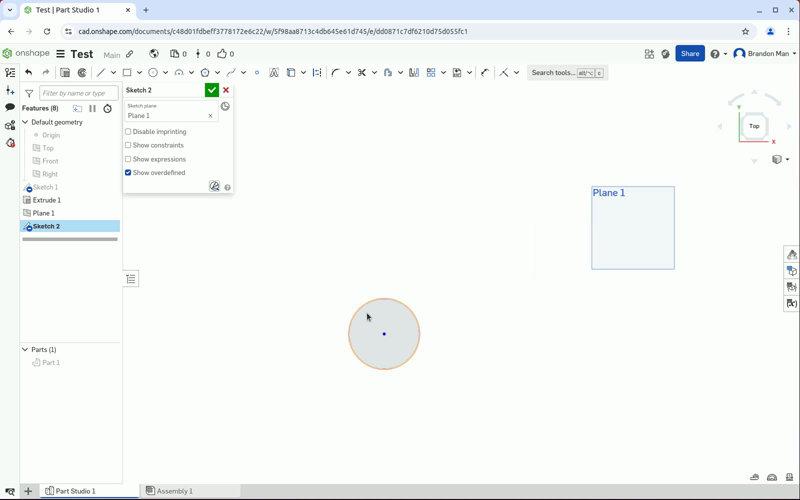
scroll(6)
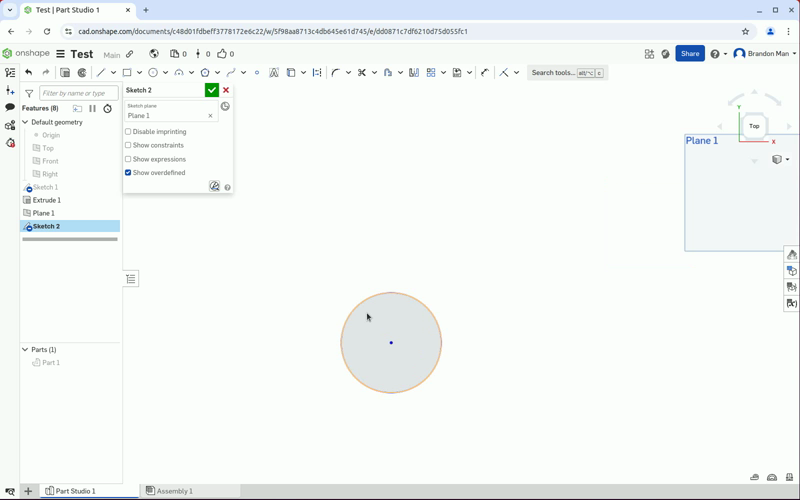
scroll(6)
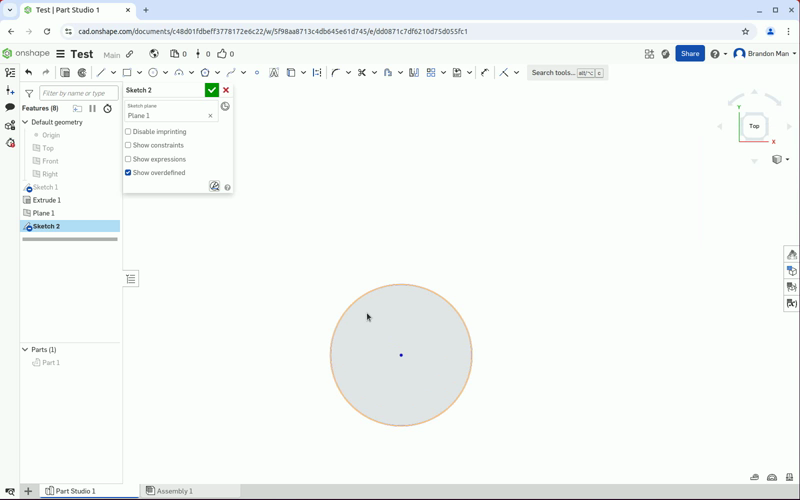
scroll(6)
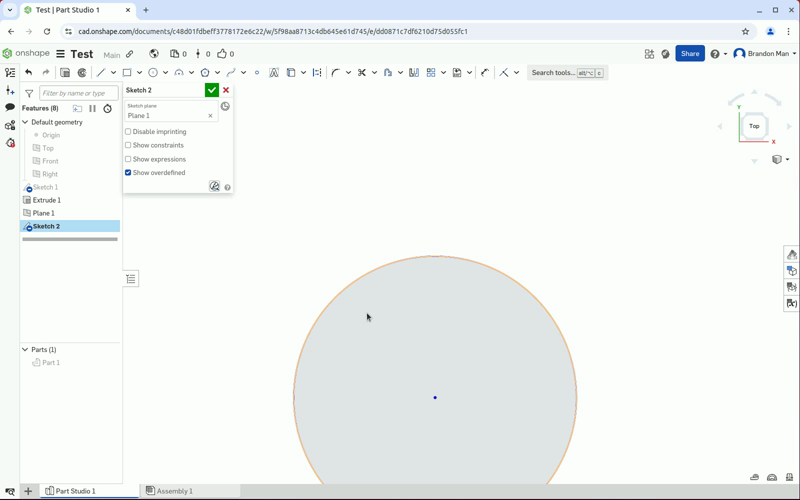
click(367, 312)
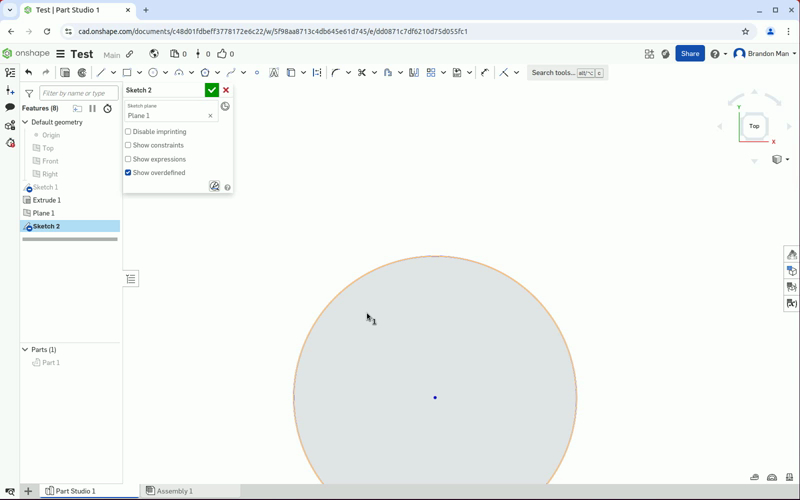
scroll(-6)
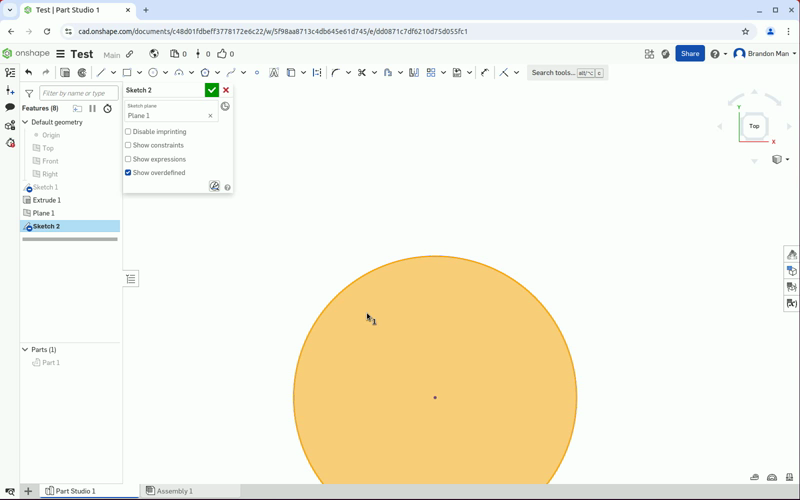
scroll(-6)
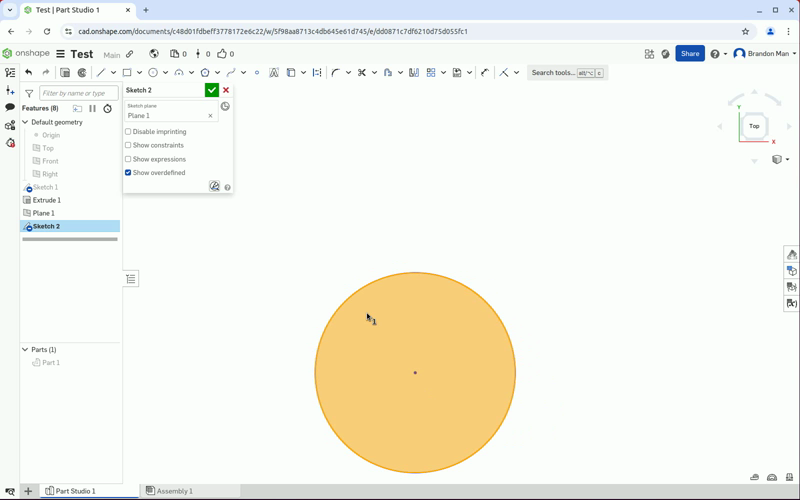
scroll(-6)
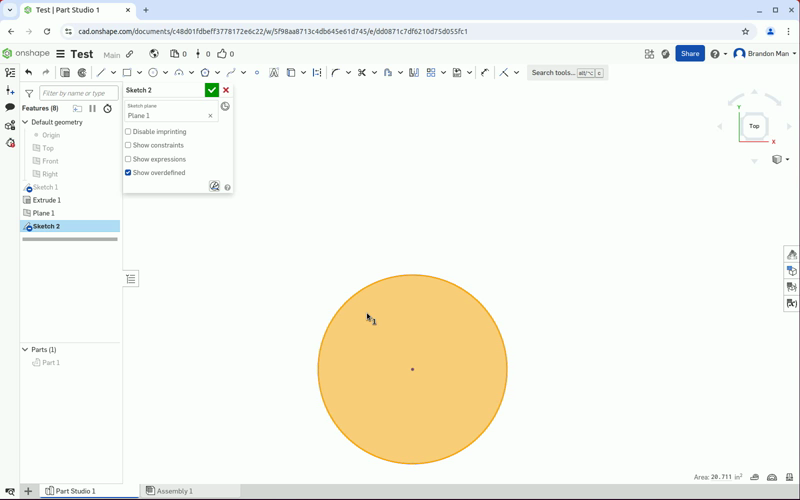
scroll(-6)
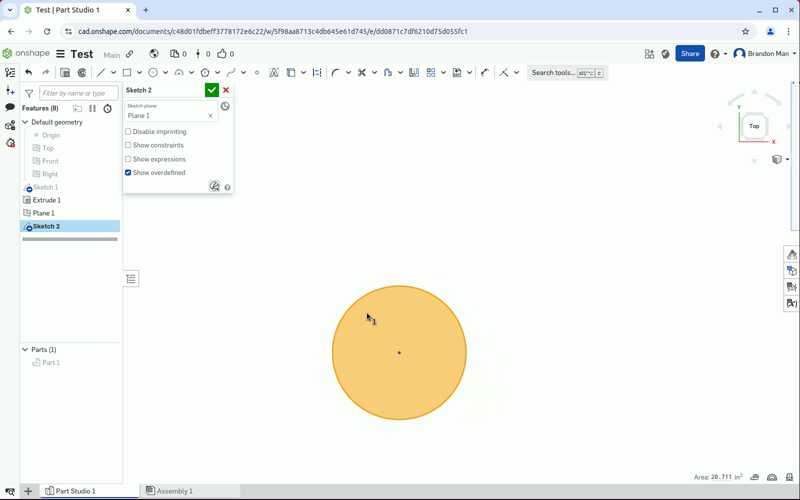
scroll(-6)
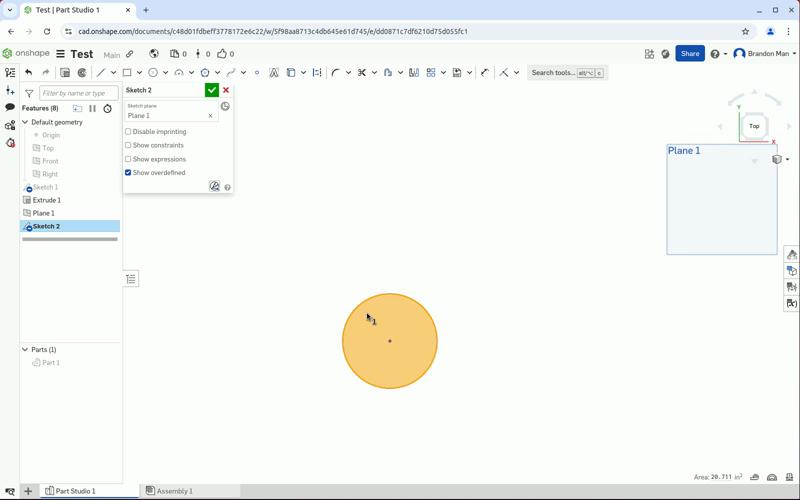
scroll(-6)
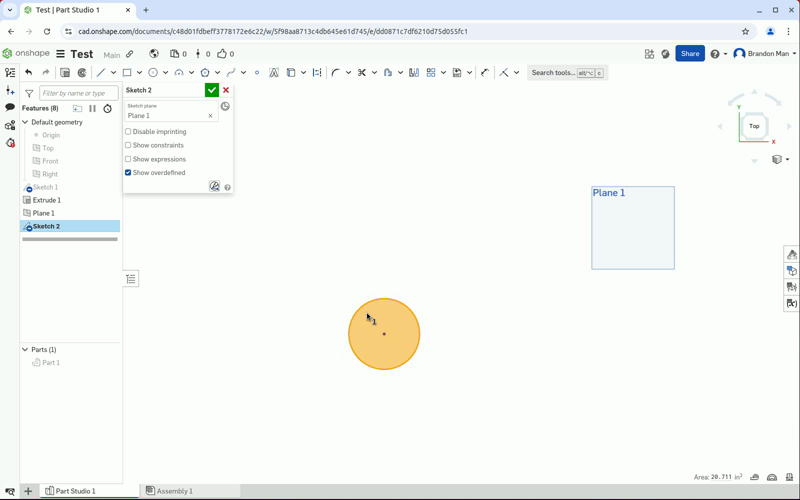
scroll(-6)
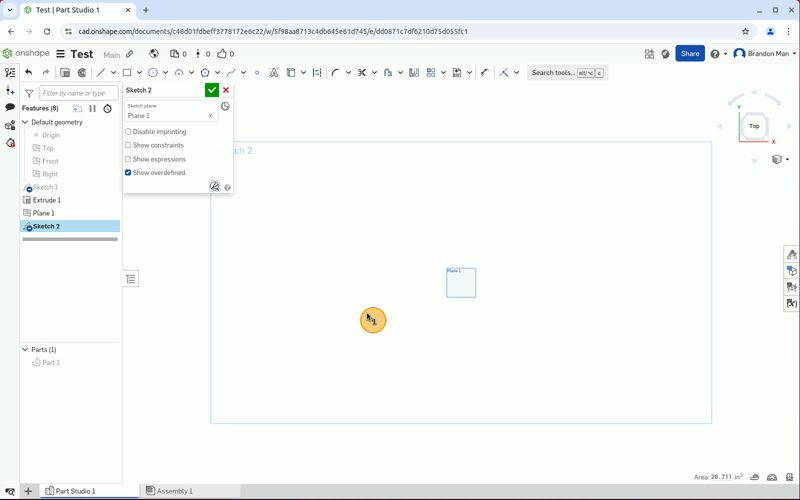
mouse_move(73, 352)
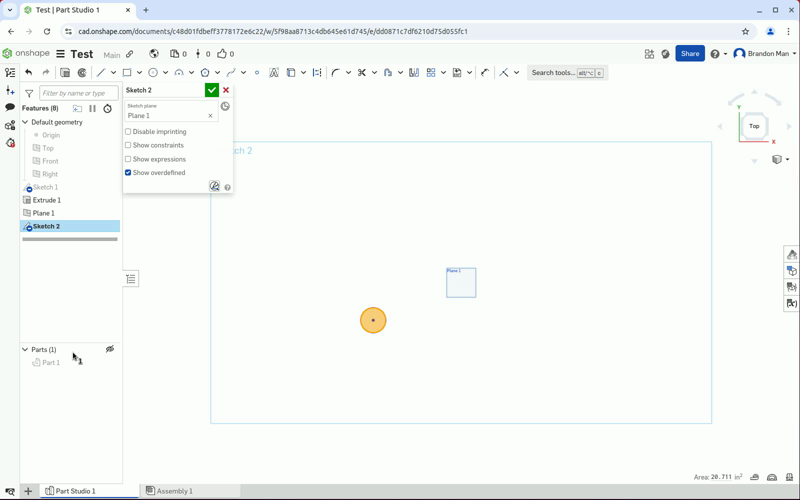
key(shift+y)
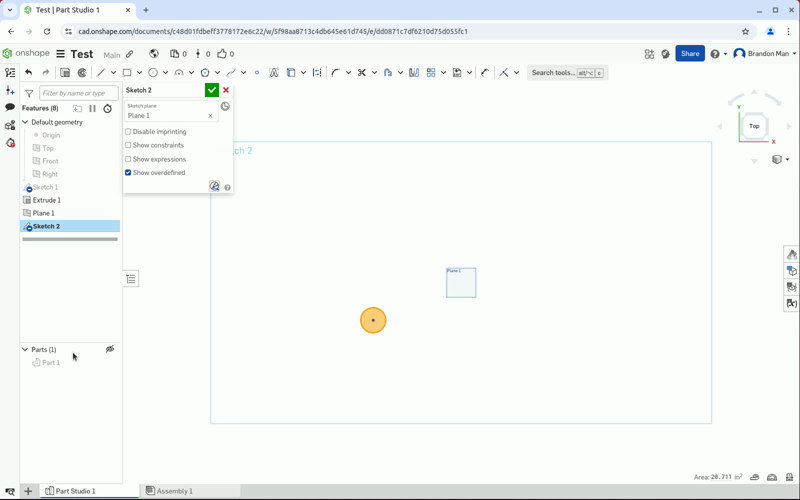
key(shift+e)
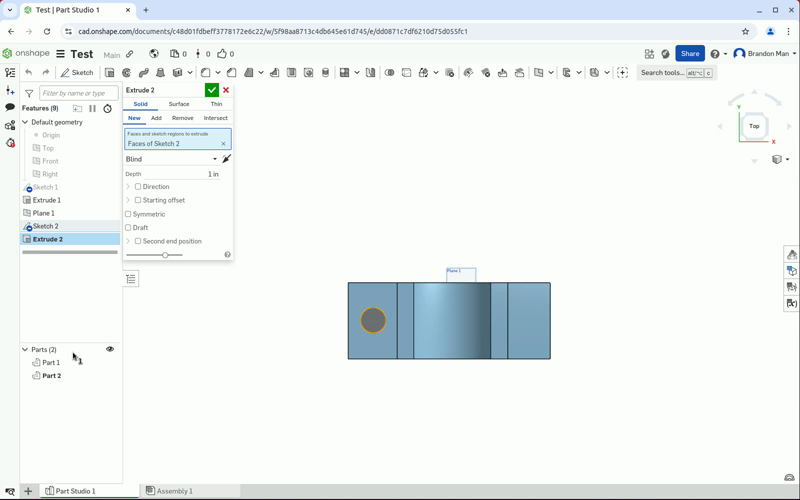
mouse_move(143, 106)
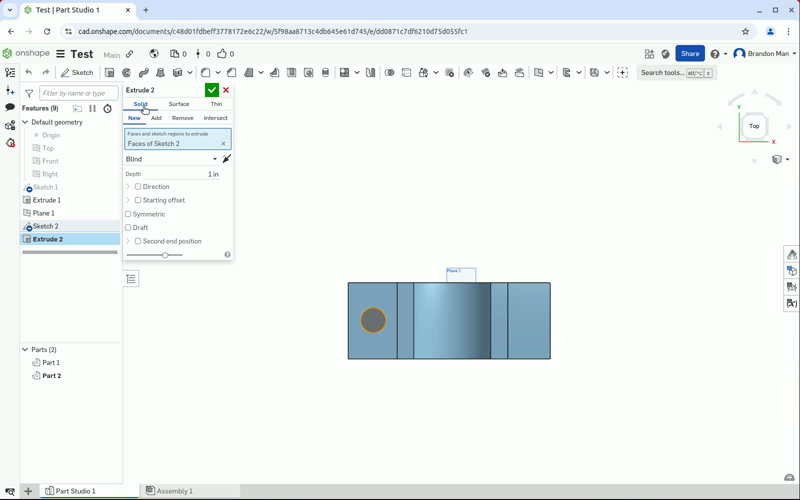
click(143, 106)
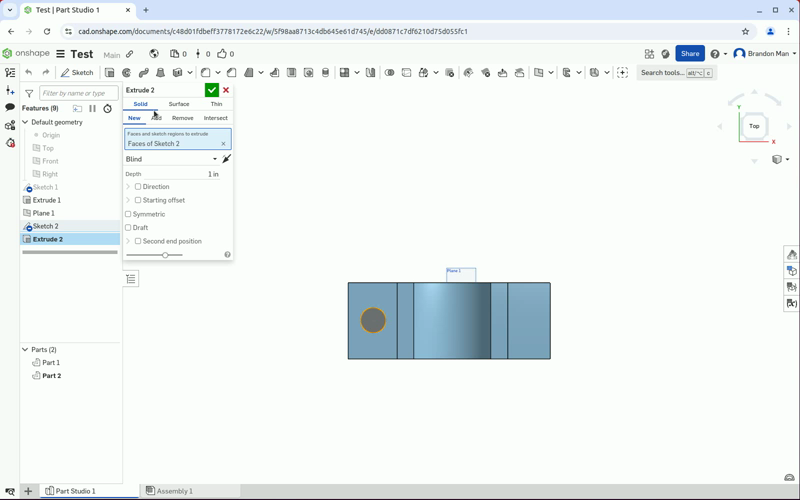
mouse_move(186, 120)
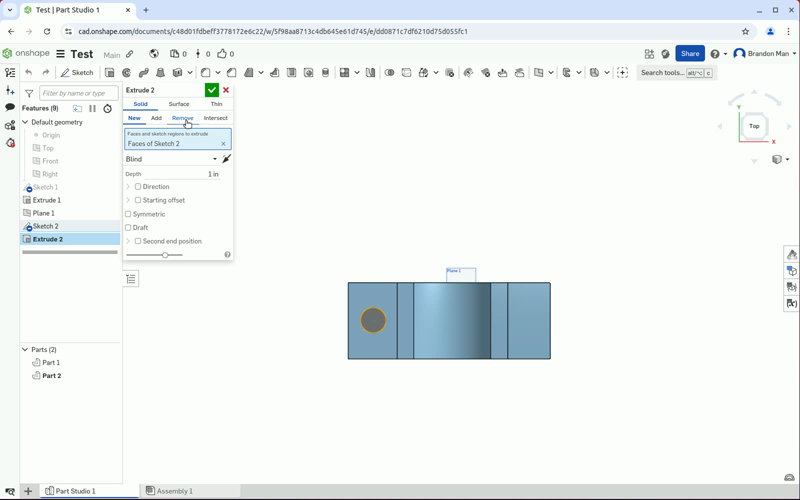
click(186, 120)
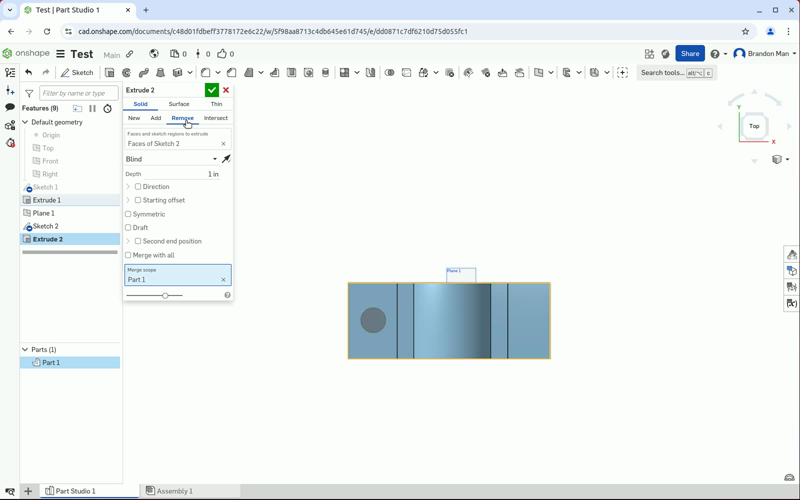
key(tab, 4)
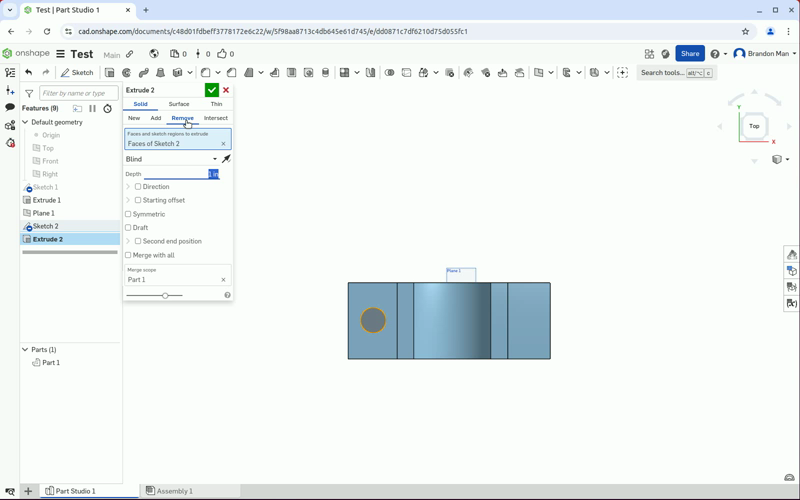
text(3.37)
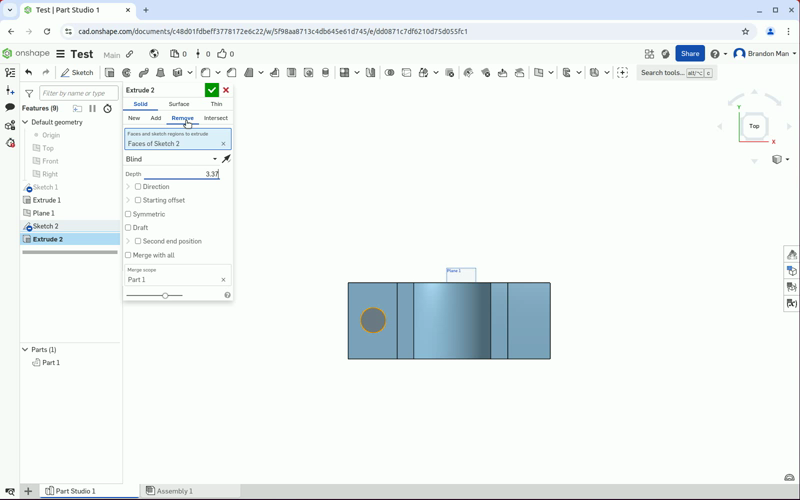
key(tab, 6)
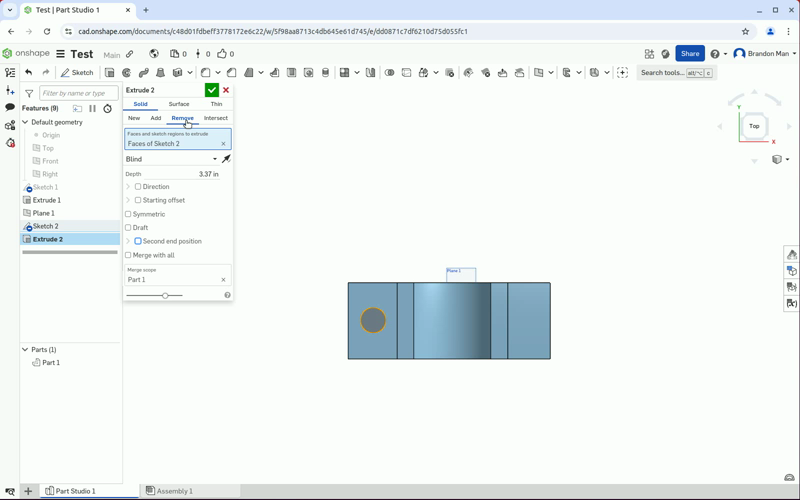
key(space)
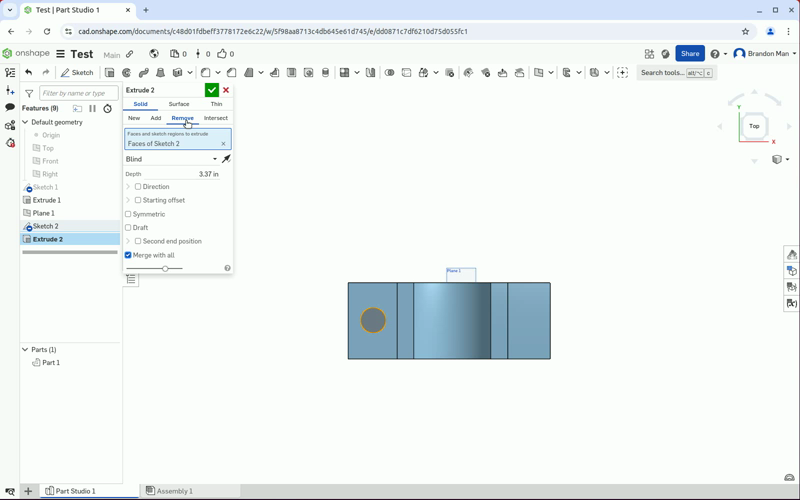
key(enter)
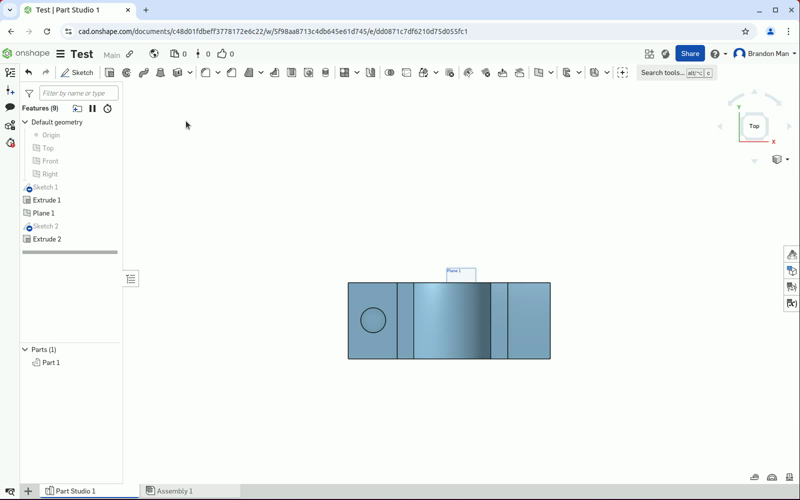
key(shift+h)
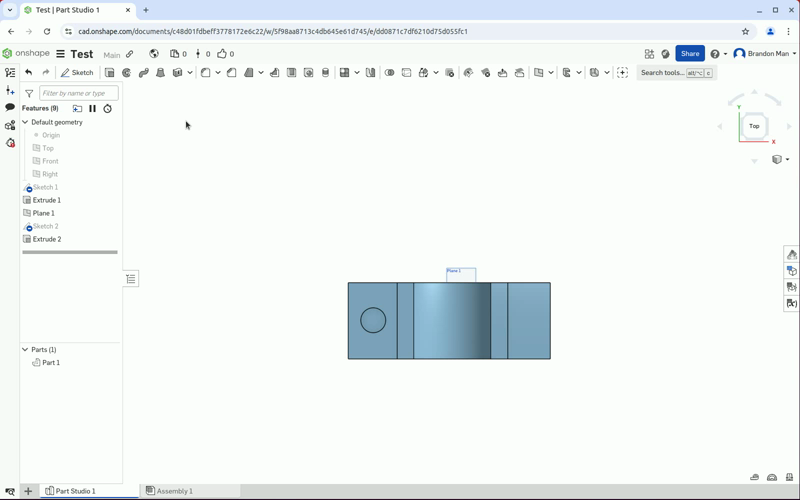
key(shift+h)
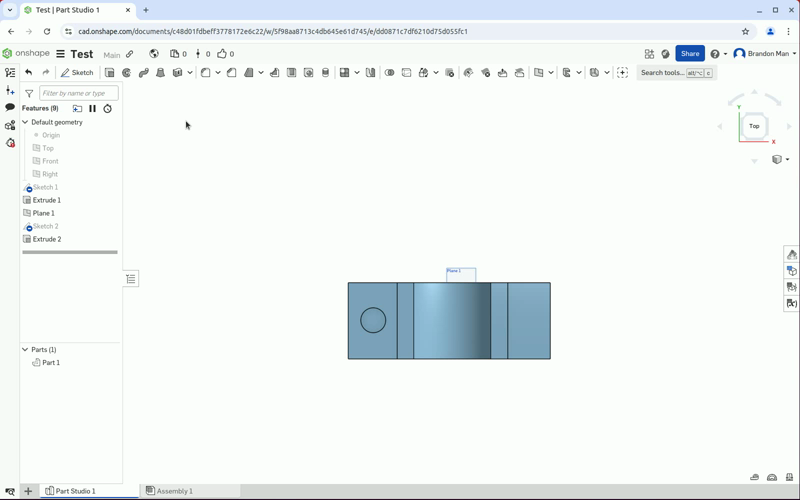
mouse_move(73, 189)
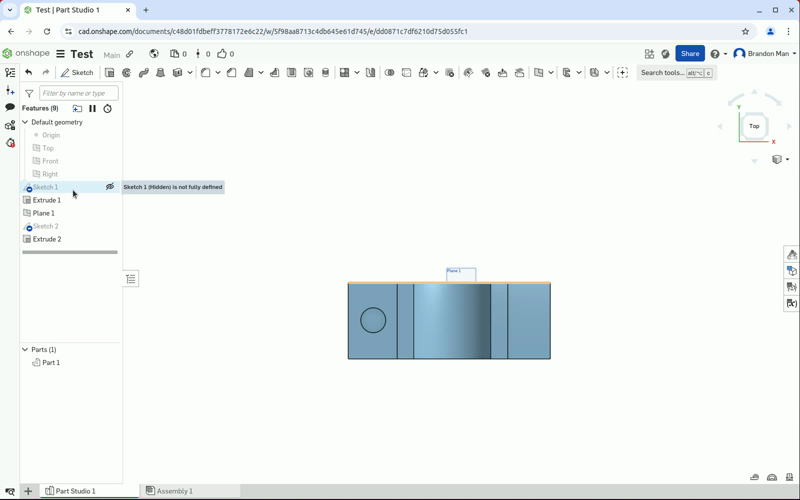
click(73, 189)
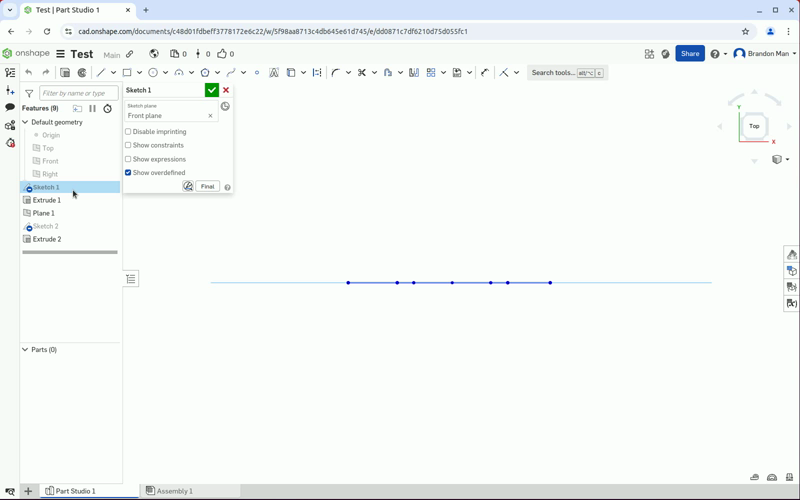
mouse_move(229, 92)
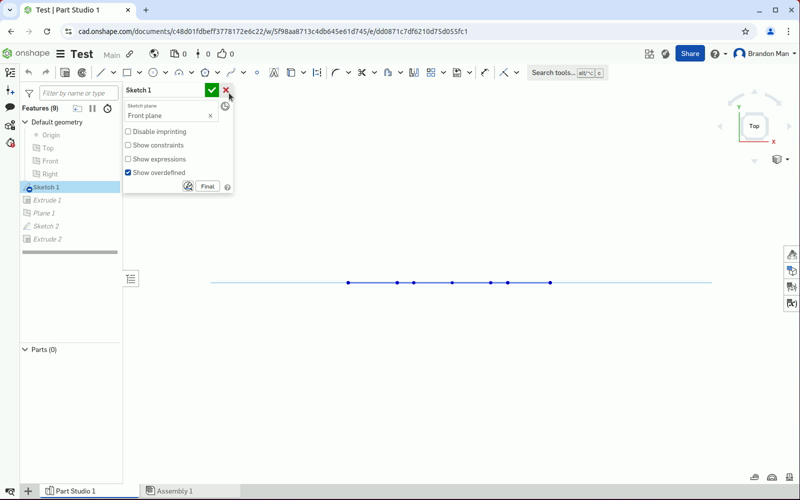
click(229, 92)
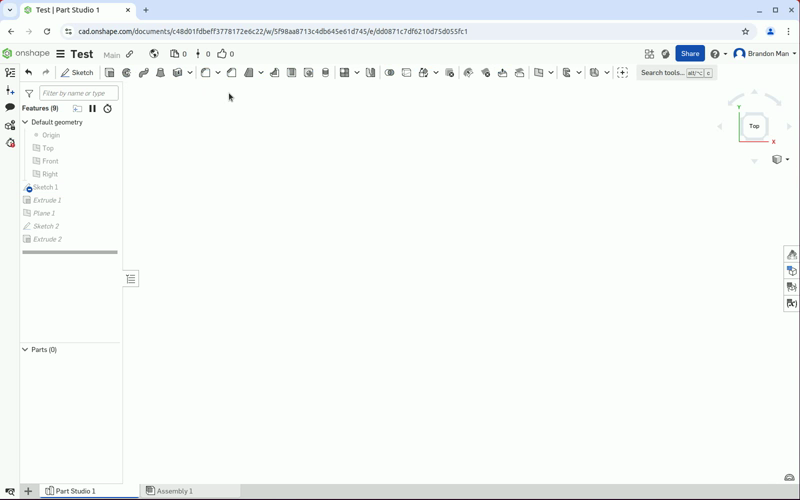
key(shift+s)
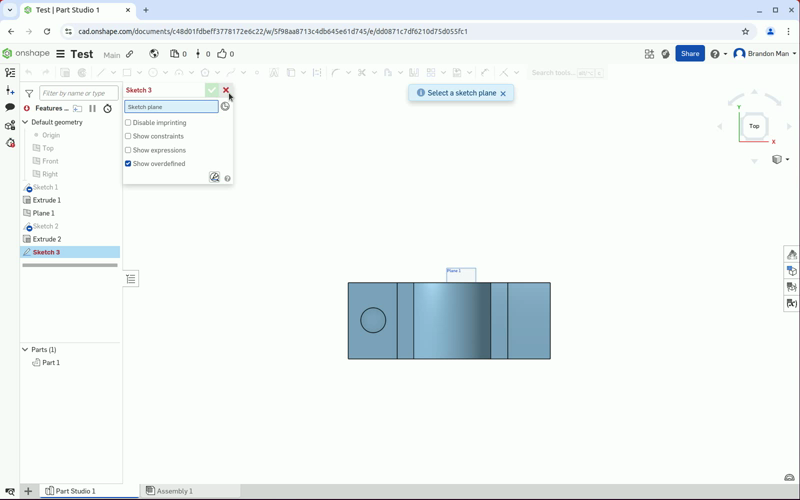
mouse_move(73, 215)
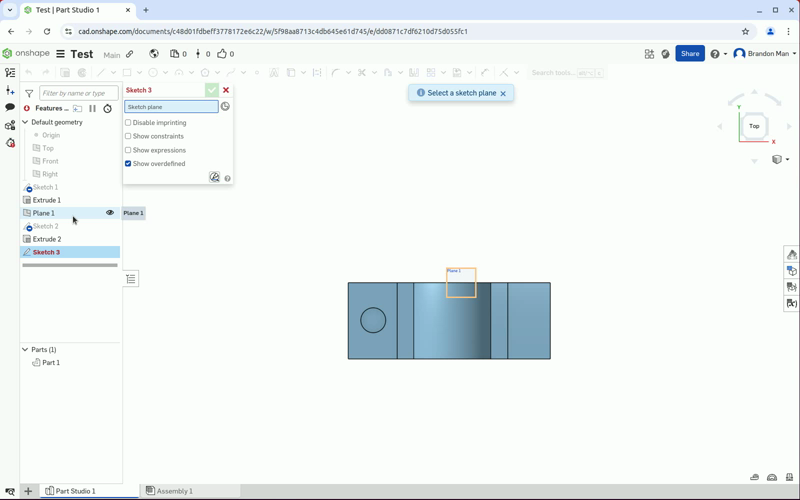
click(73, 215)
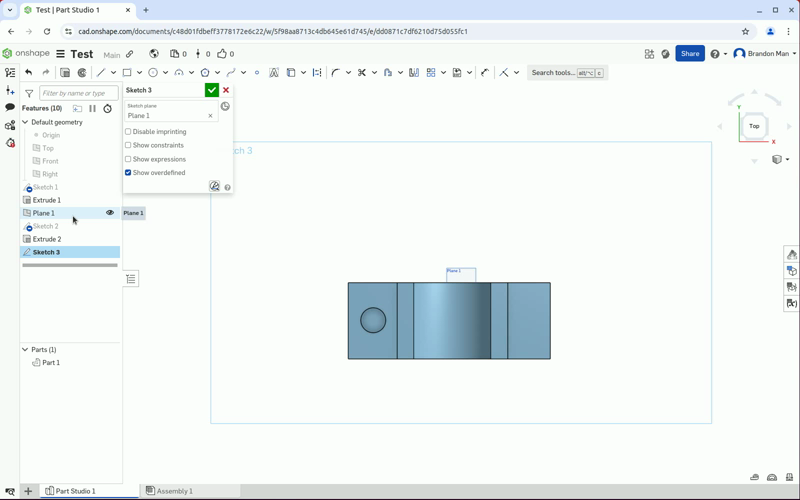
mouse_move(73, 352)
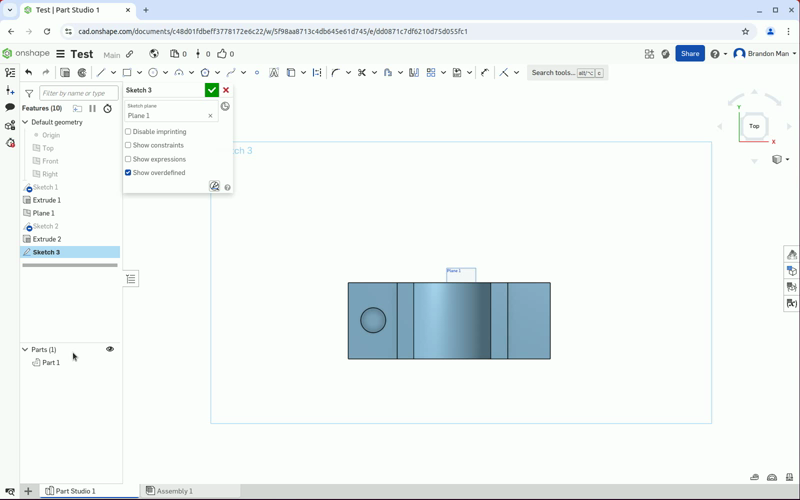
key(y)
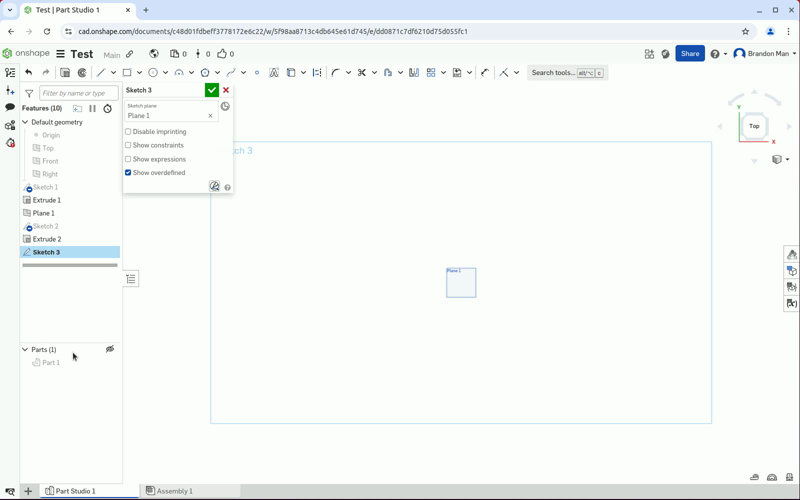
key(c)
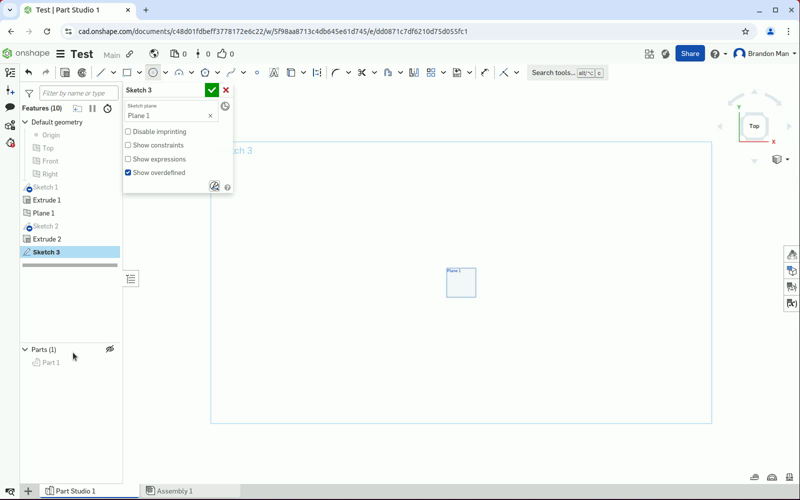
key_down(shift)
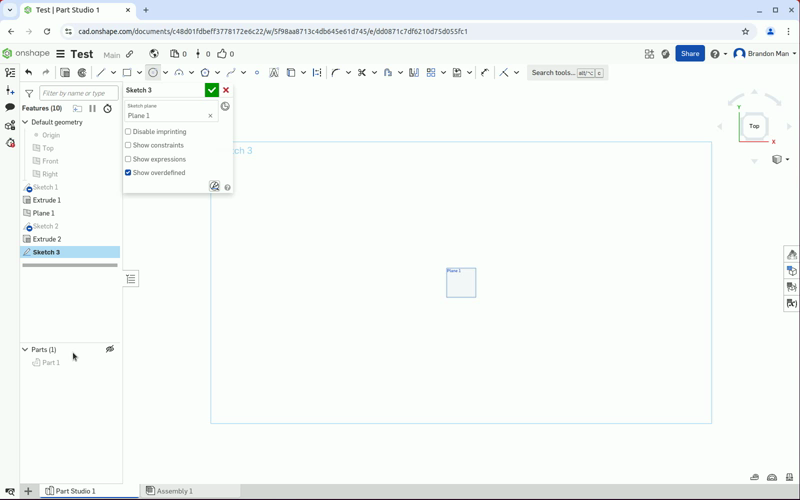
mouse_move(530, 320)
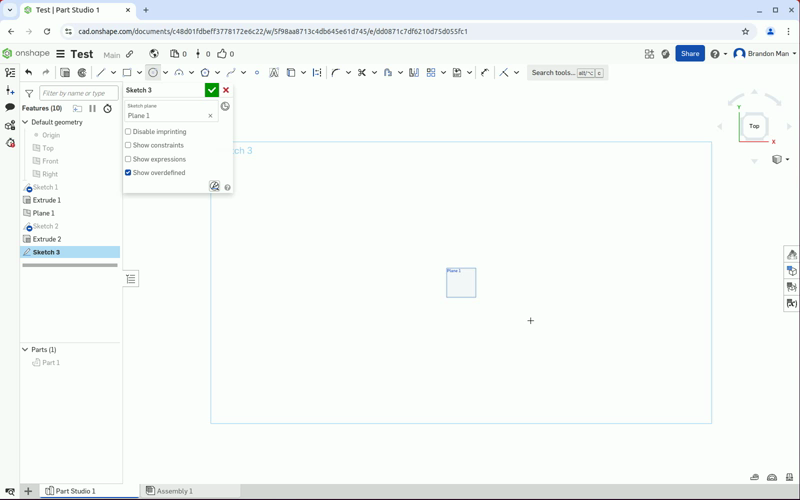
click(530, 320)
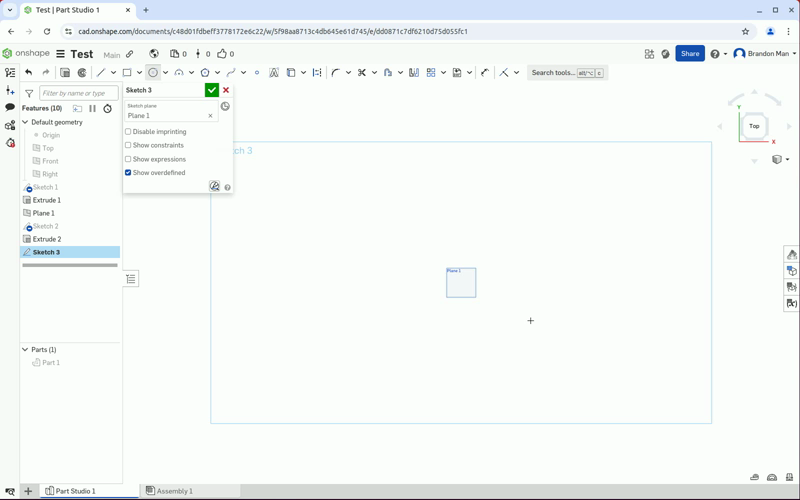
key_up(shift)
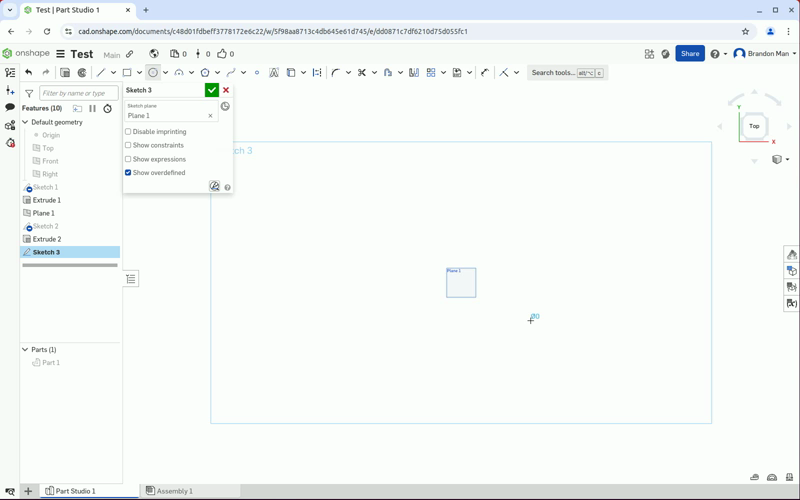
mouse_move(541, 320)
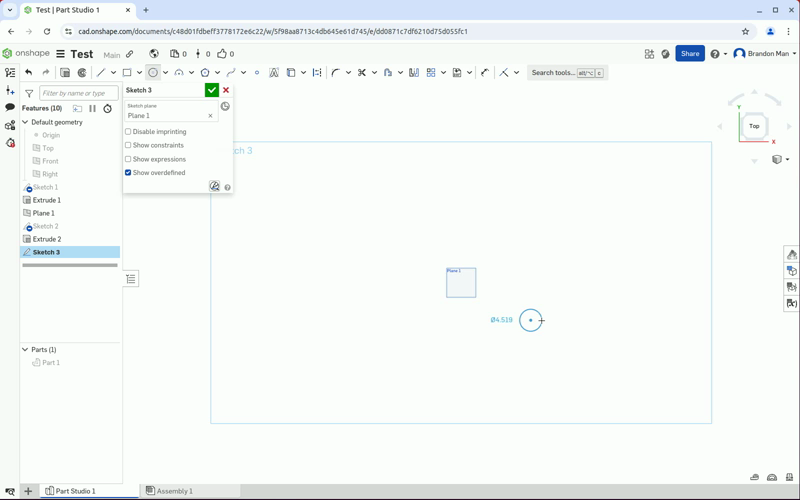
click(541, 320)
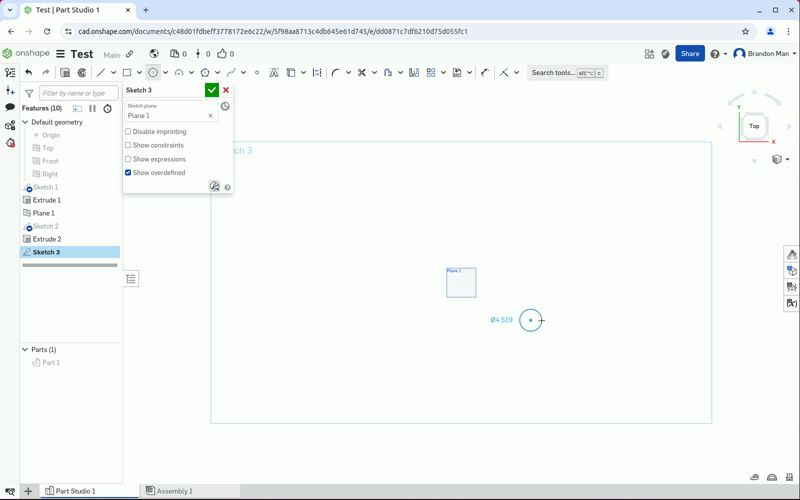
key(esc)
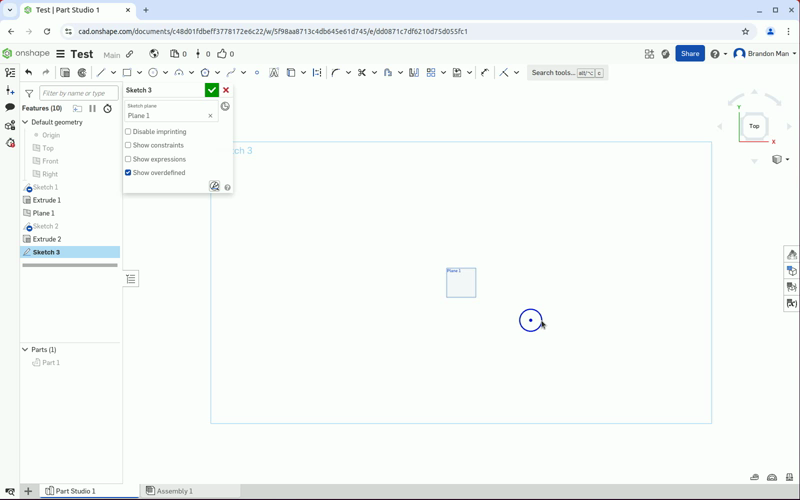
mouse_move(538, 323)
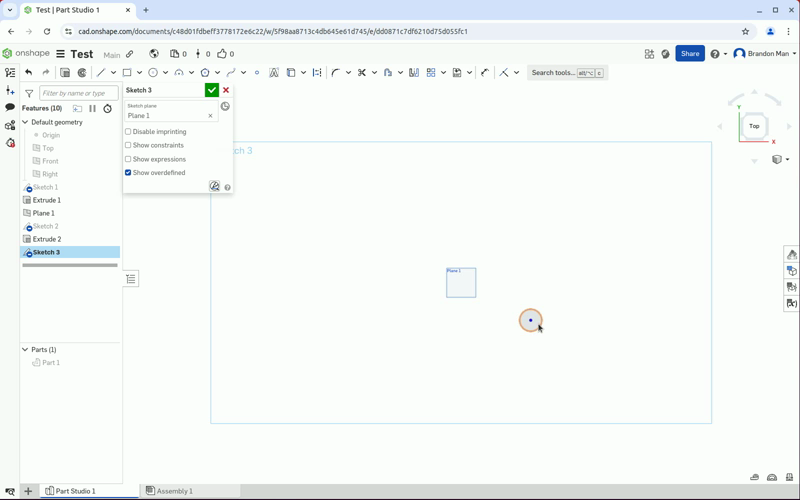
scroll(6)
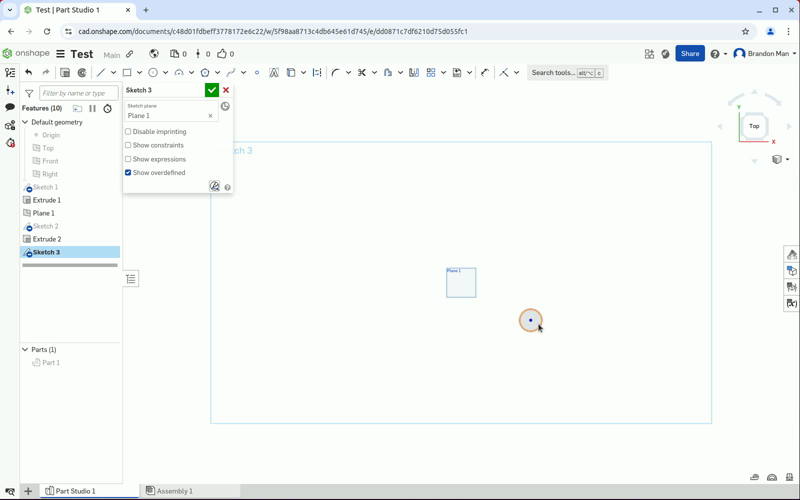
scroll(6)
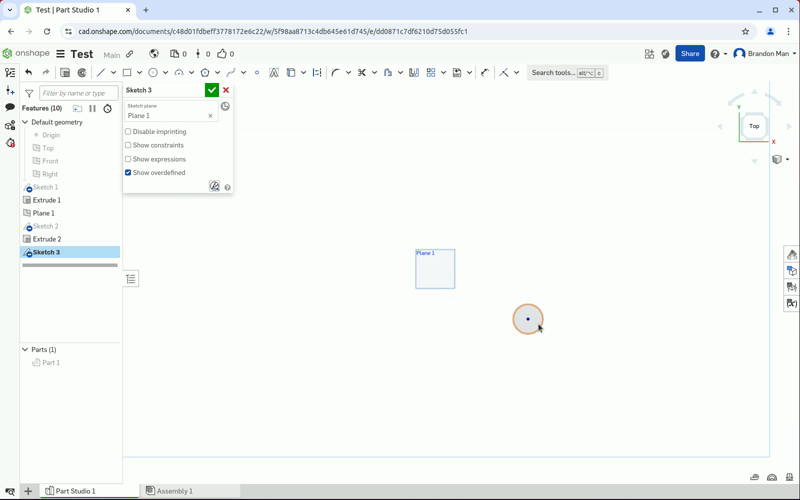
scroll(6)
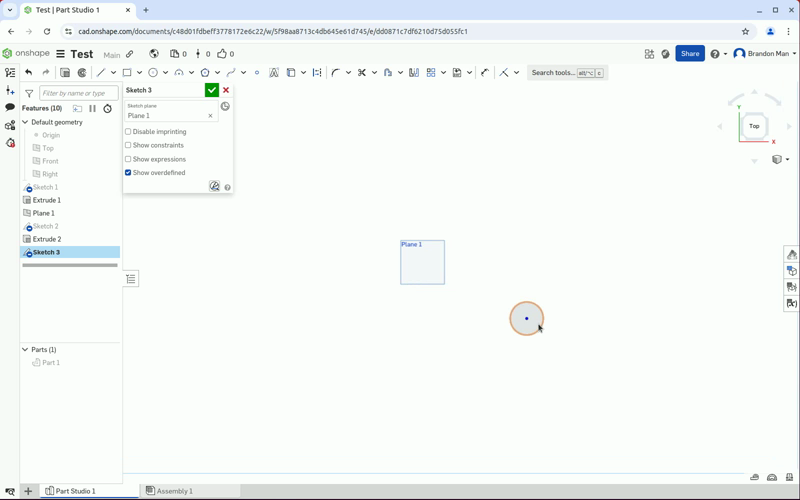
scroll(6)
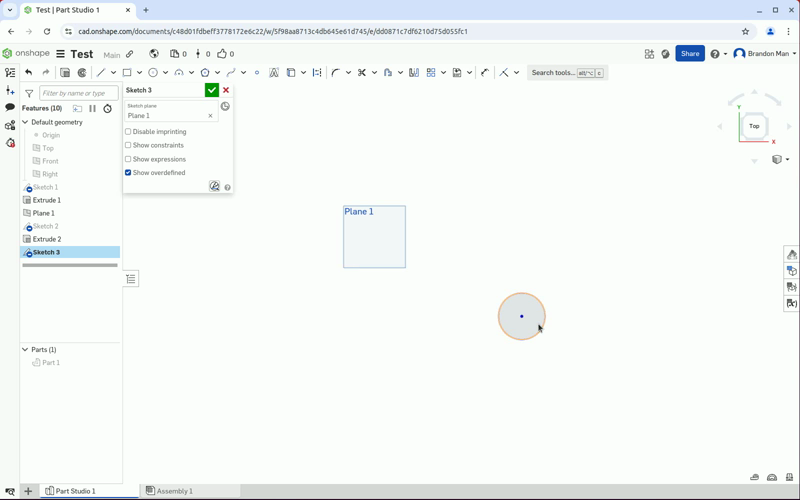
scroll(6)
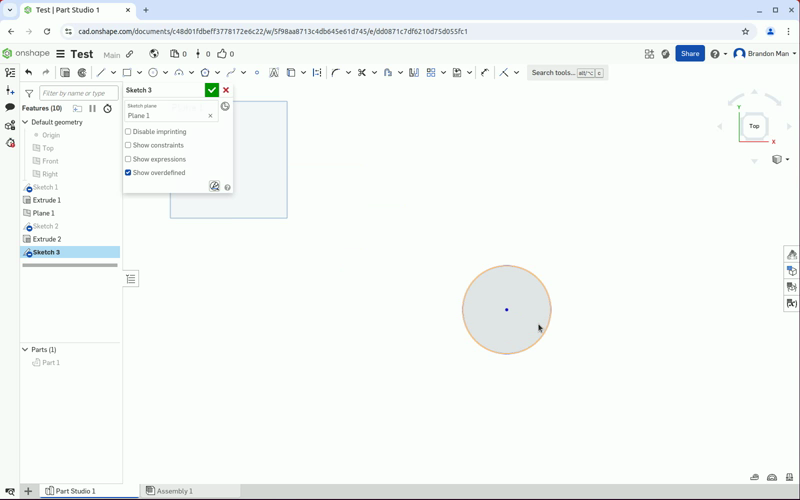
scroll(6)
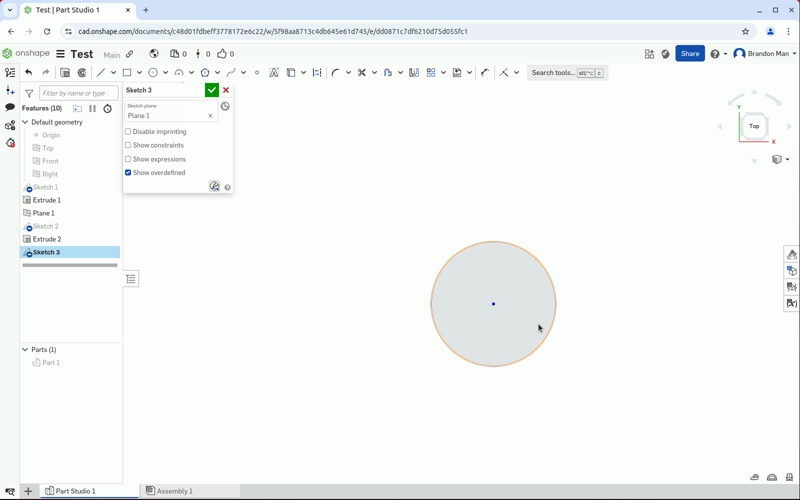
scroll(6)
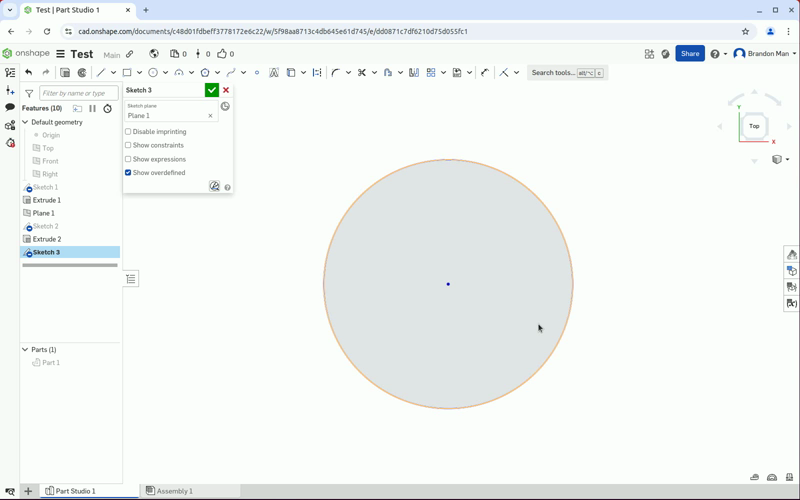
click(538, 323)
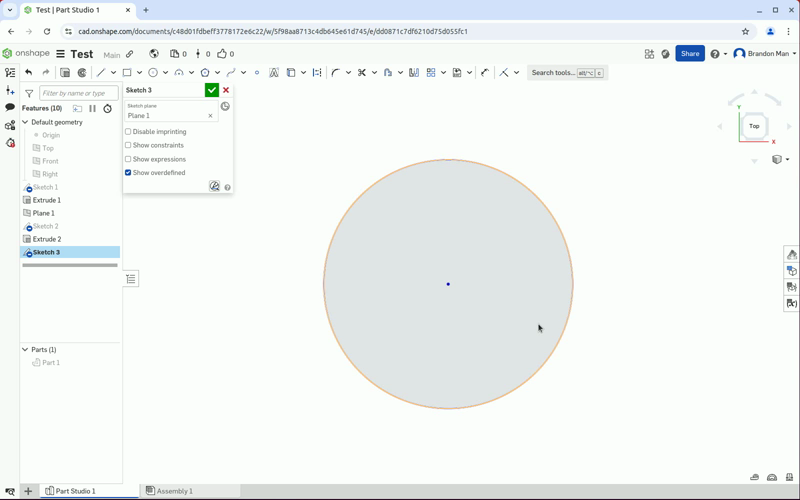
scroll(-6)
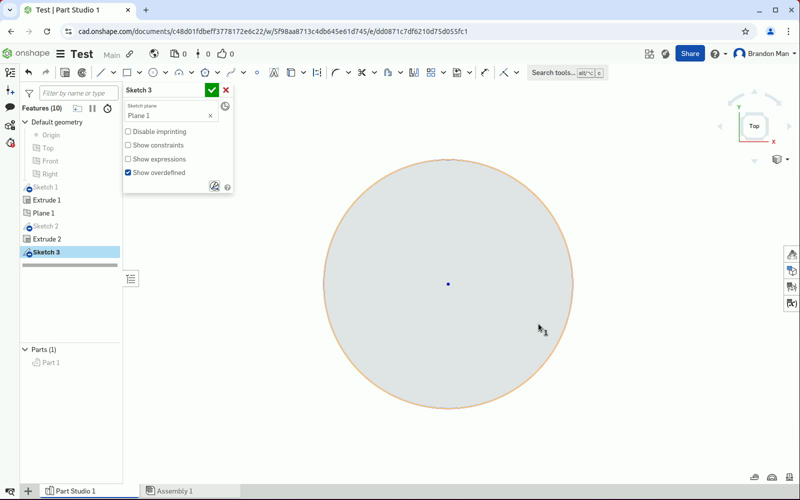
scroll(-6)
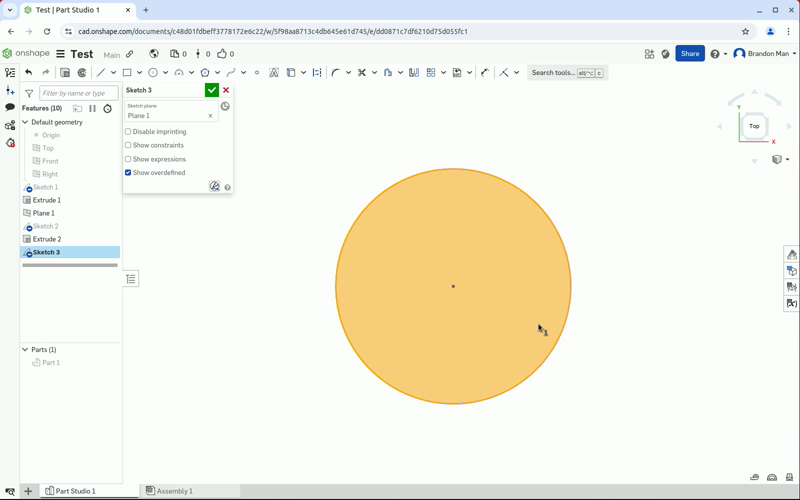
scroll(-6)
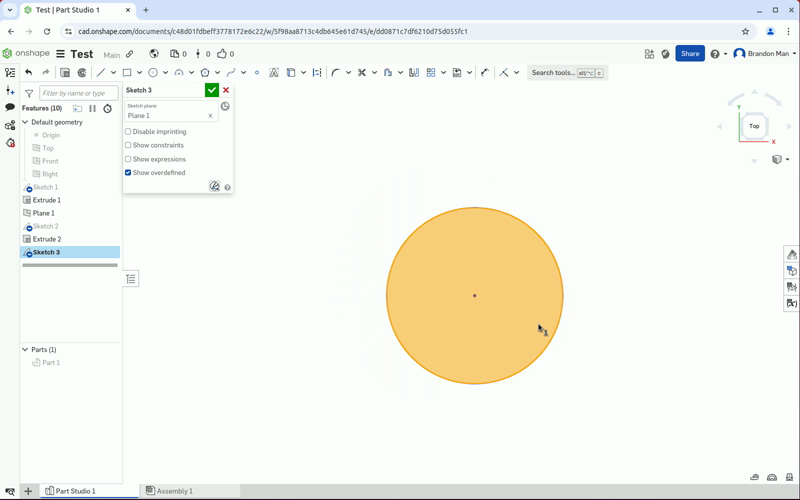
scroll(-6)
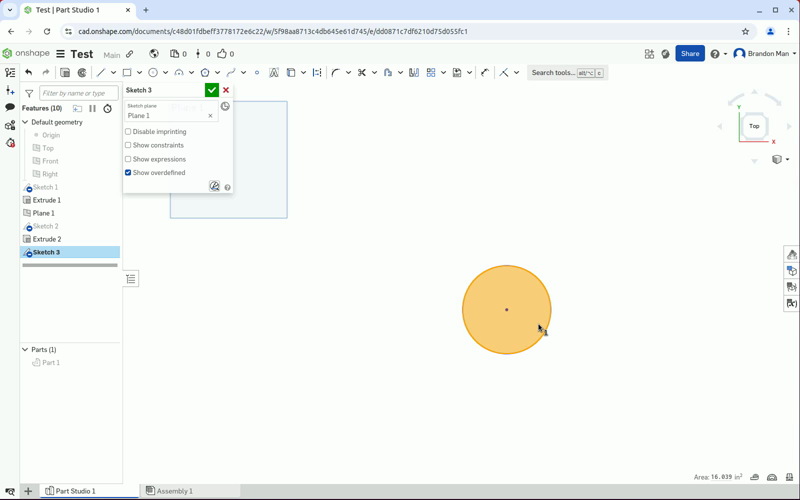
scroll(-6)
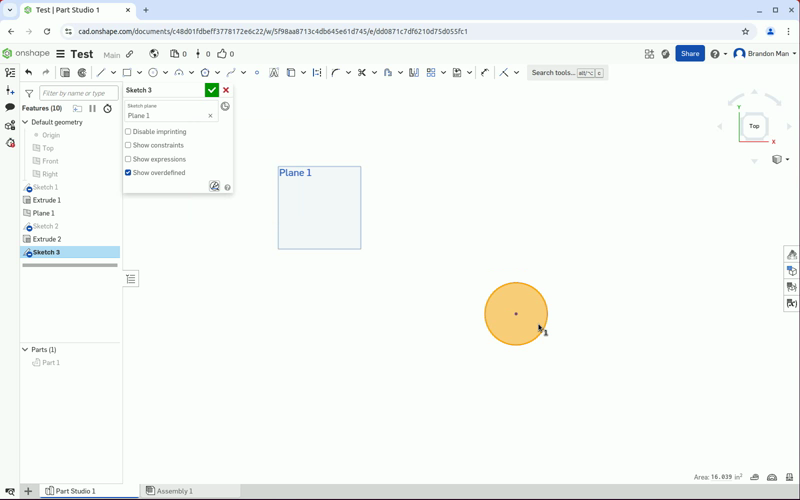
scroll(-6)
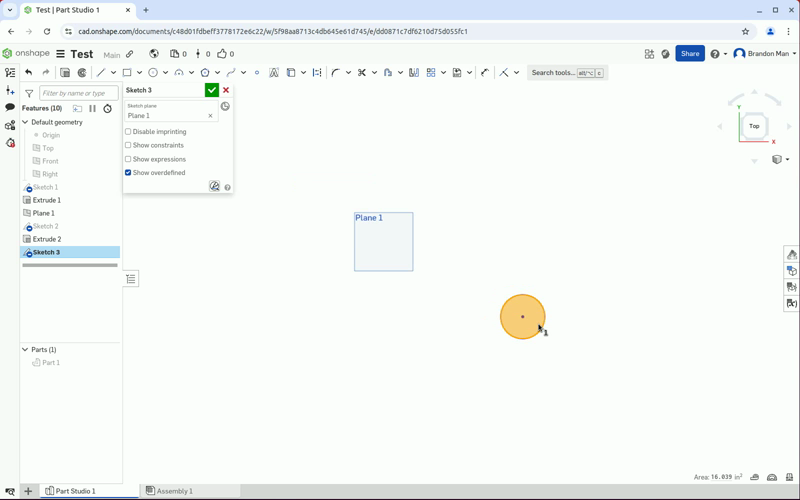
scroll(-6)
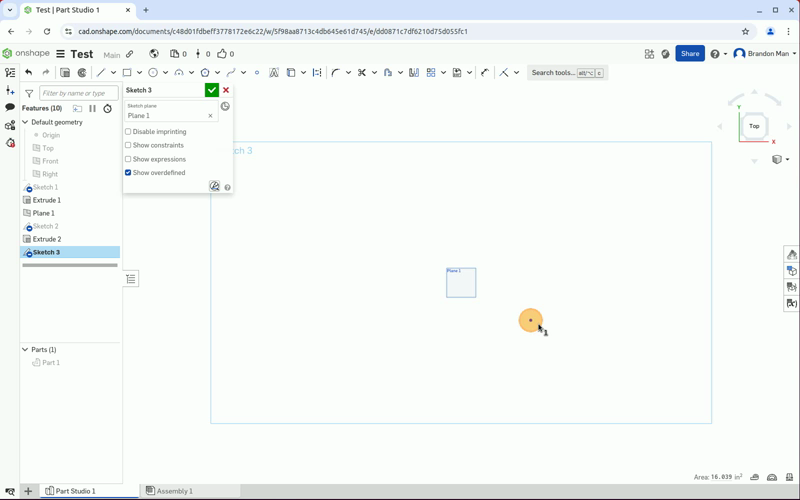
mouse_move(73, 352)
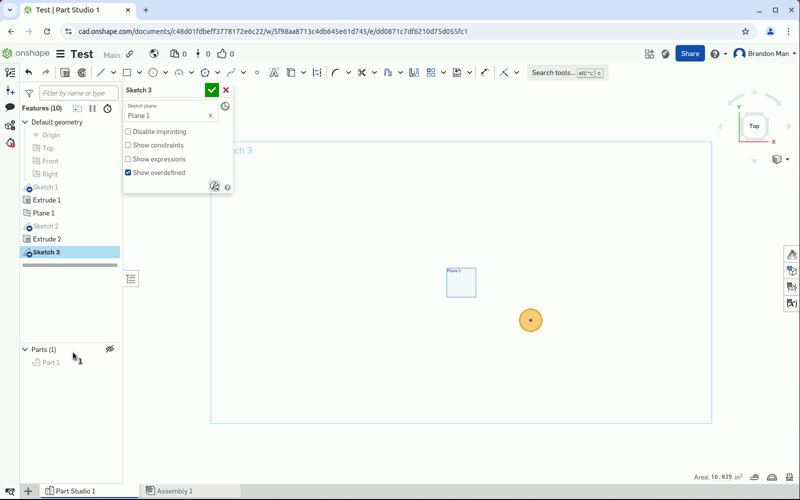
key(shift+y)
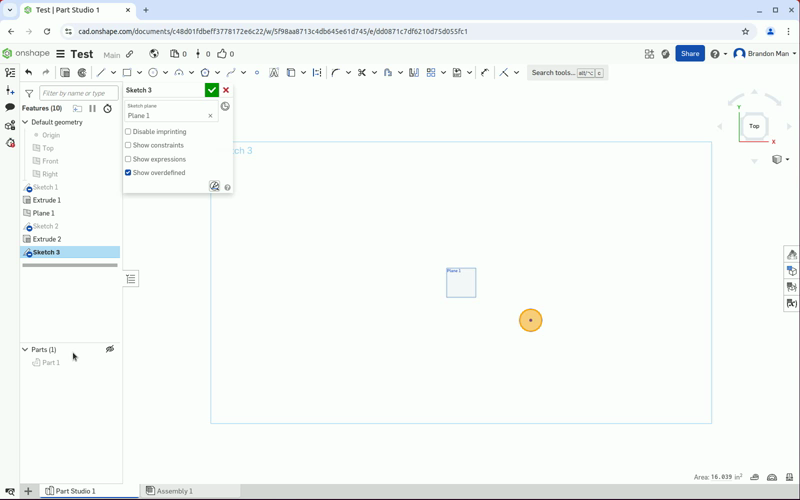
key(shift+e)
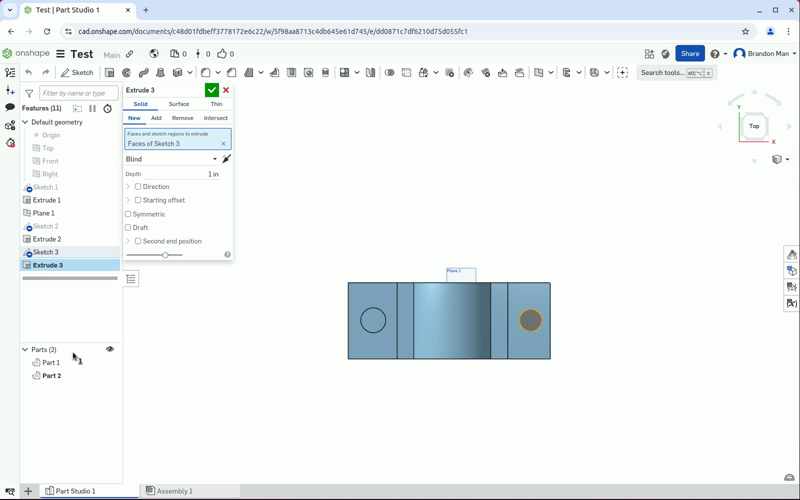
mouse_move(143, 106)
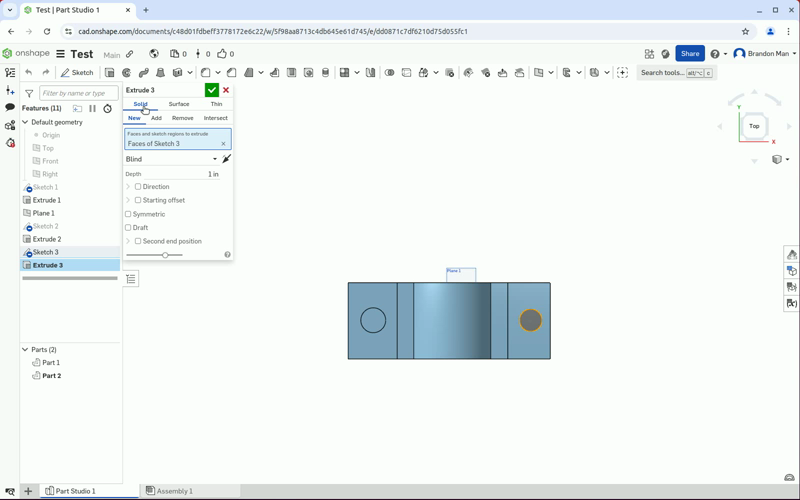
click(143, 106)
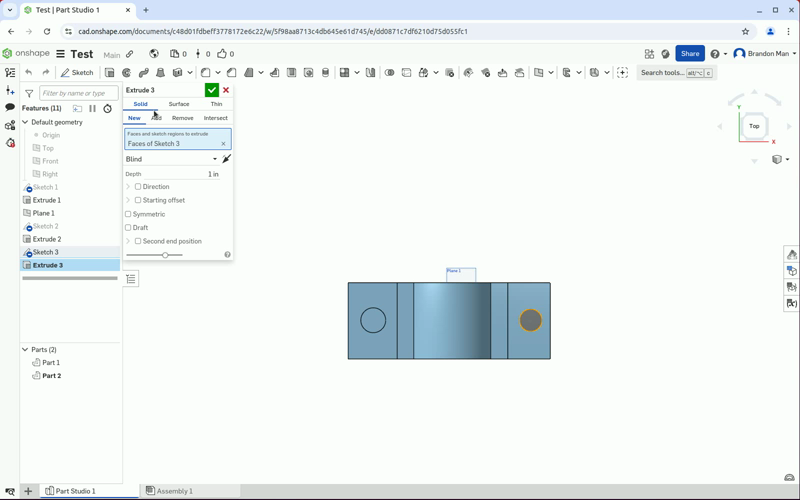
mouse_move(186, 120)
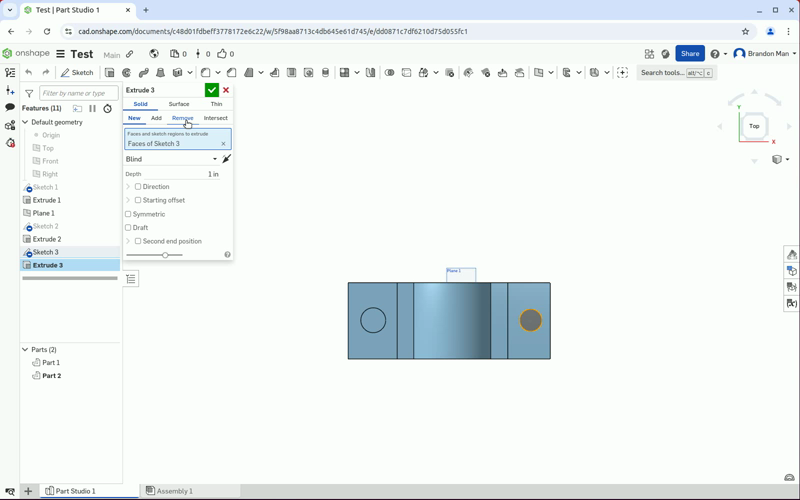
click(186, 120)
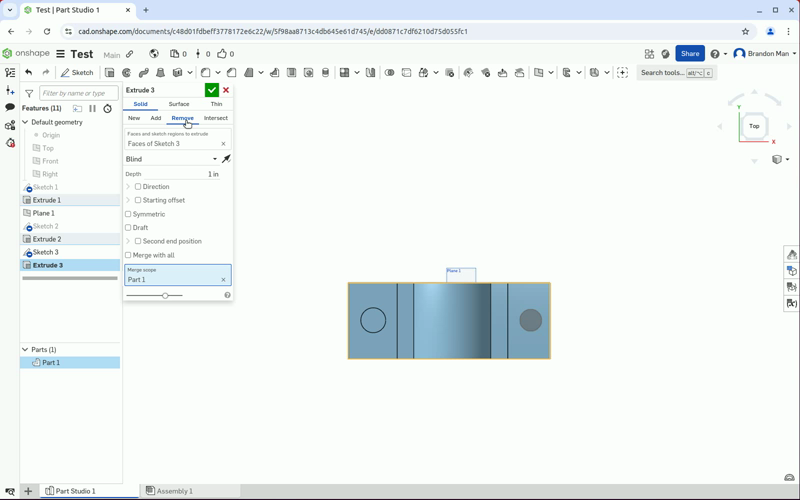
key(tab, 4)
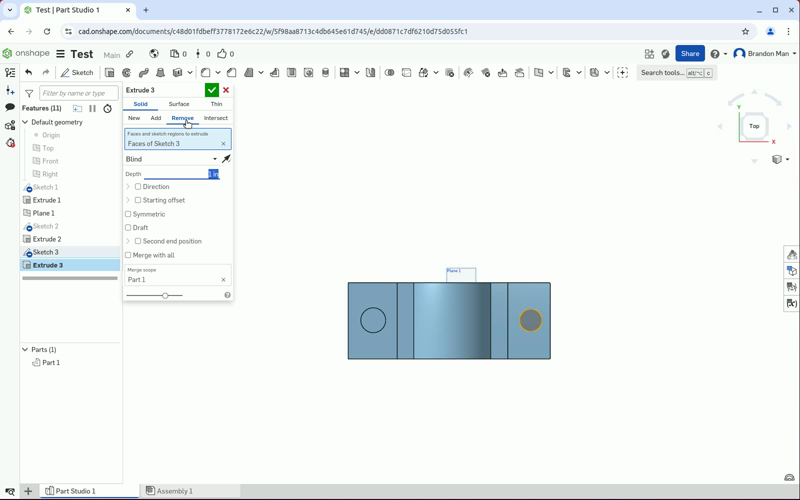
text(3.37)
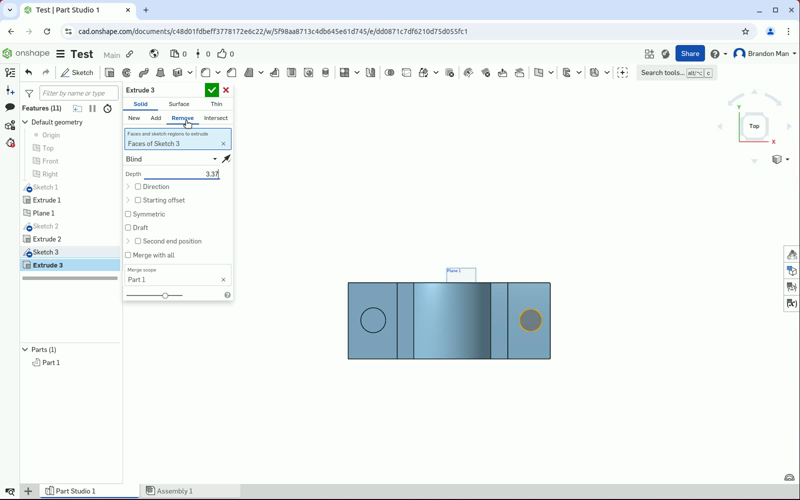
key(tab, 6)
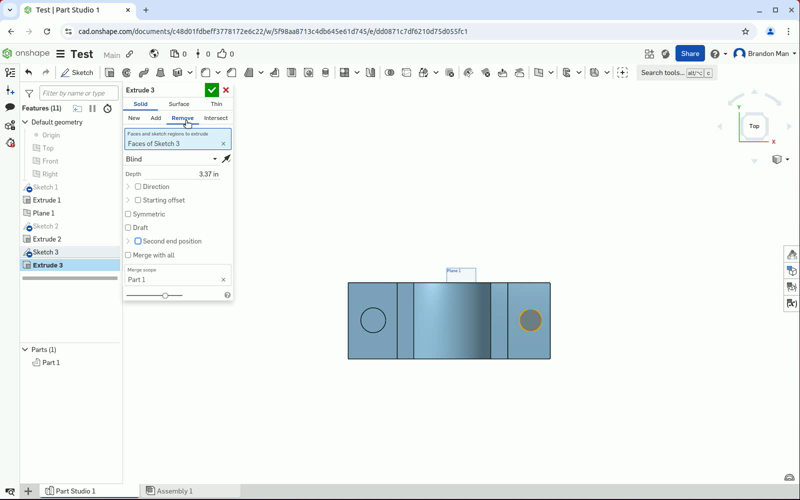
key(space)
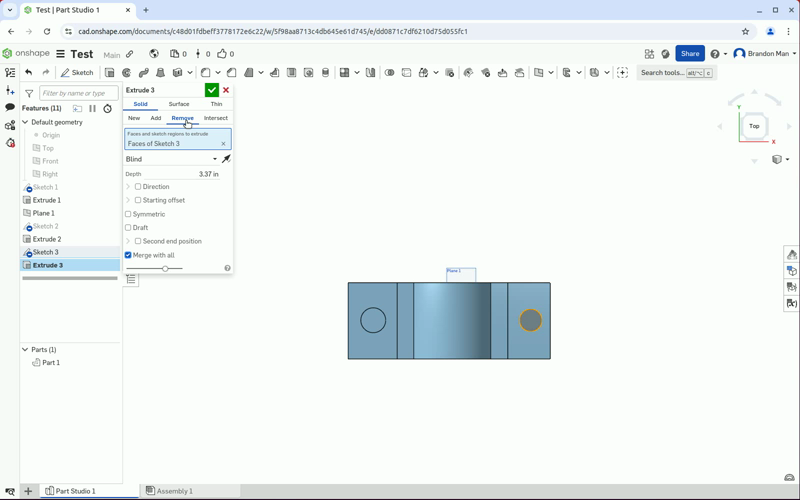
key(enter)
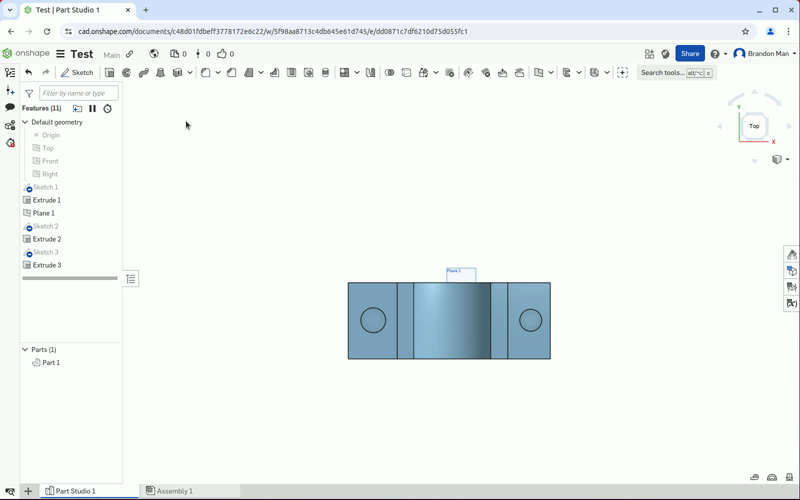
key(shift+h)
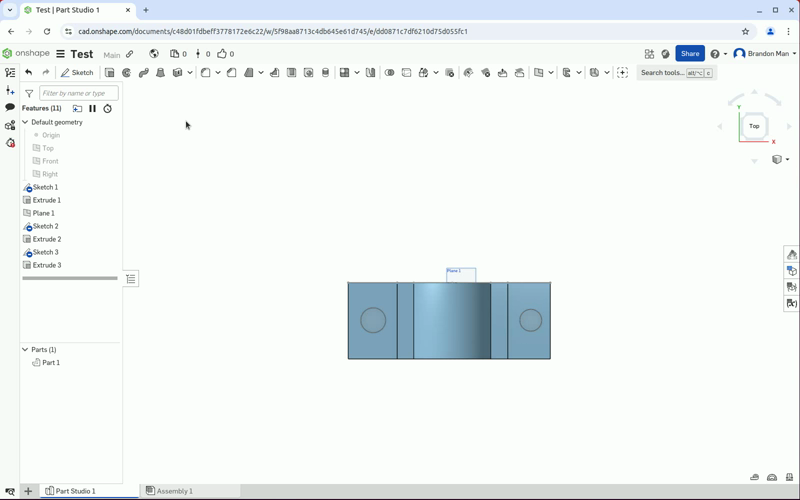
key(shift+h)
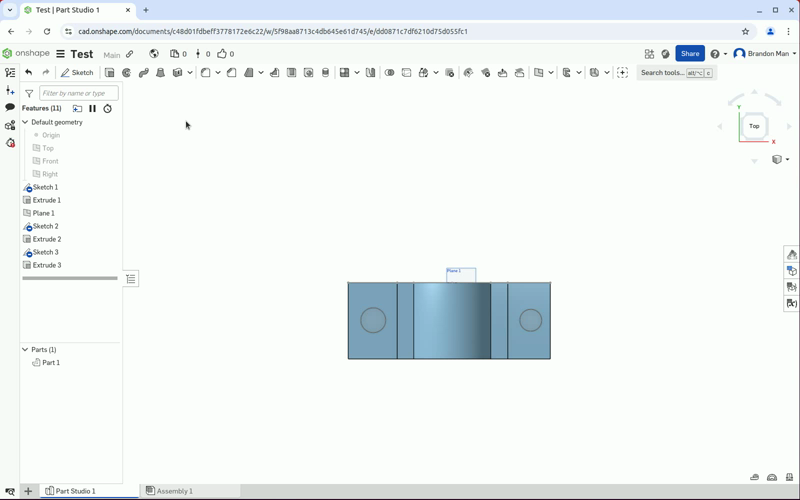
key(shift+7)
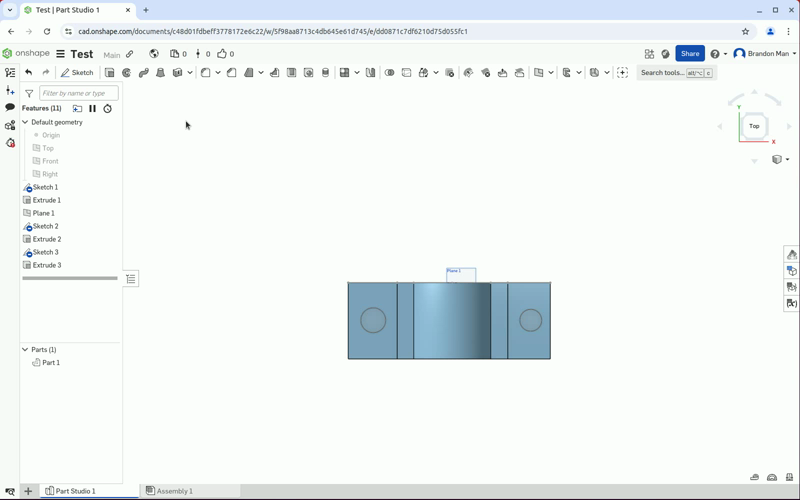
key(up, 3)
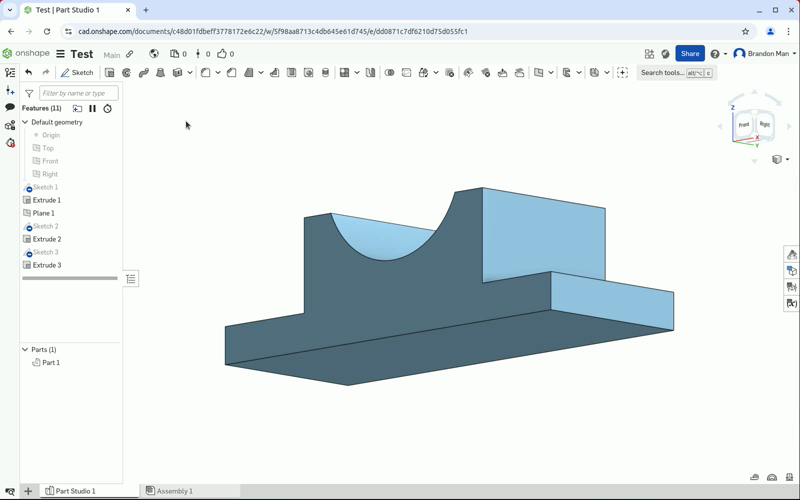
key(left, 3)
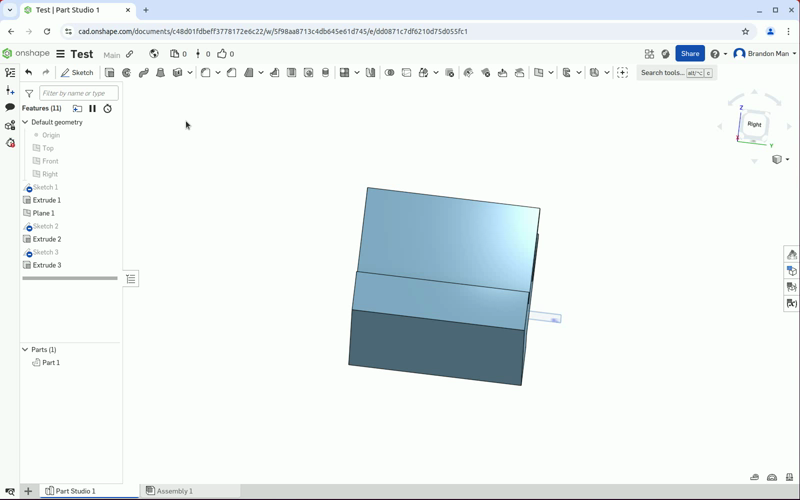
key(right, 3)
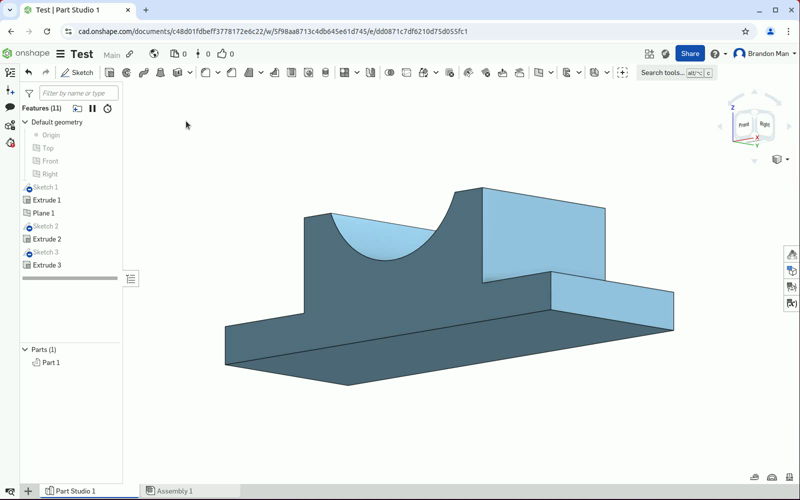
key(down, 3)
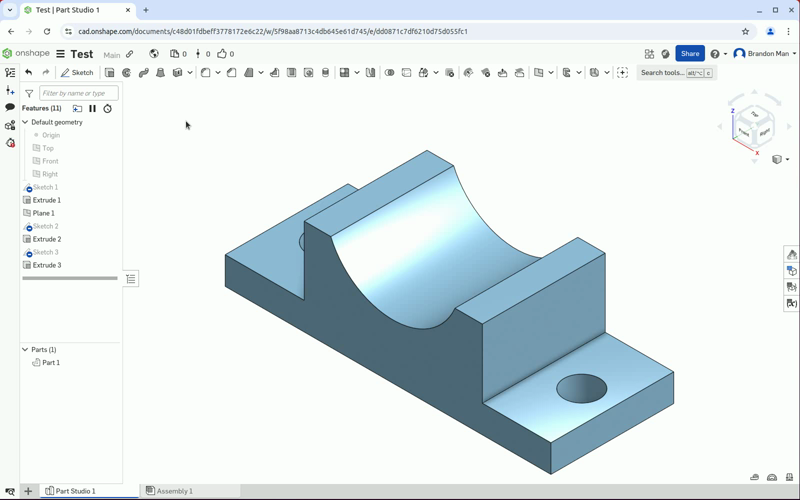
mouse_move(73, 189)
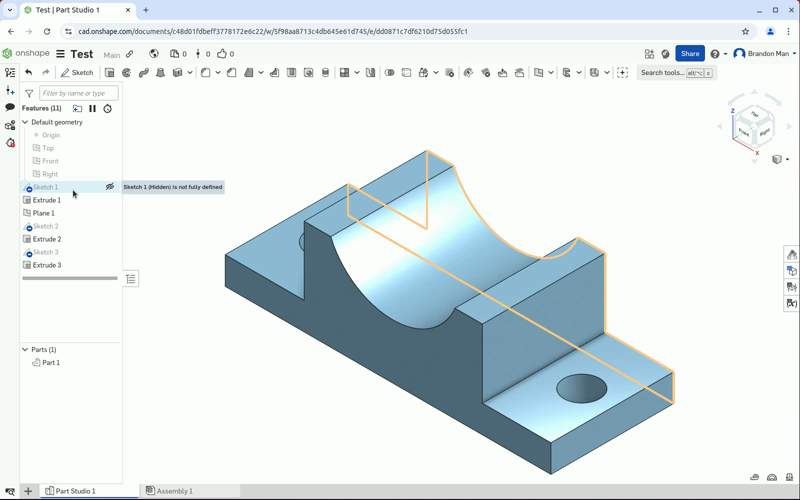
click(73, 189)